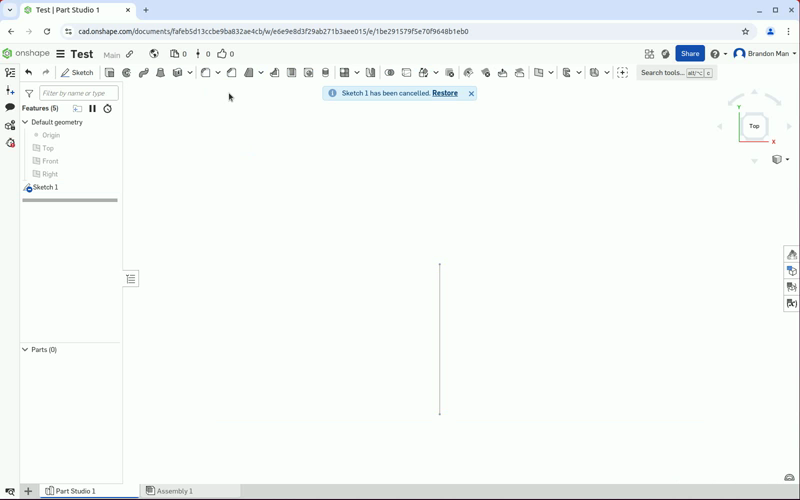
key(shift+h)
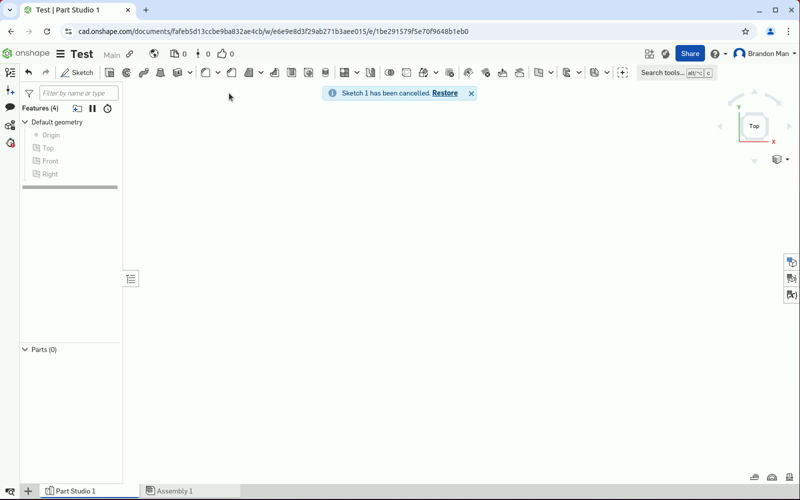
mouse_move(73, 352)
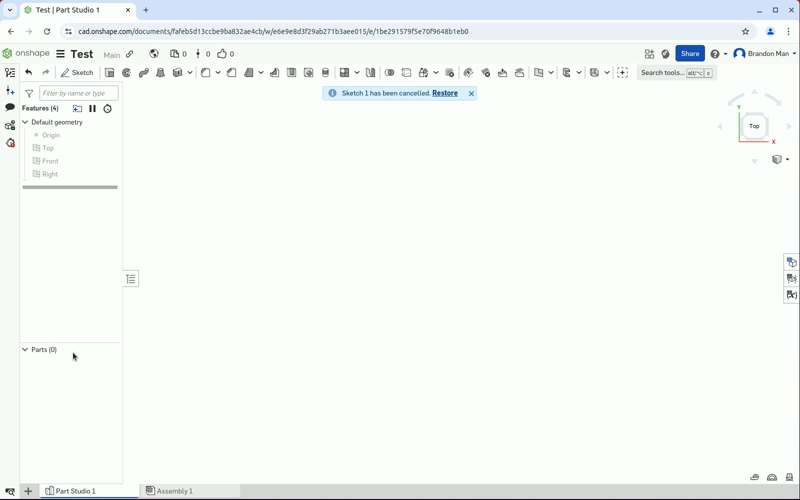
key(y)
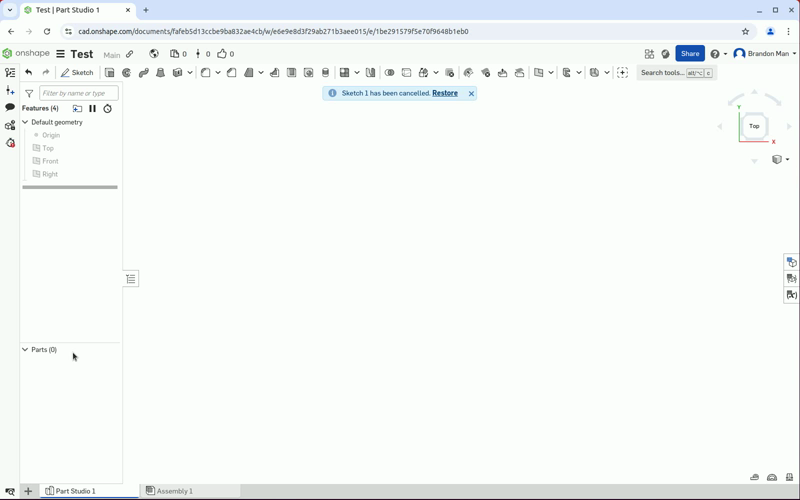
key(shift+p)
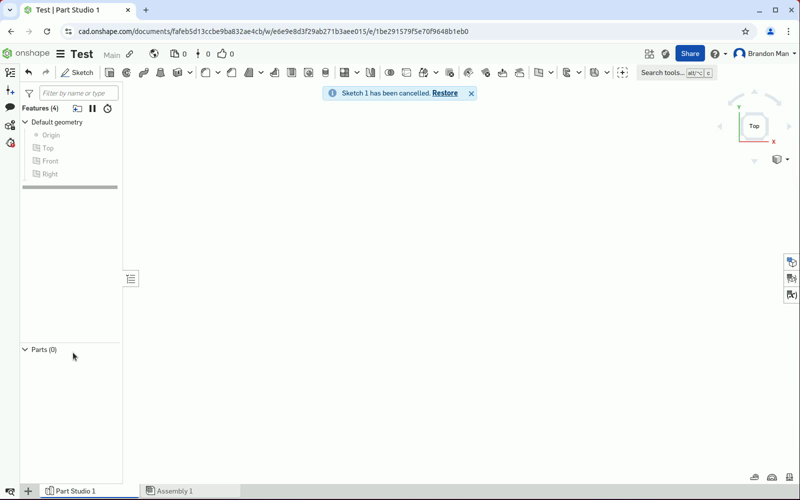
key(space)
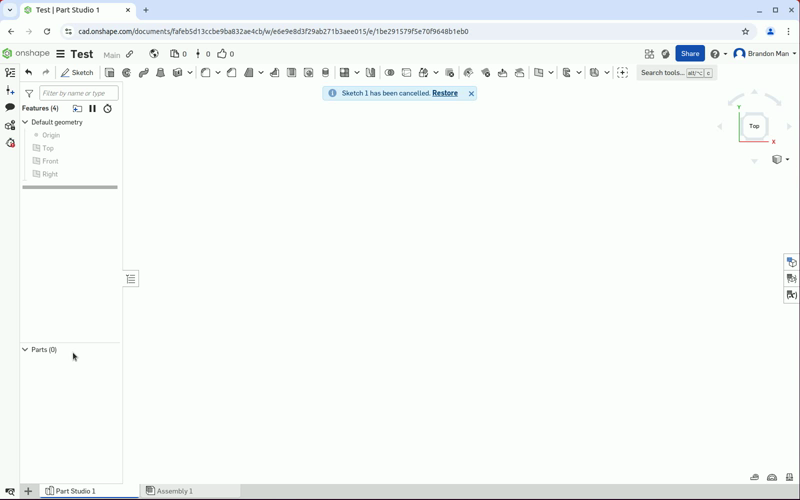
key_down(shift)
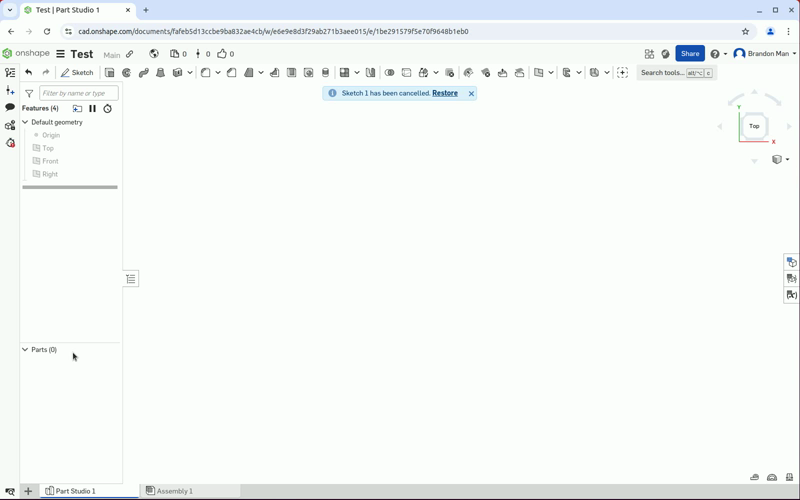
key(up)
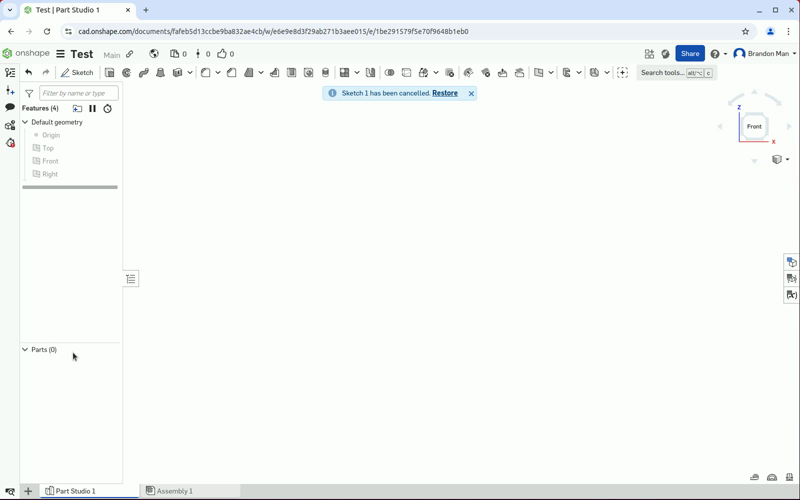
key_up(shift)
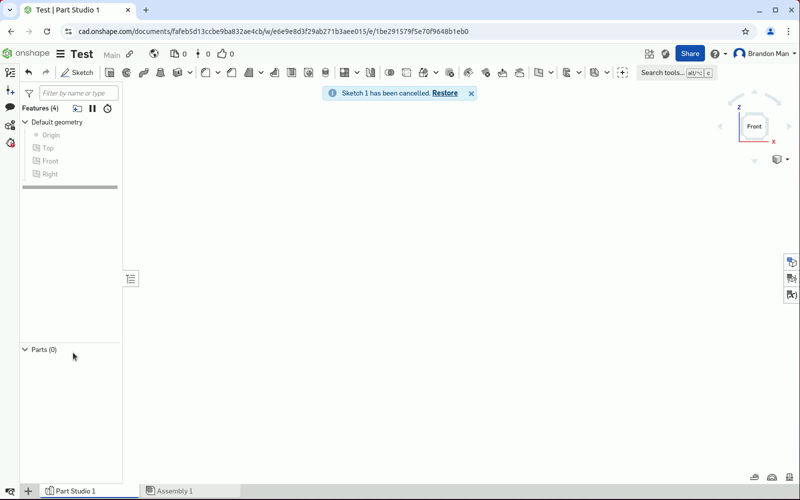
mouse_move(73, 352)
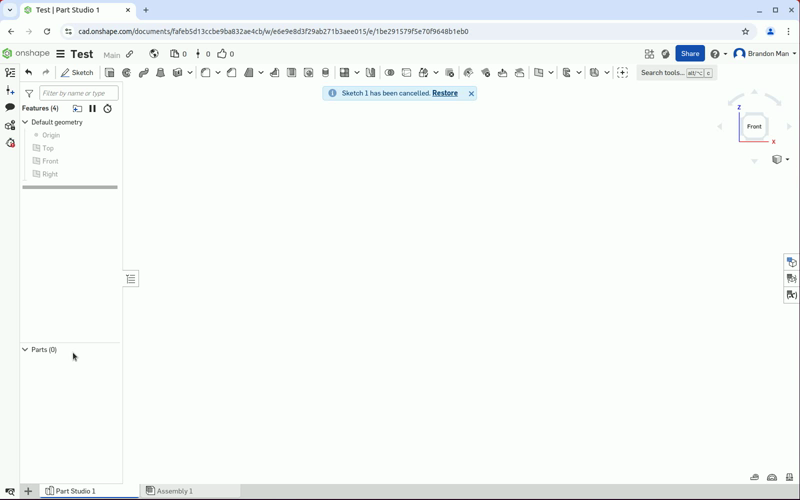
key(shift+y)
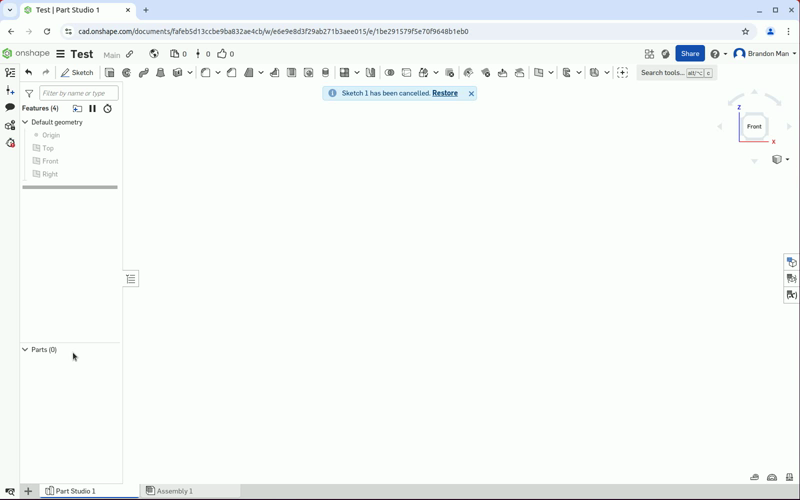
key(shift+s)
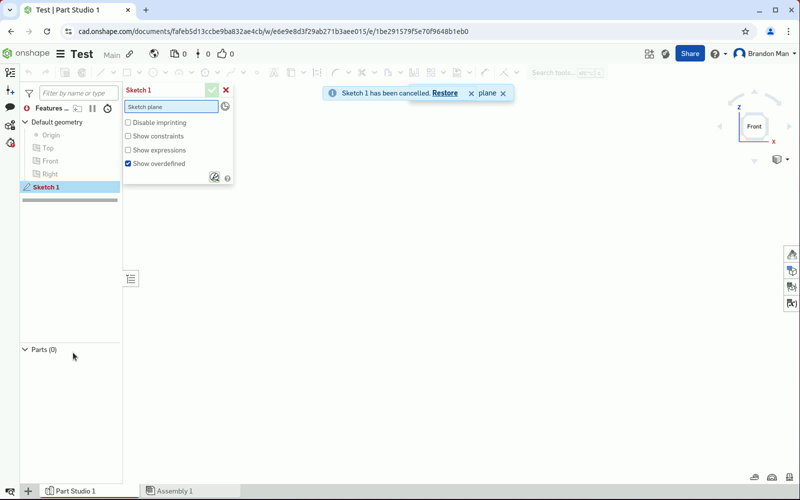
mouse_move(73, 163)
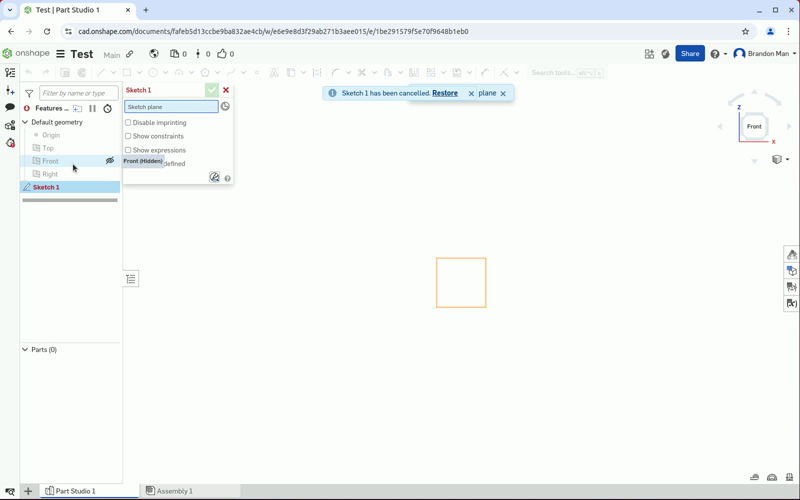
click(73, 163)
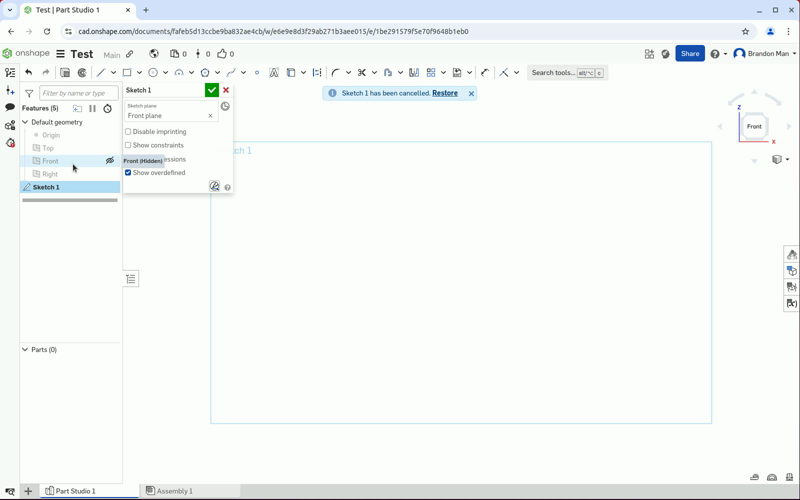
mouse_move(73, 352)
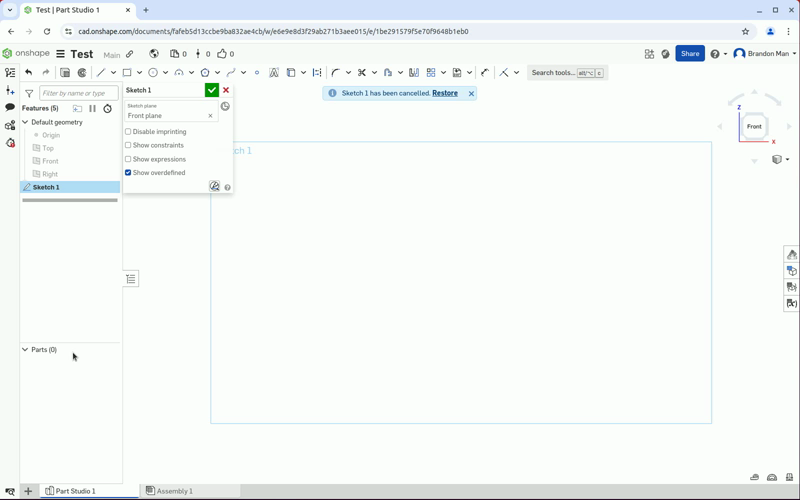
key(y)
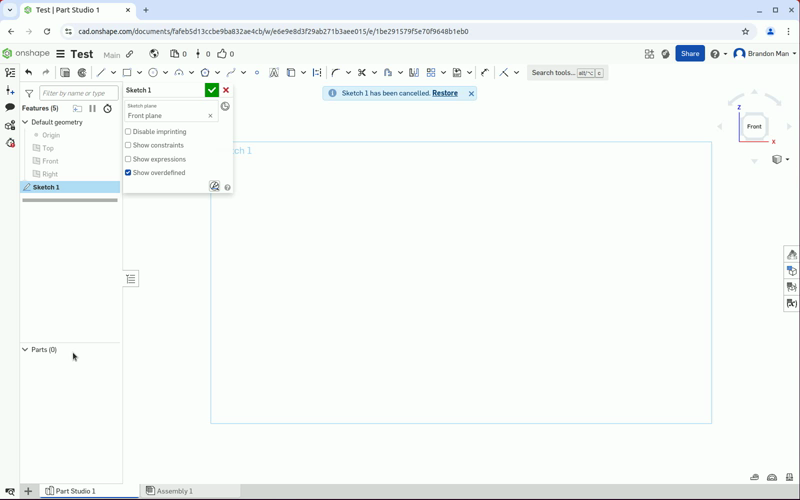
key(l)
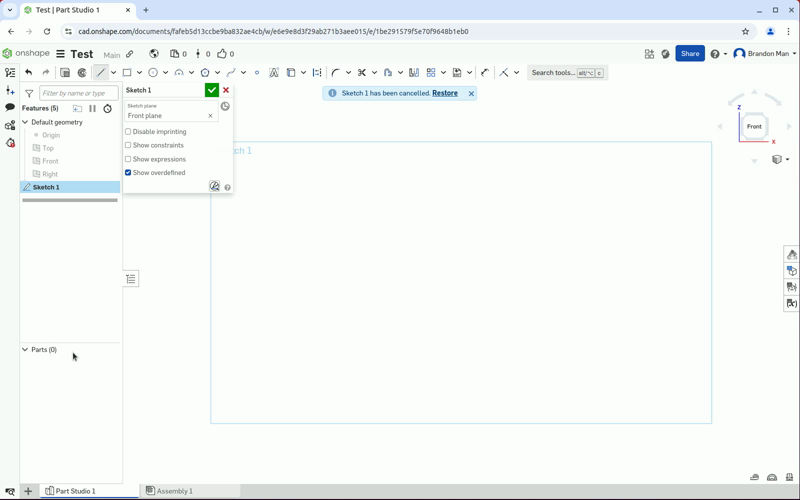
key_down(shift)
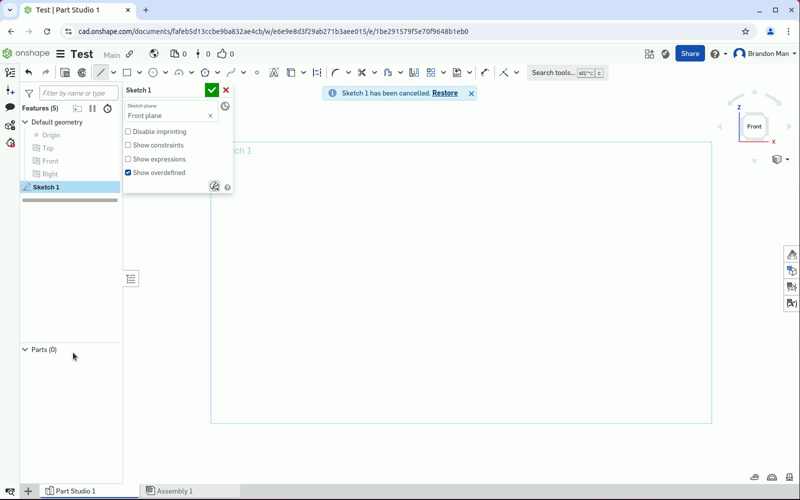
mouse_move(348, 342)
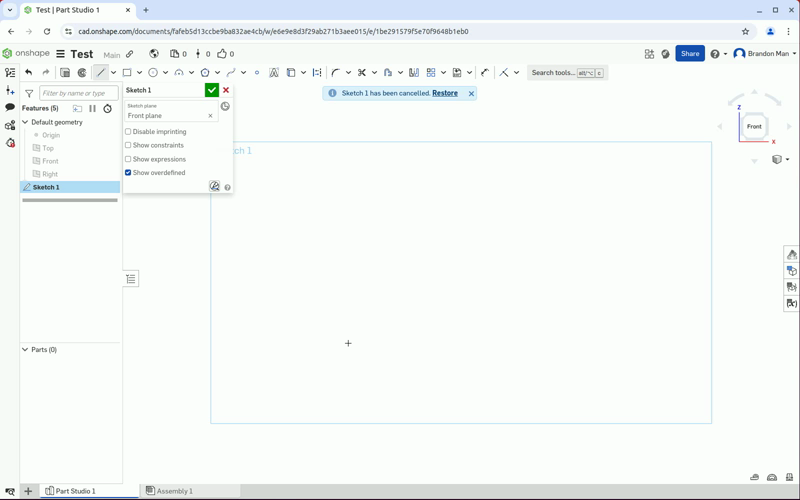
click(348, 342)
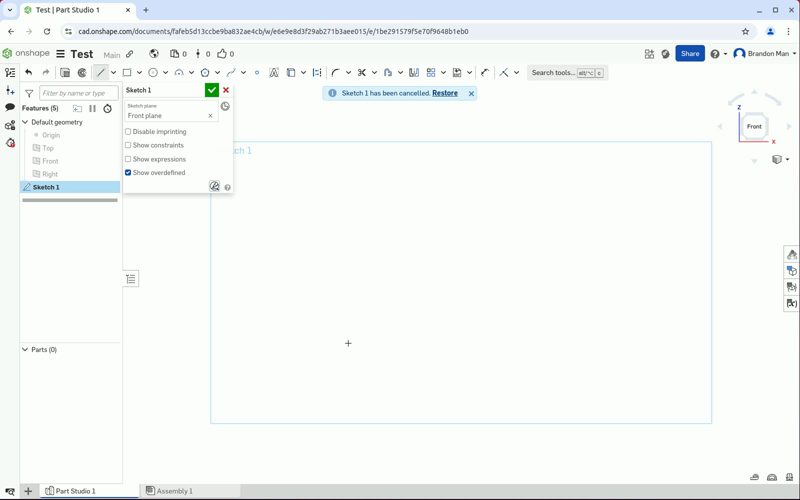
key_up(shift)
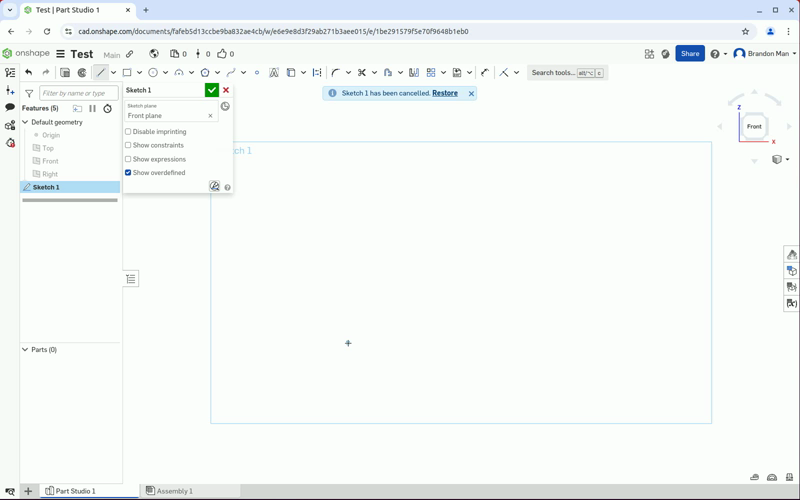
key_down(shift)
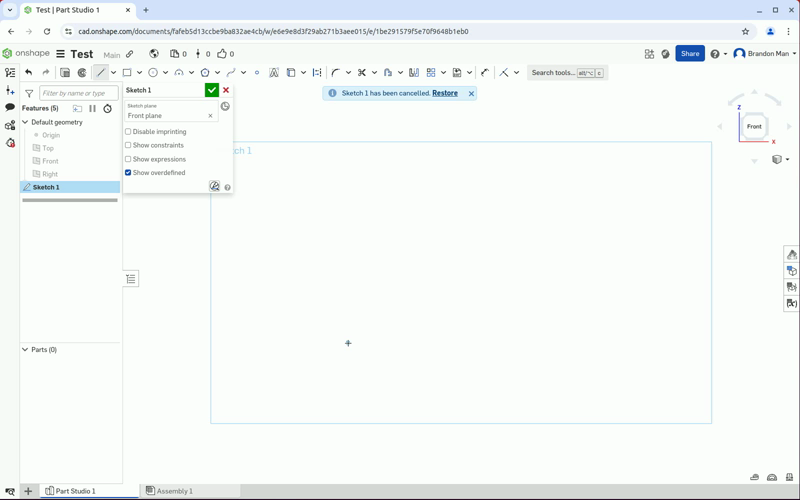
mouse_move(378, 342)
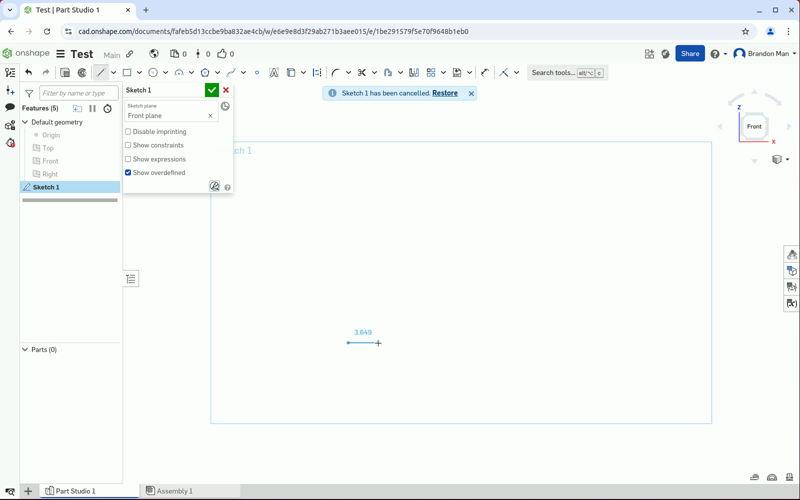
mouse_move(369, 342)
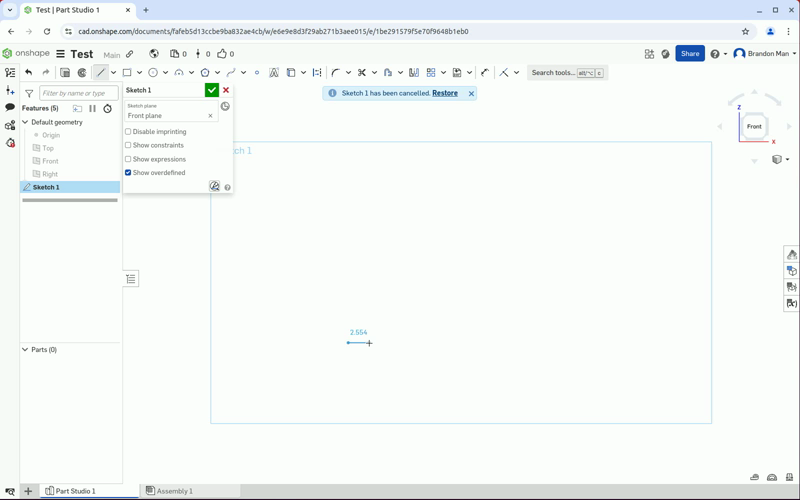
click(369, 342)
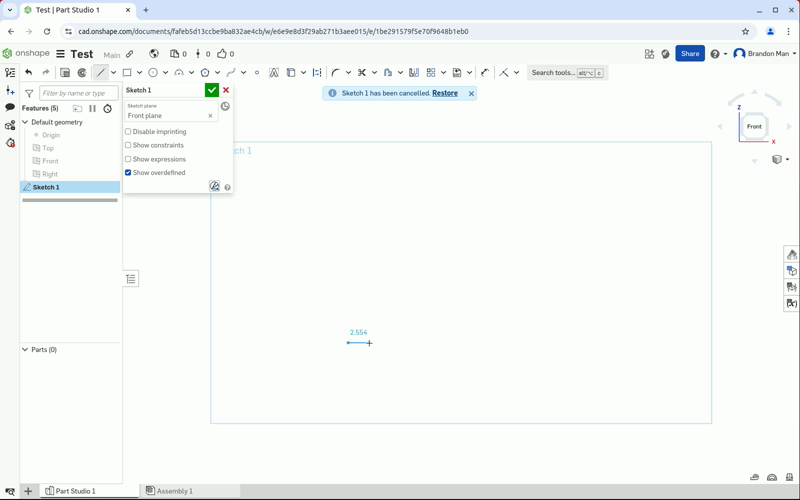
key_up(shift)
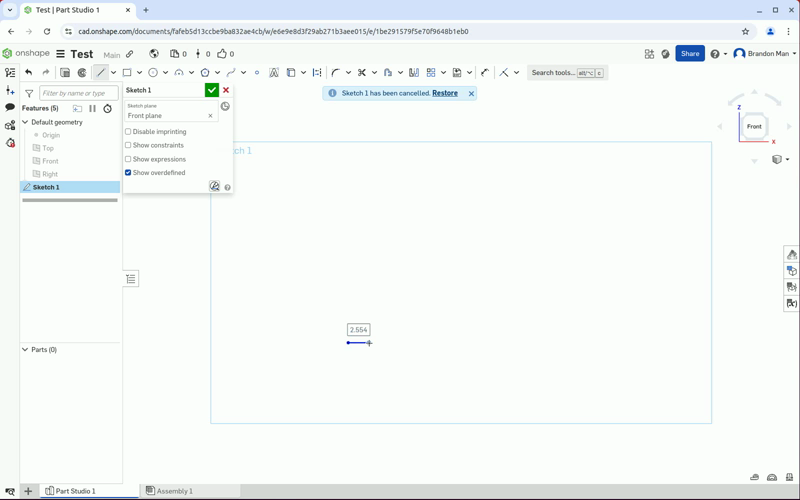
key_down(shift)
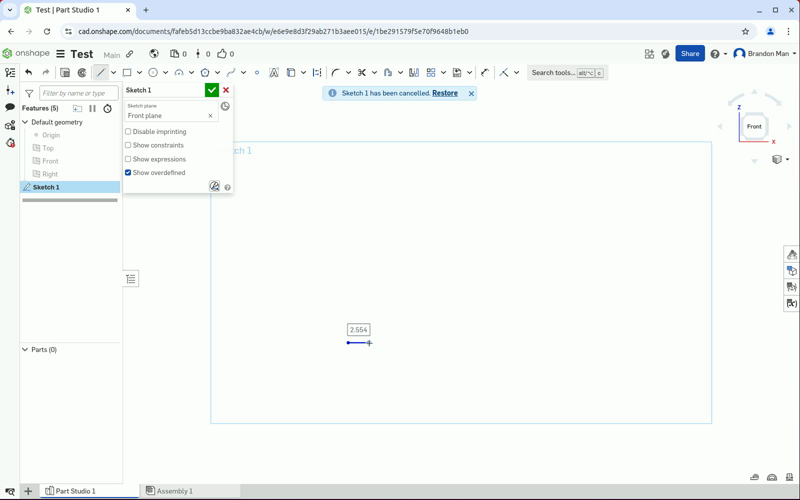
mouse_move(399, 342)
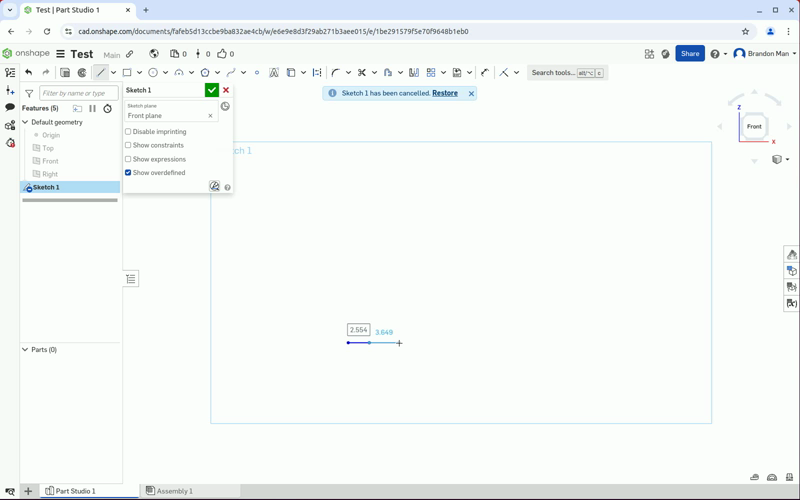
mouse_move(369, 321)
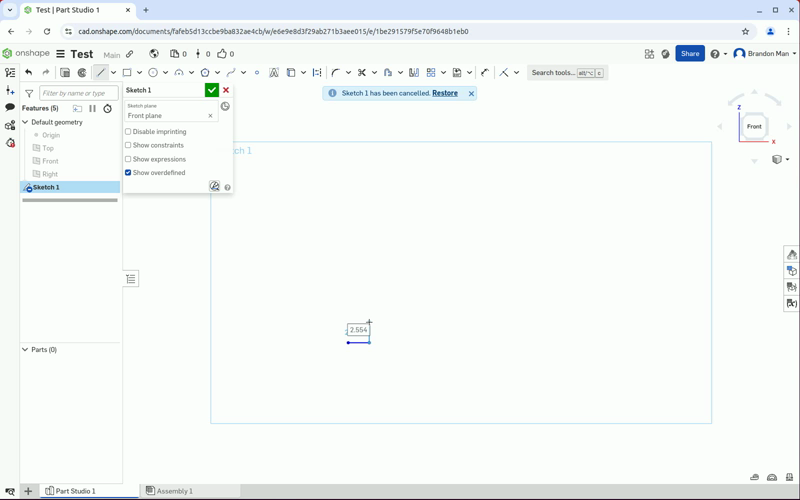
click(369, 321)
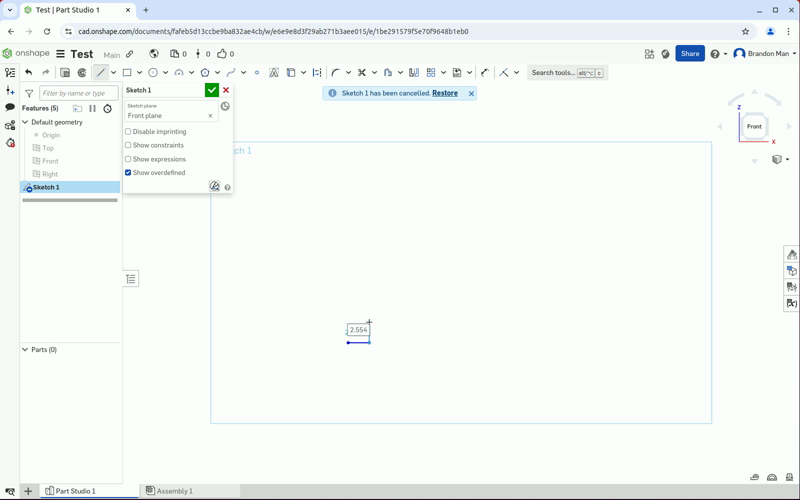
key_up(shift)
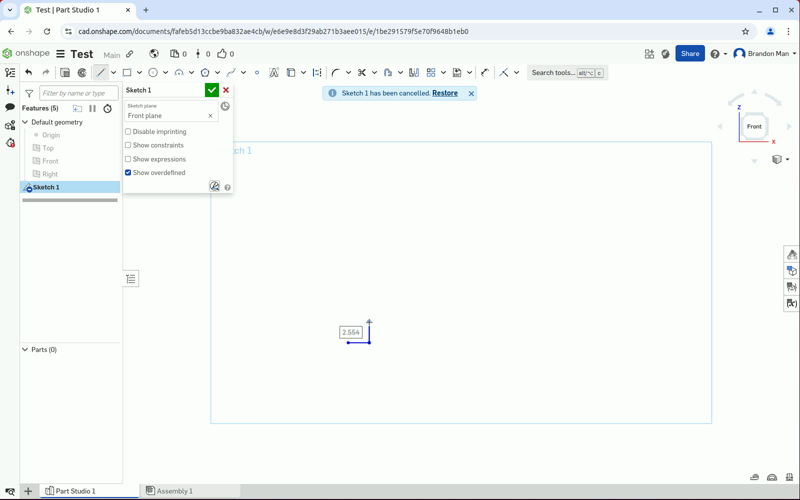
key_down(shift)
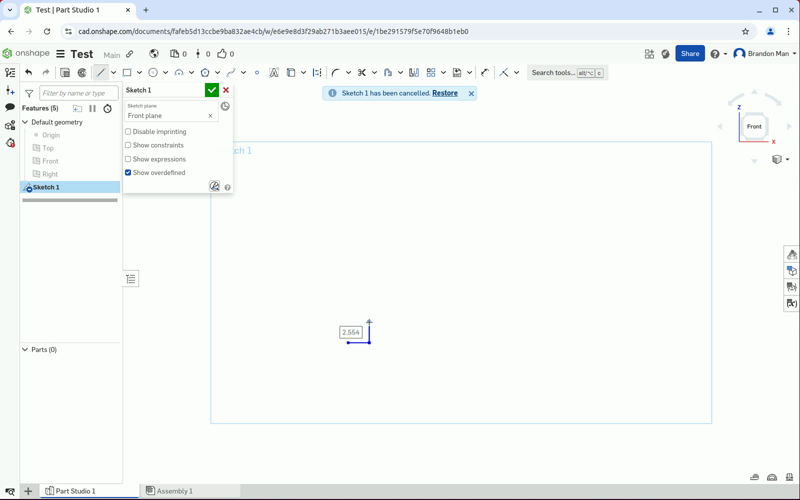
mouse_move(369, 243)
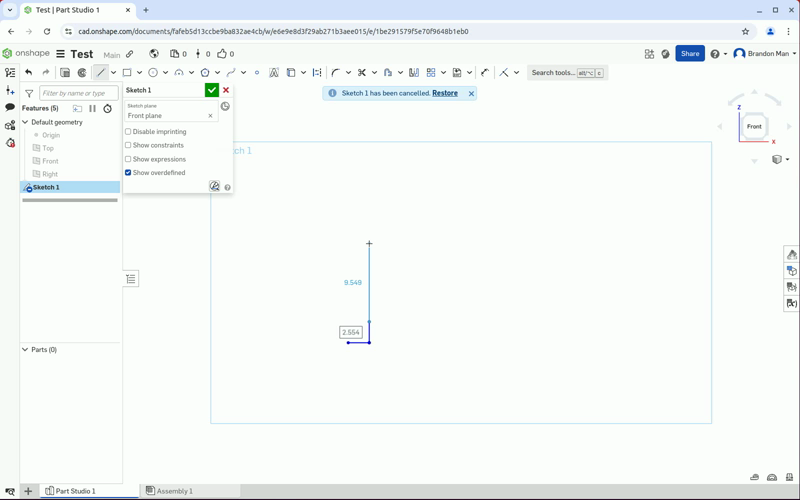
click(369, 243)
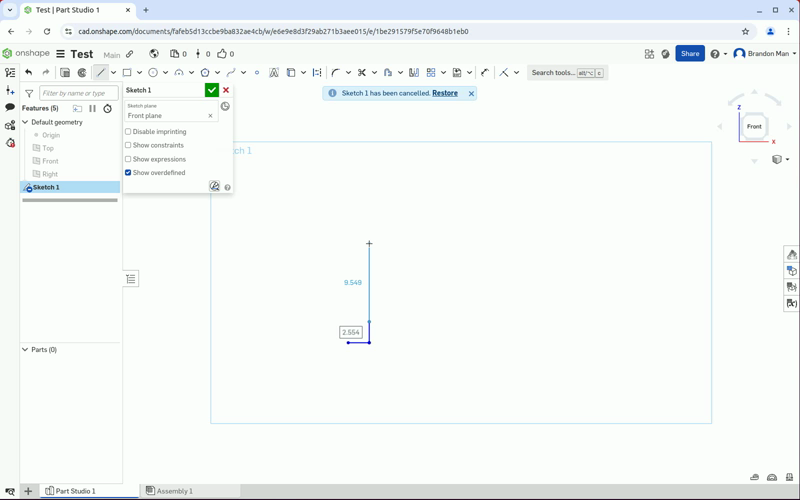
key_up(shift)
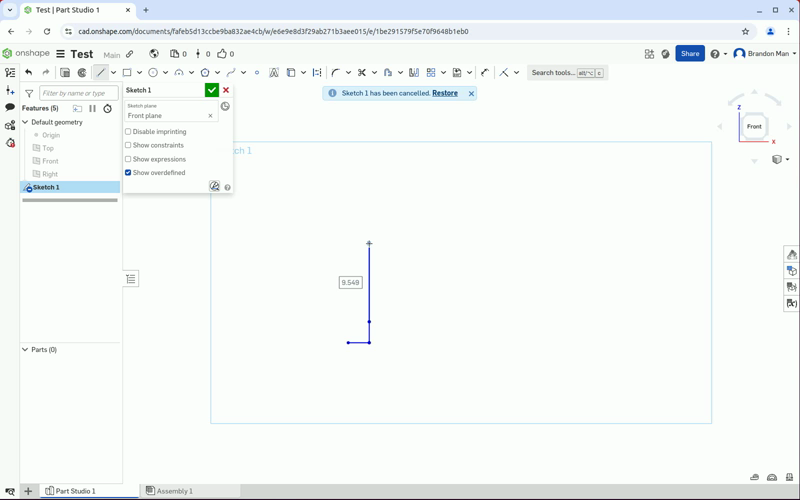
key_down(shift)
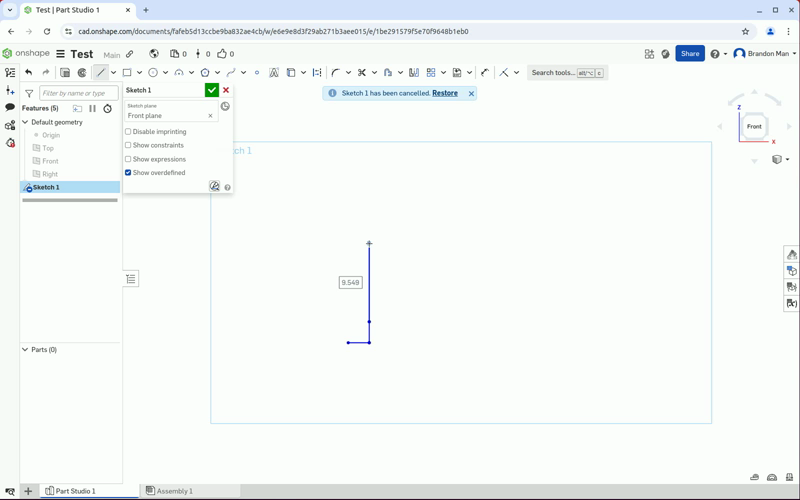
mouse_move(399, 243)
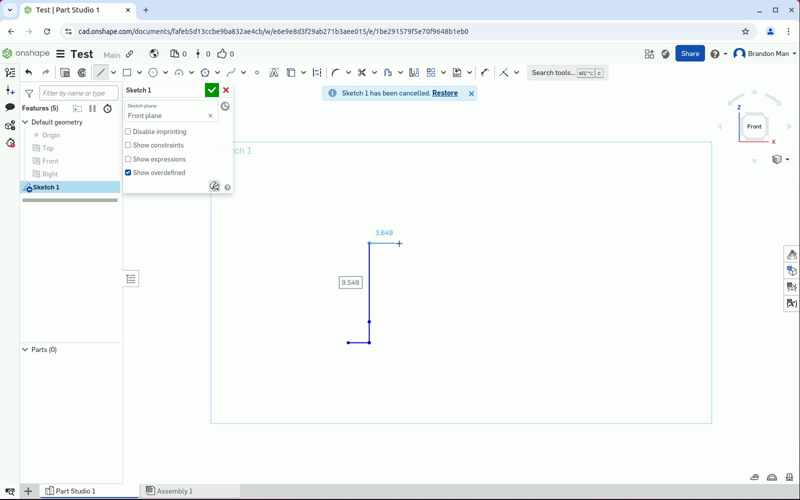
mouse_move(348, 243)
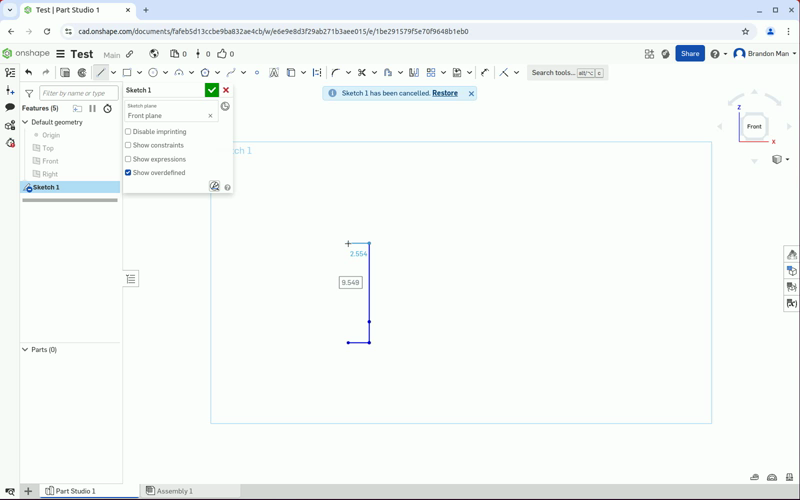
click(348, 243)
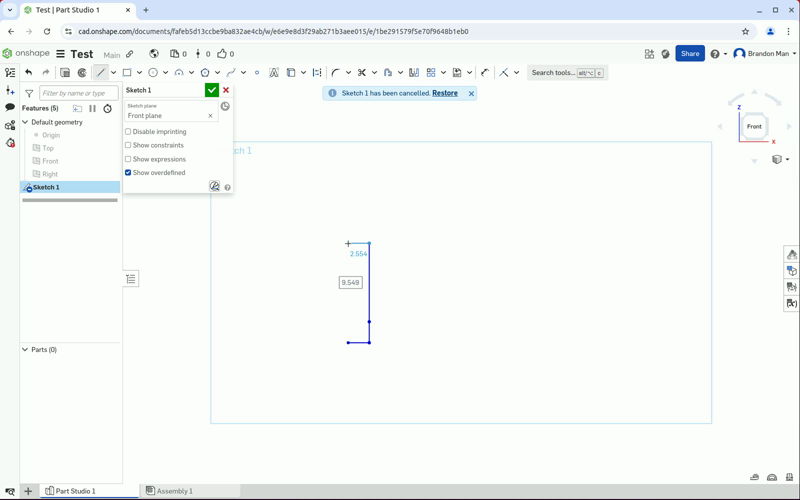
key_up(shift)
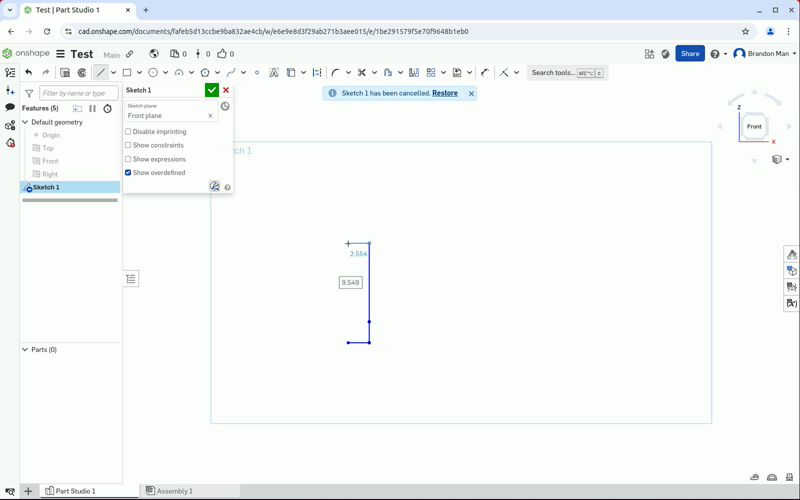
key_down(shift)
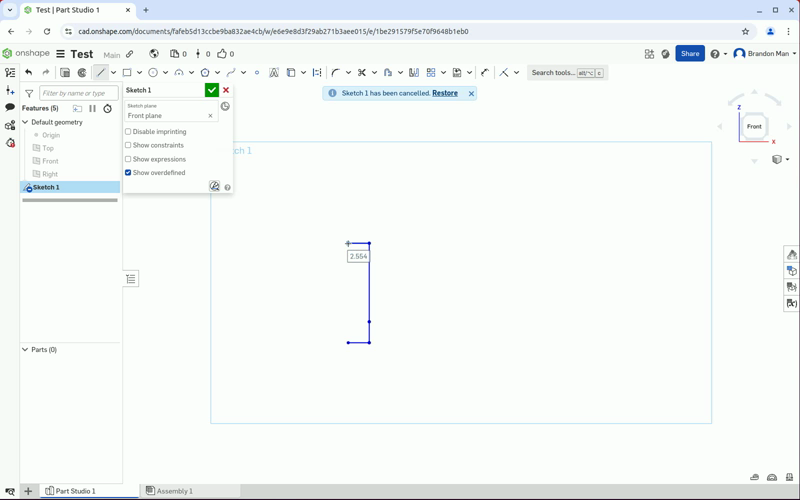
mouse_move(348, 342)
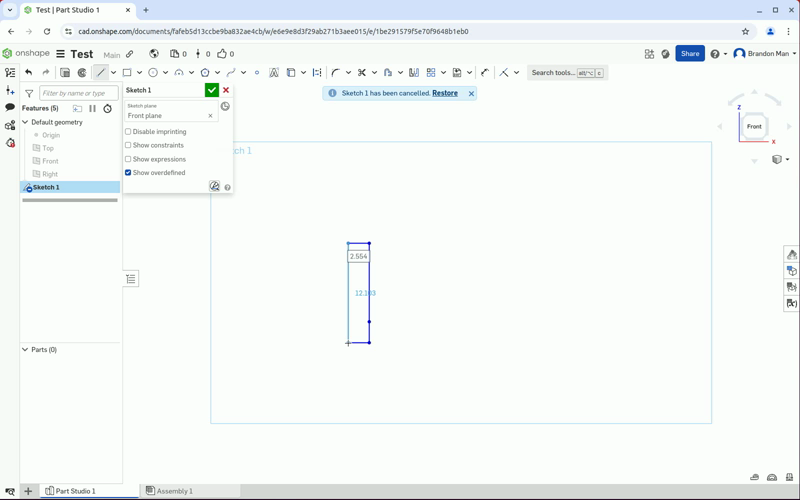
key_up(shift)
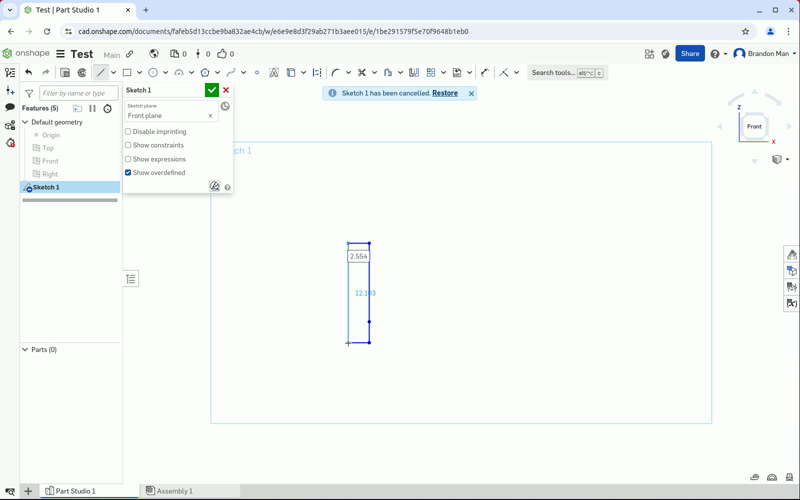
click(348, 342)
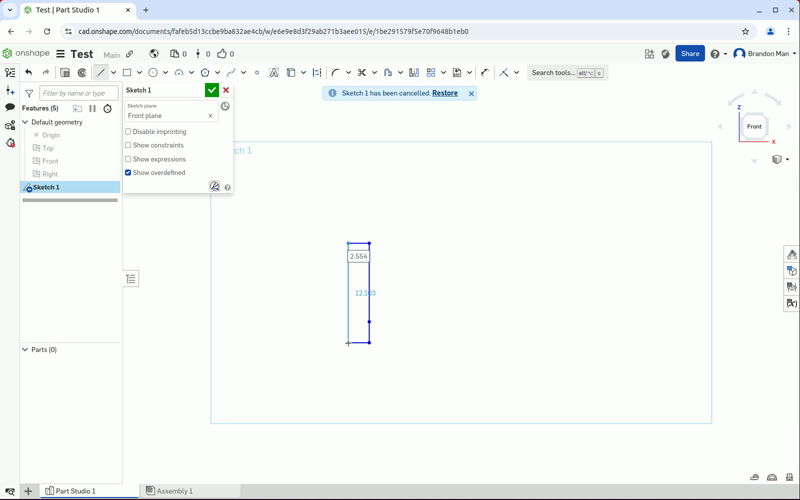
key(esc)
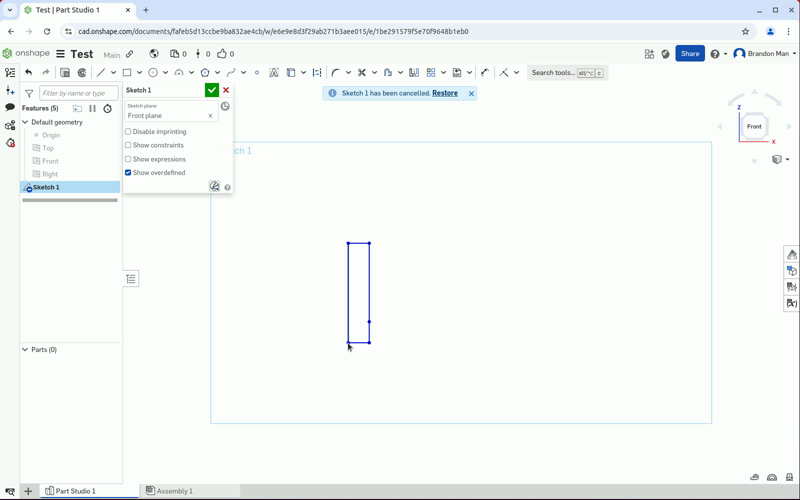
mouse_move(350, 297)
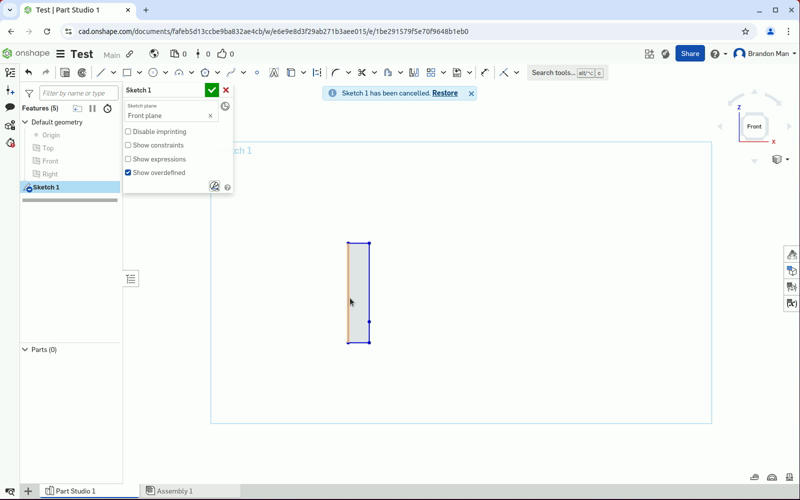
click(350, 297)
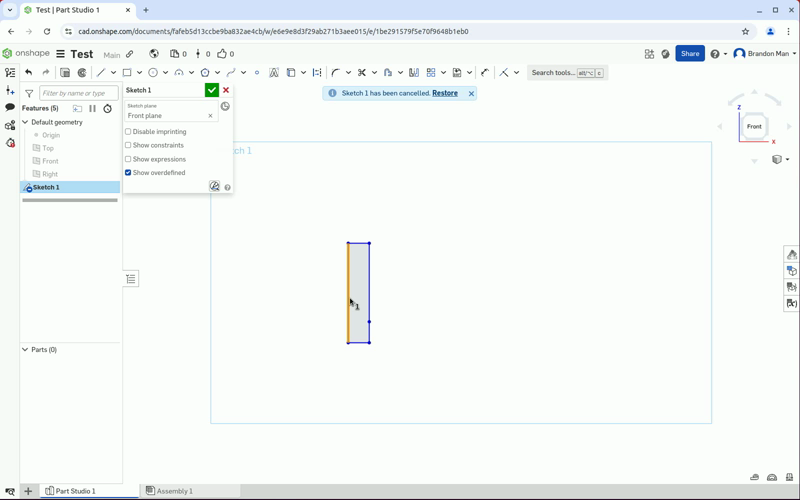
mouse_move(73, 352)
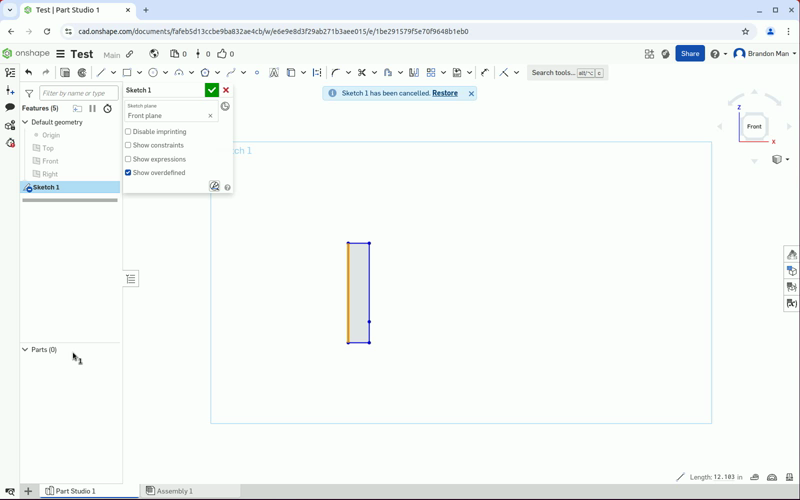
key(shift+y)
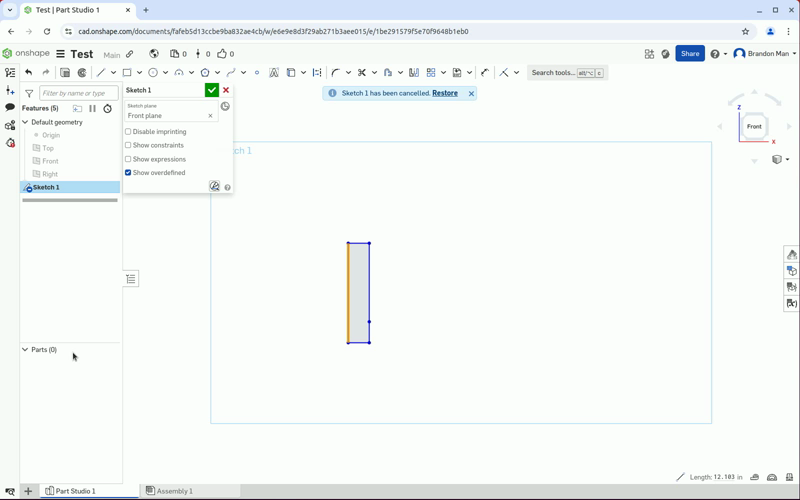
key(shift+e)
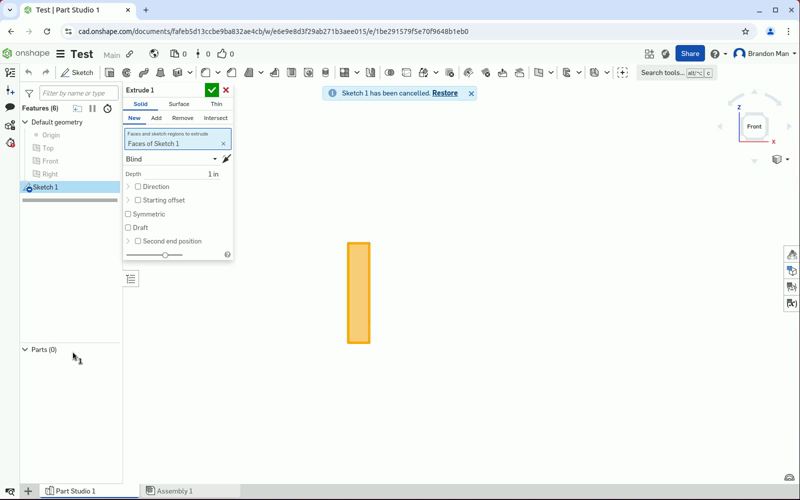
mouse_move(143, 106)
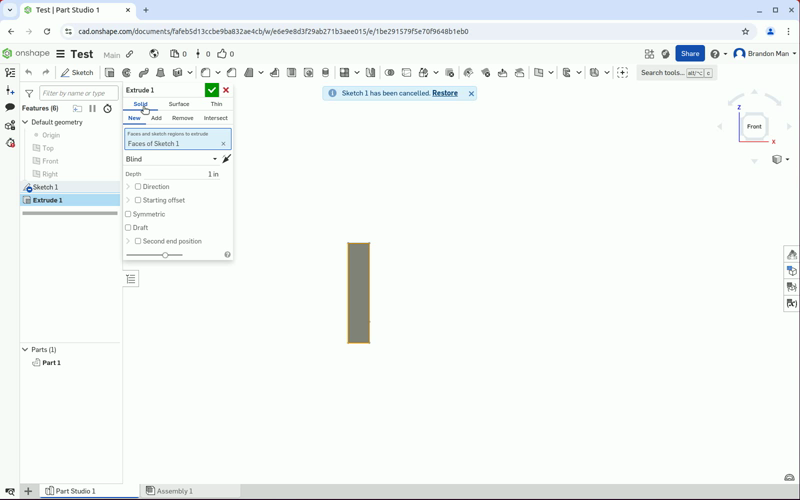
click(143, 106)
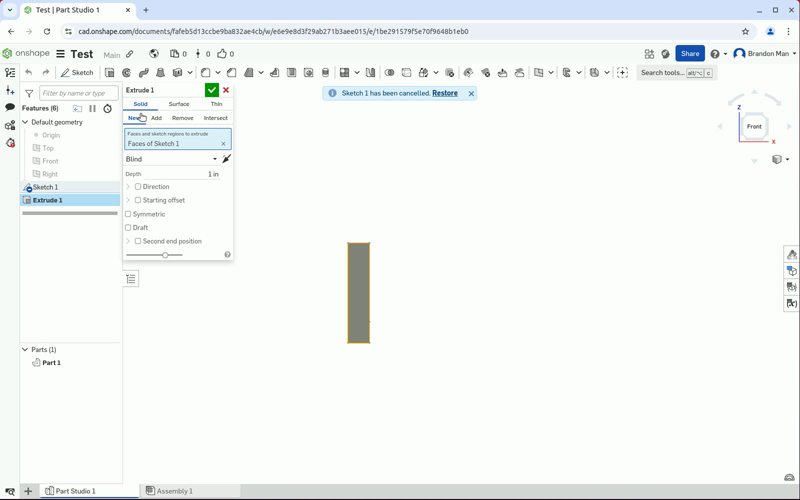
mouse_move(137, 120)
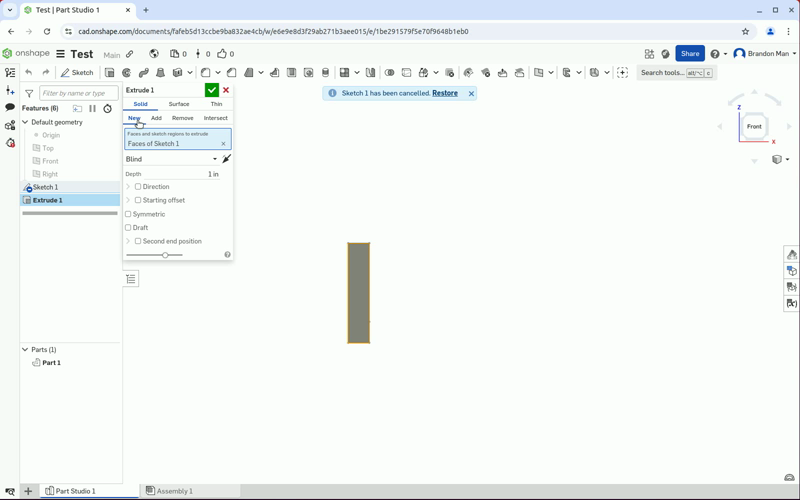
click(137, 120)
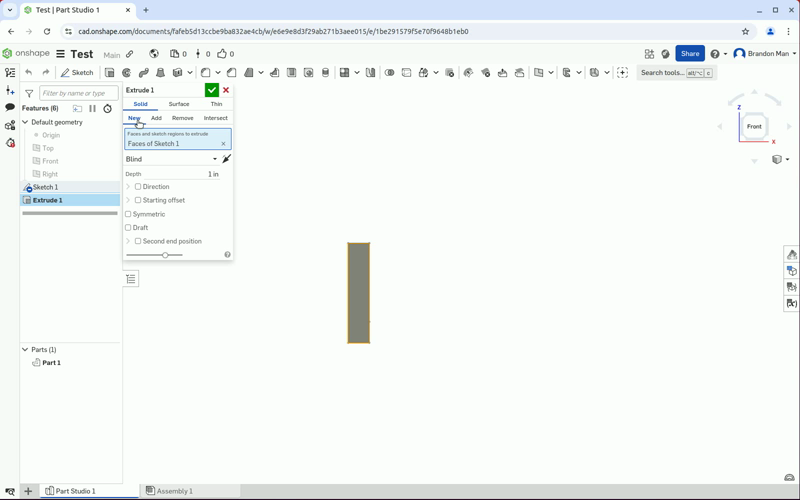
key(tab, 4)
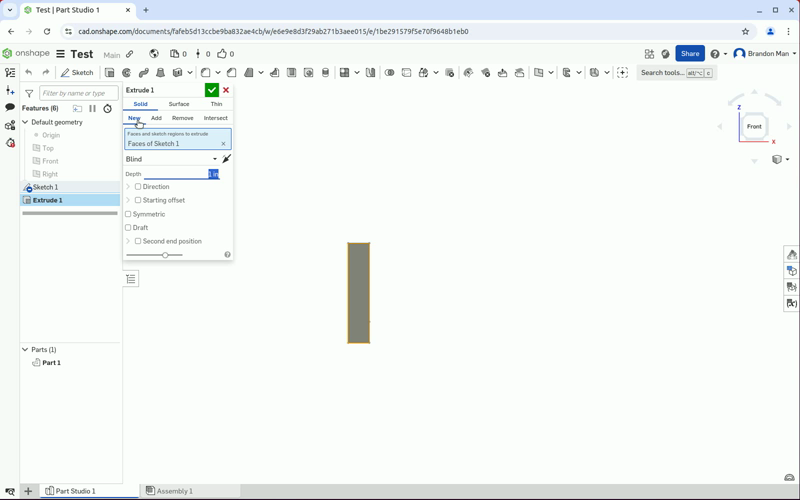
text(2.566)
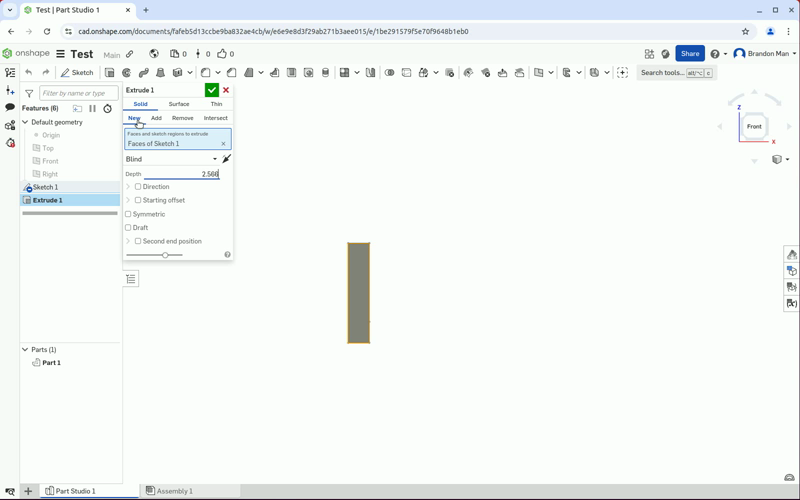
key(enter)
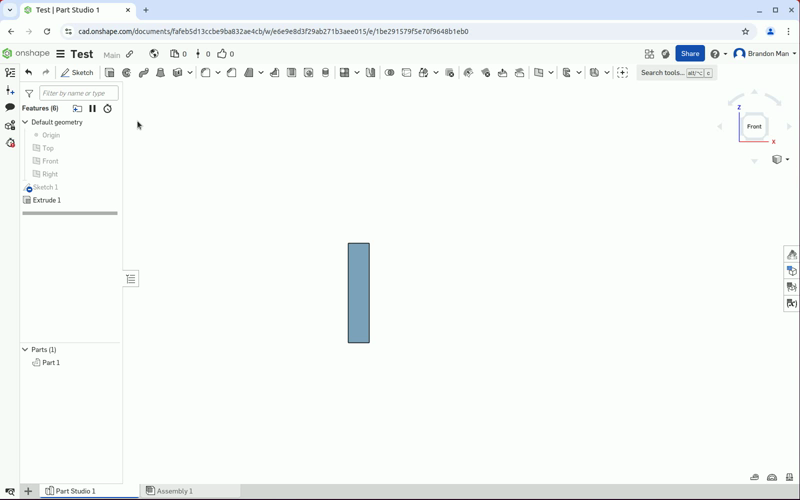
key(shift+h)
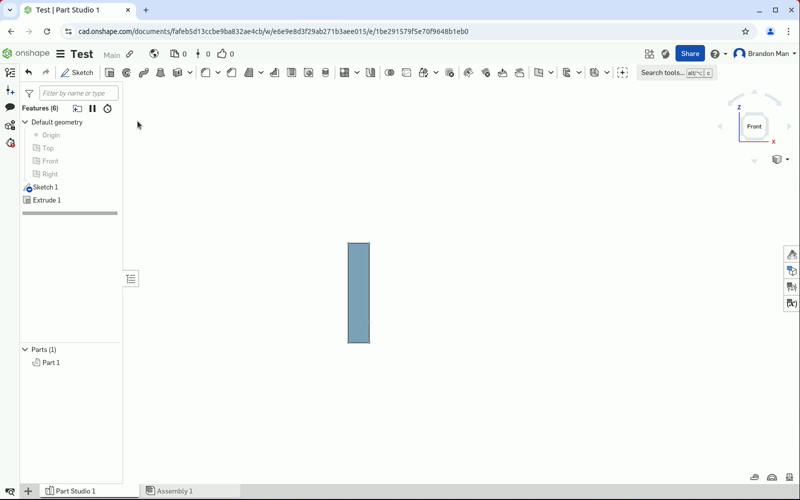
key(shift+h)
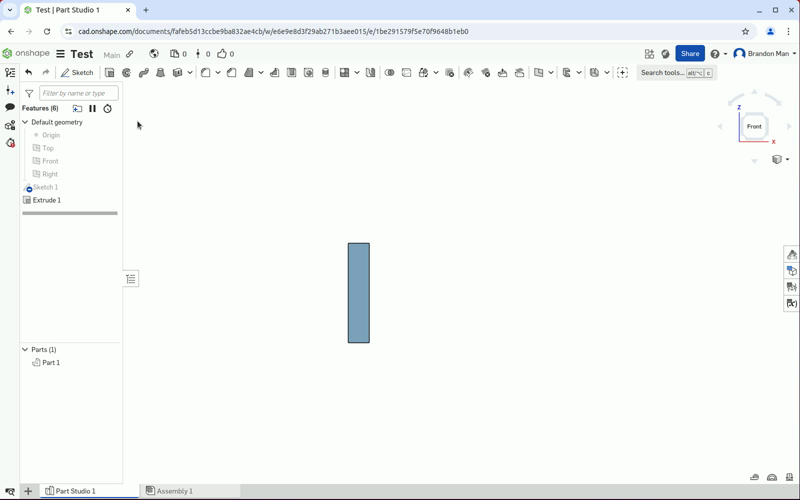
mouse_move(73, 189)
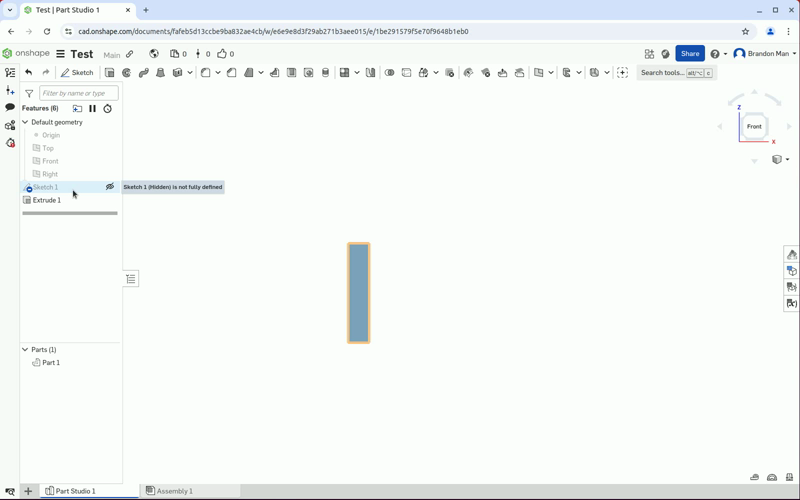
click(73, 189)
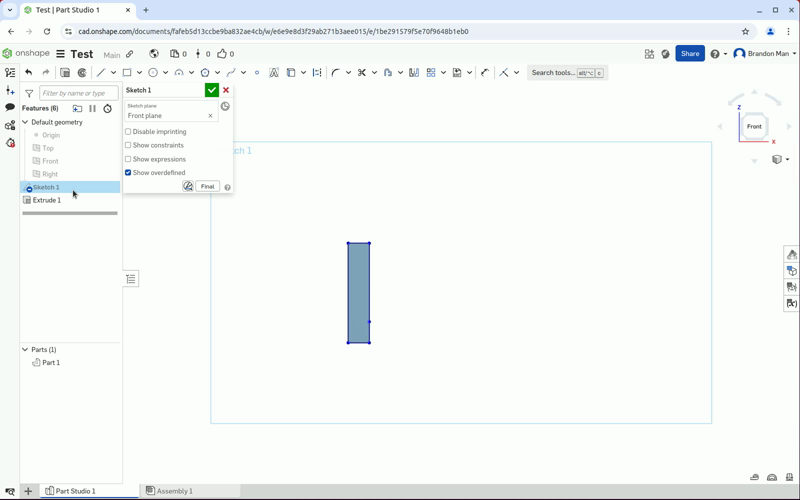
mouse_move(229, 92)
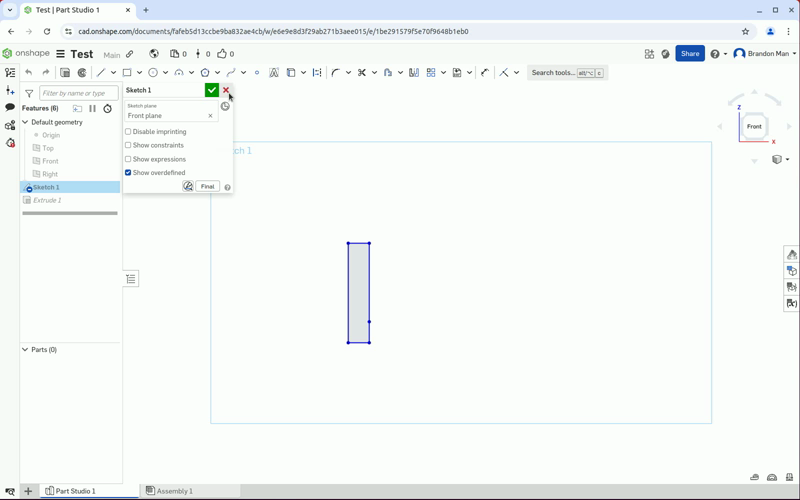
click(229, 92)
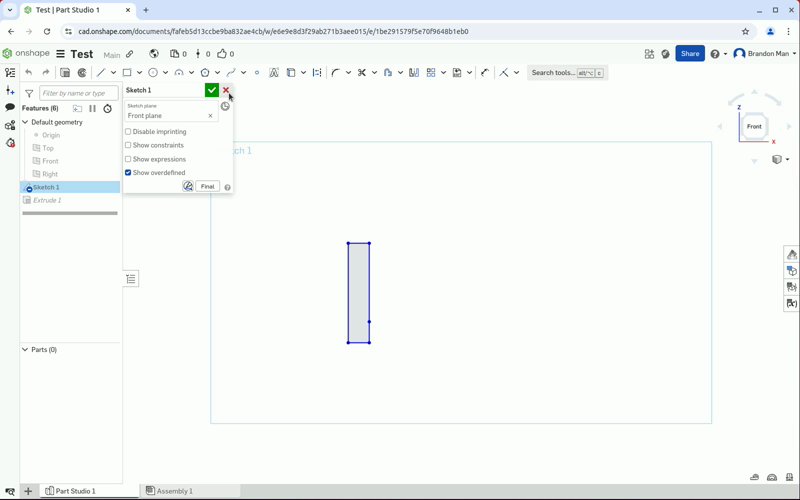
key(shift+s)
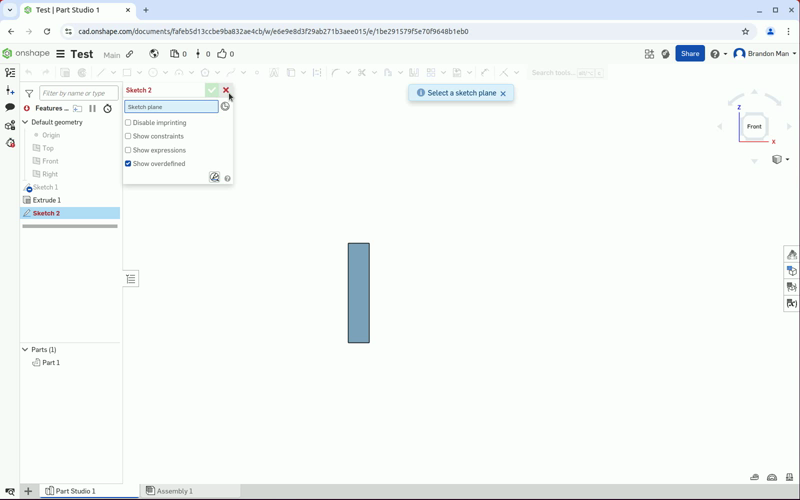
mouse_move(73, 163)
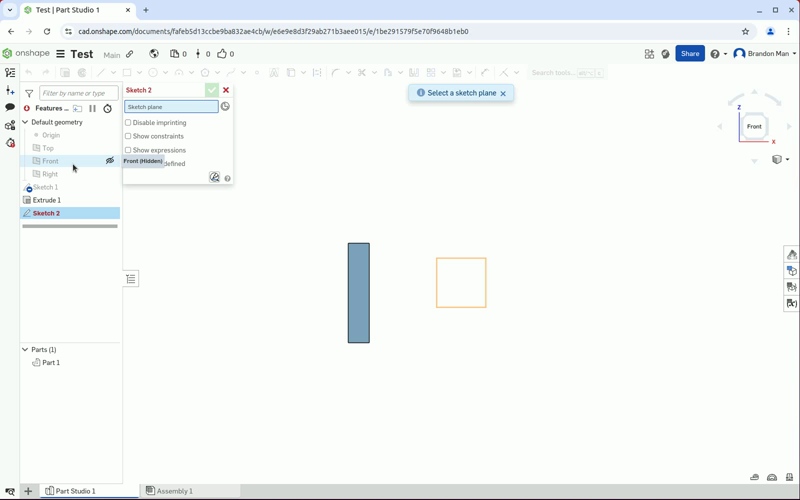
click(73, 163)
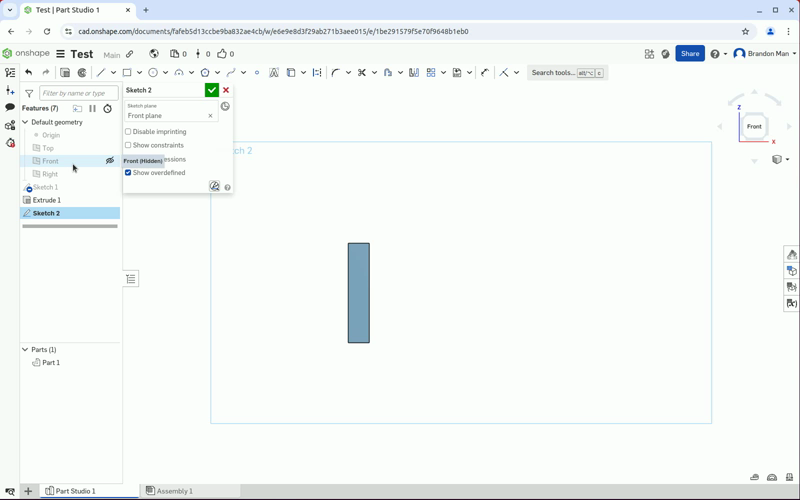
mouse_move(73, 352)
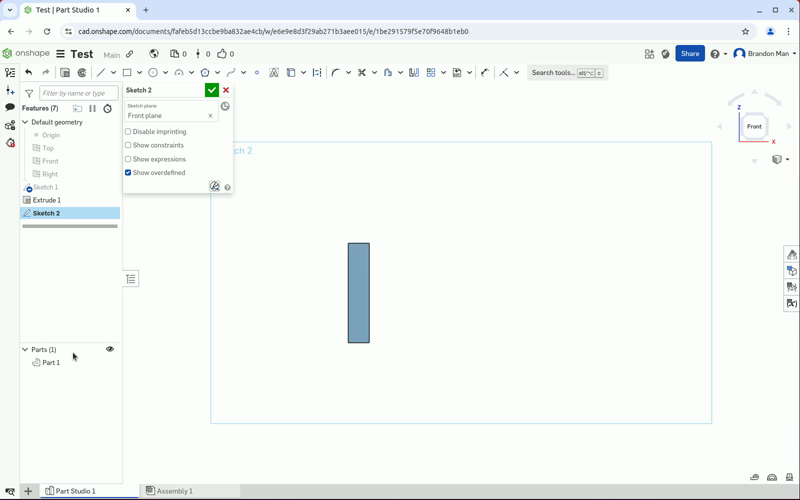
key(y)
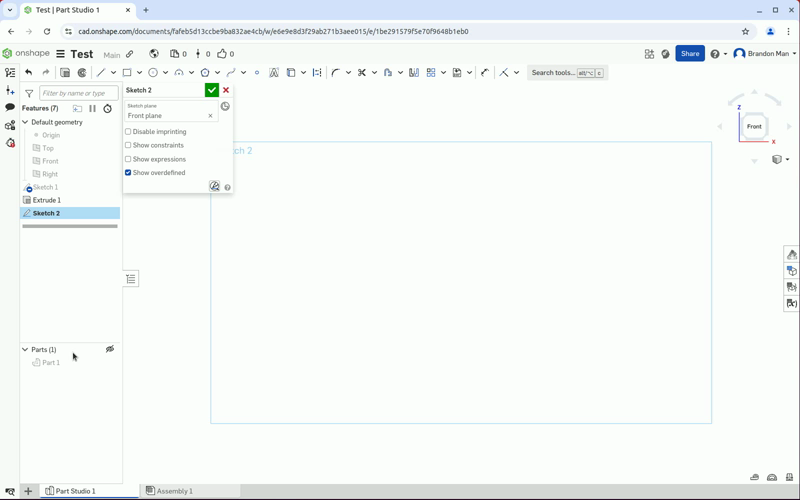
key(l)
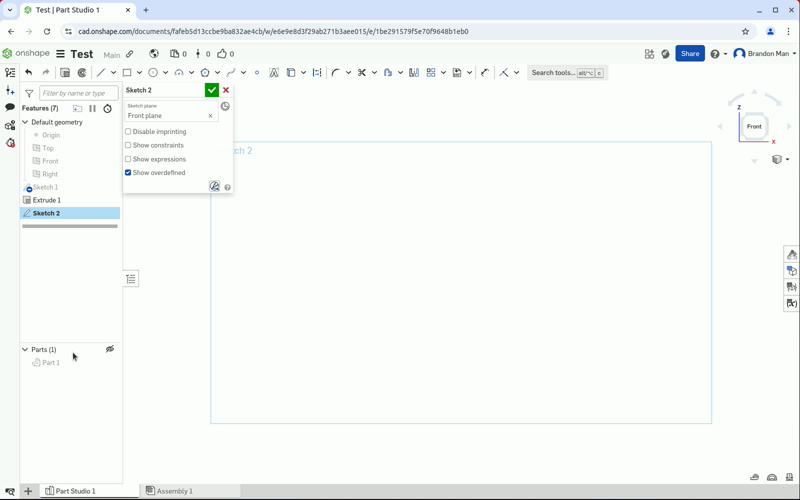
key_down(shift)
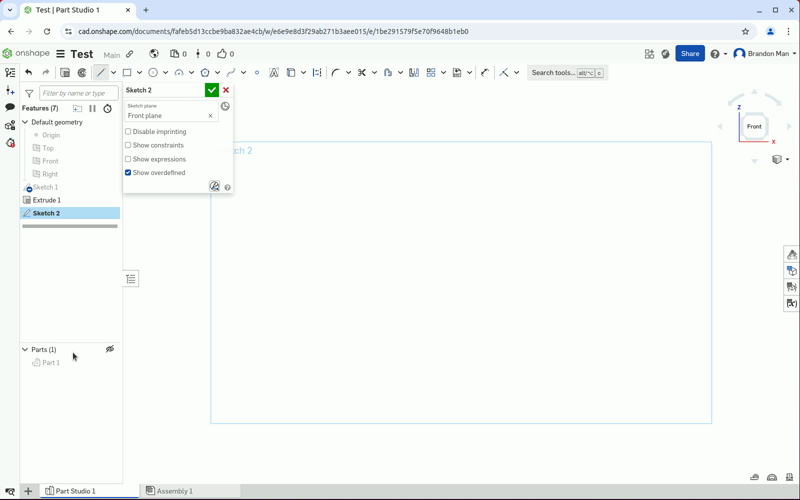
mouse_move(348, 241)
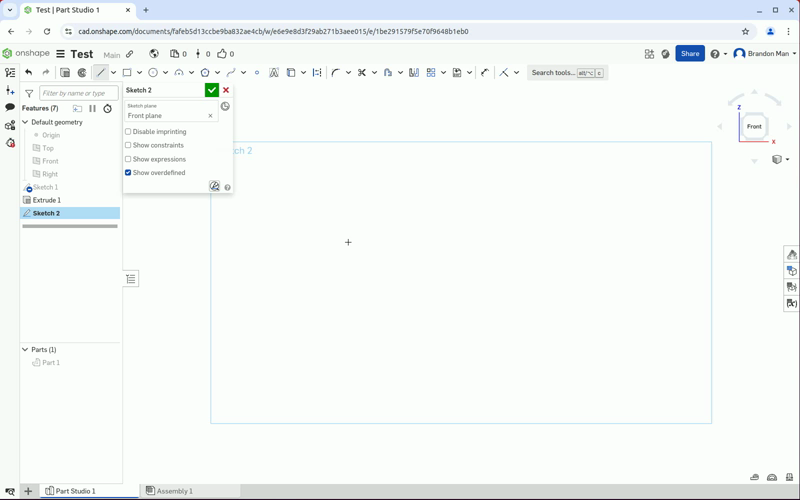
click(348, 241)
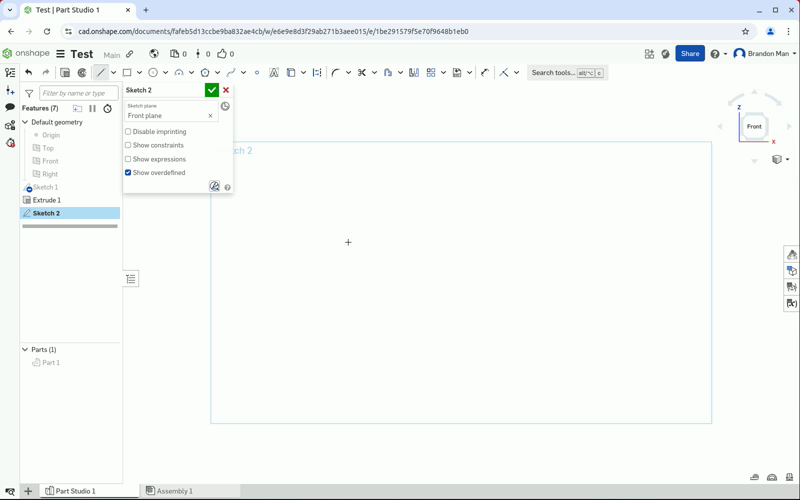
key_up(shift)
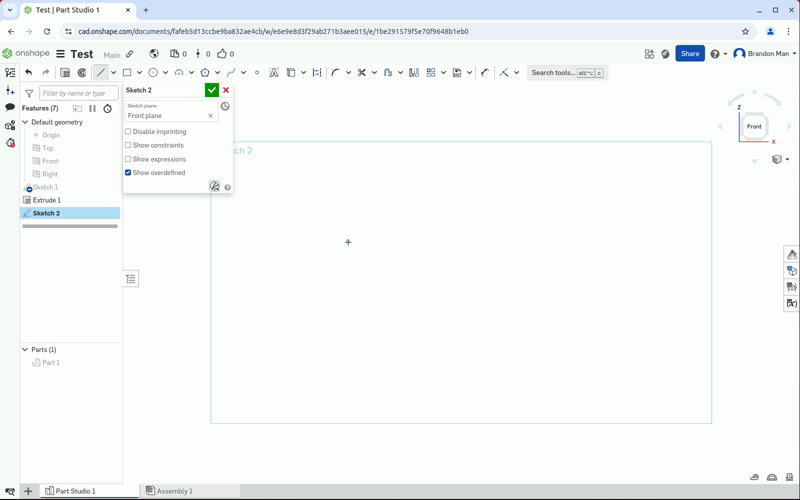
key_down(shift)
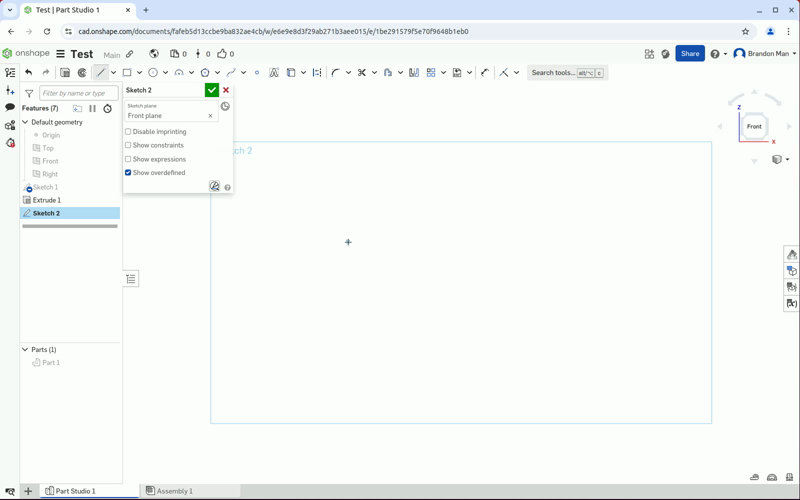
mouse_move(378, 241)
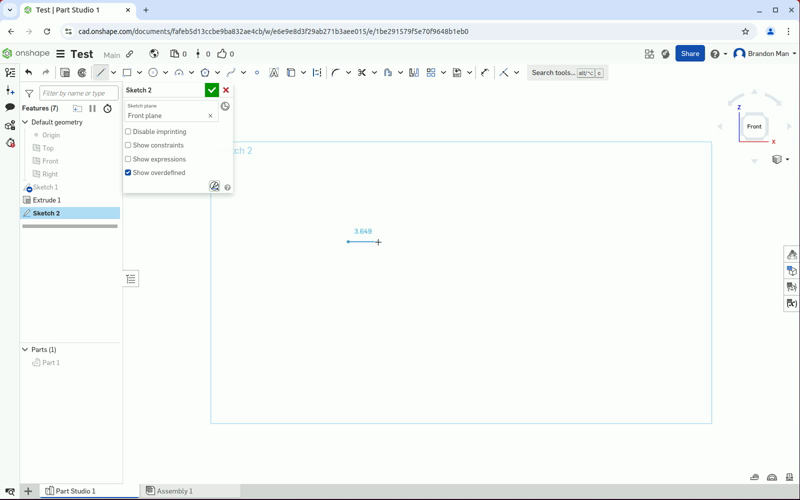
mouse_move(369, 241)
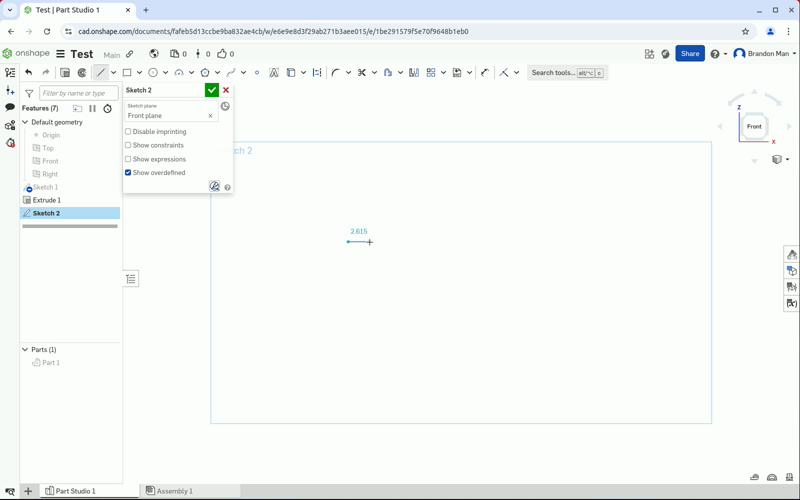
click(369, 241)
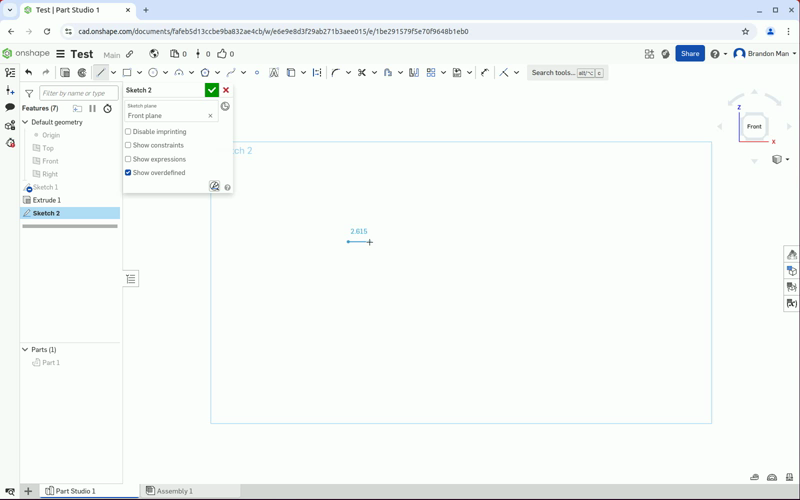
key_up(shift)
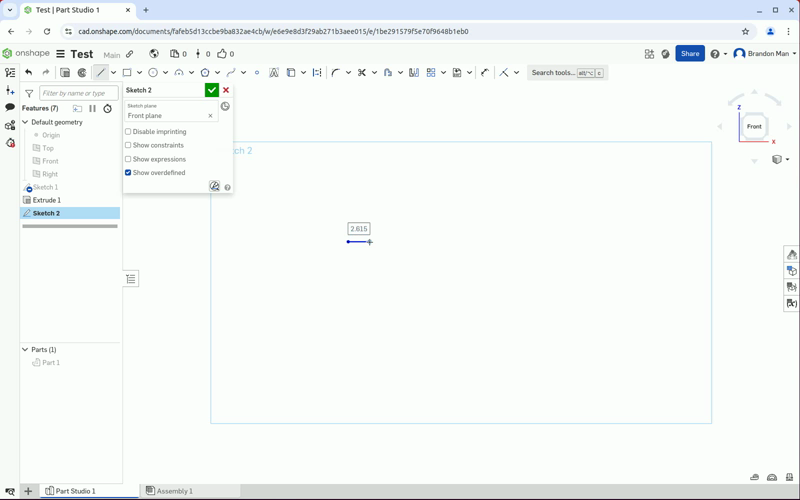
key_down(shift)
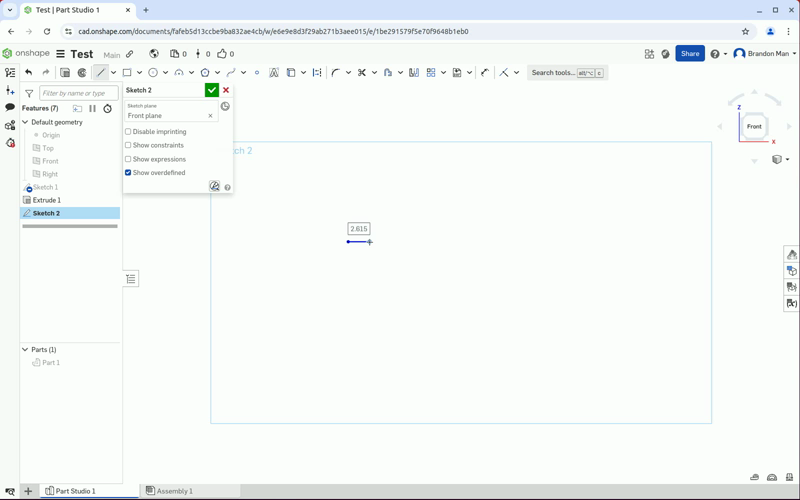
mouse_move(369, 319)
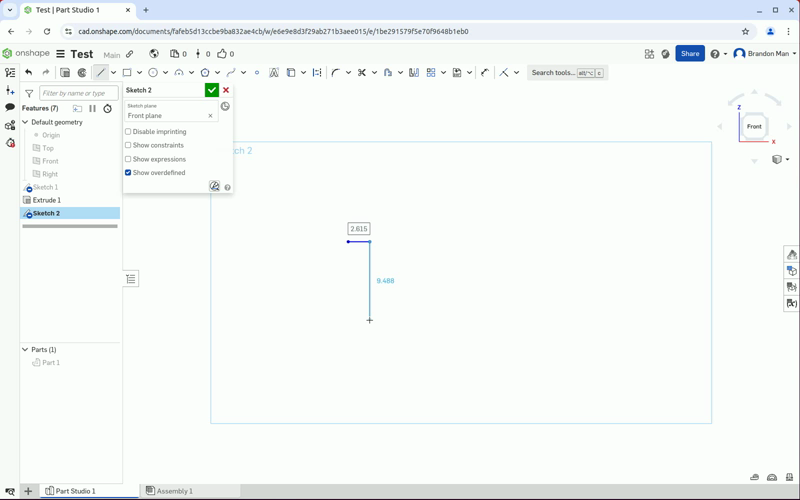
click(369, 319)
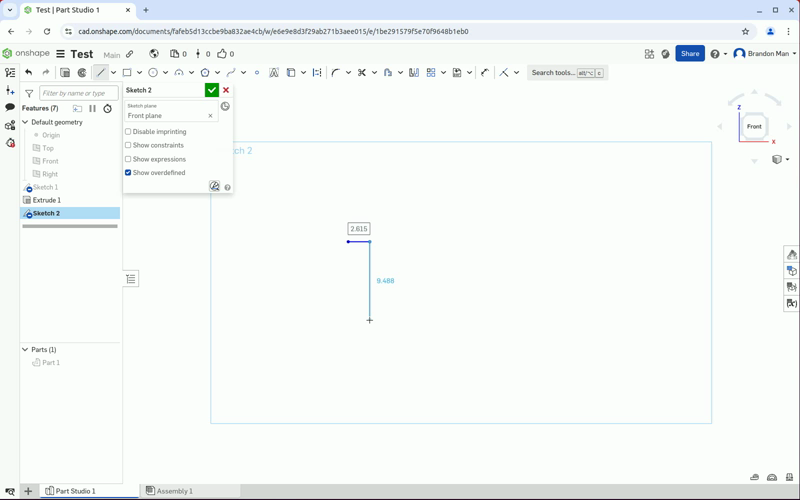
key_up(shift)
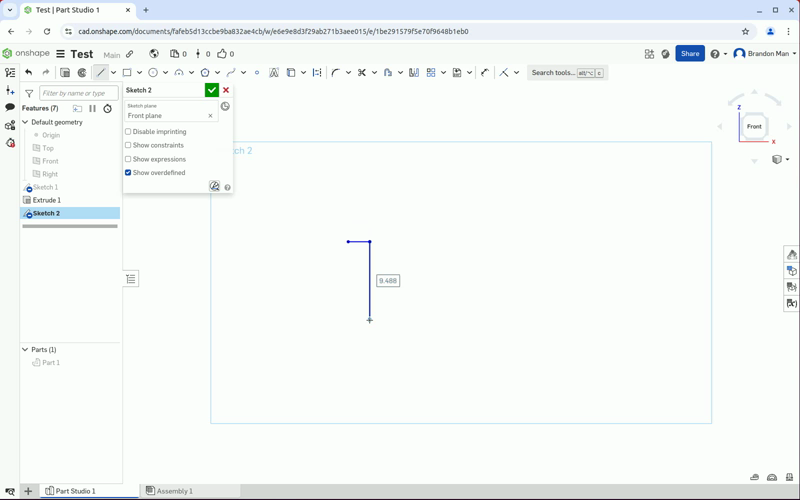
key_down(shift)
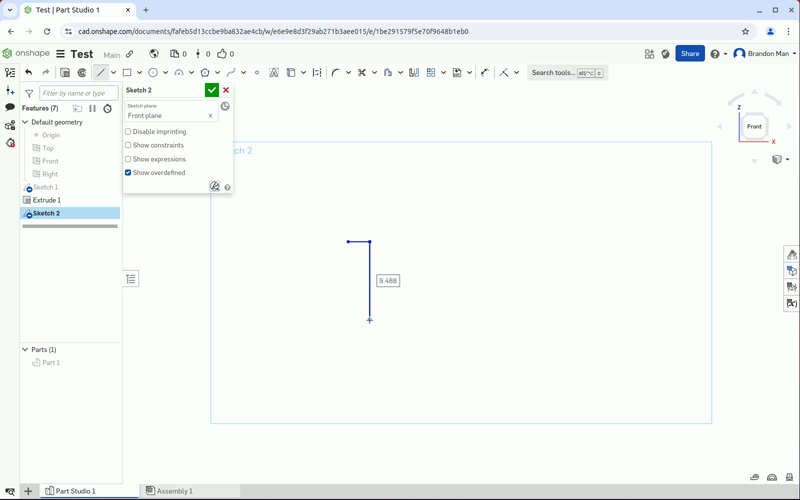
mouse_move(473, 319)
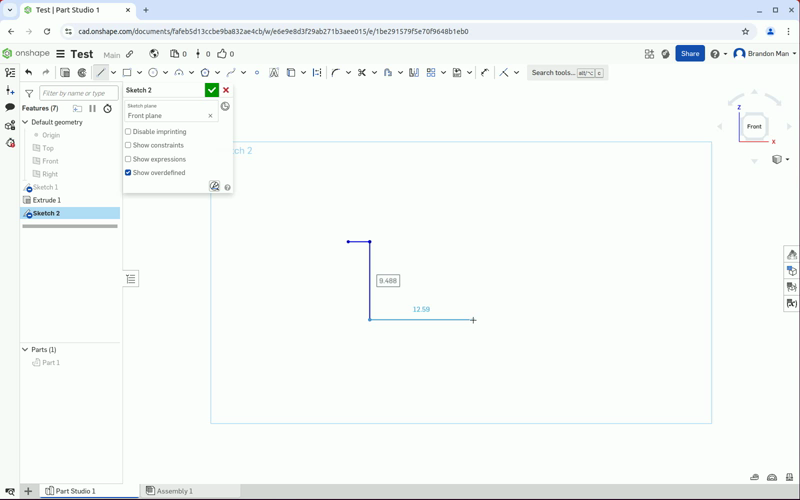
click(473, 319)
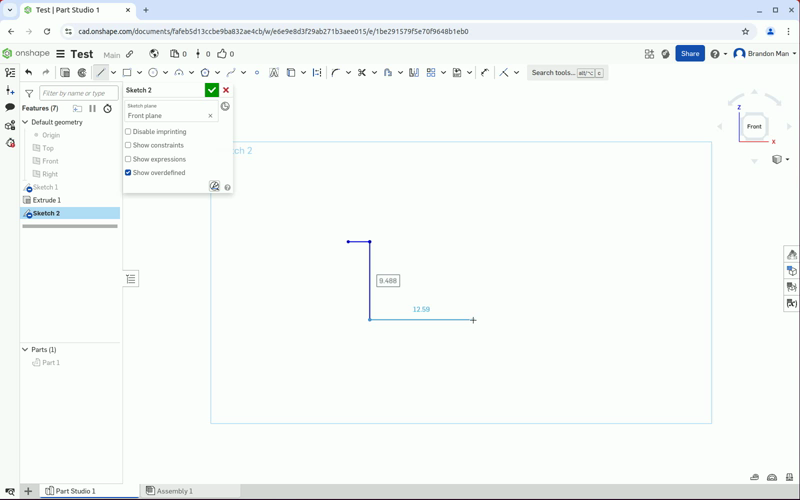
key_up(shift)
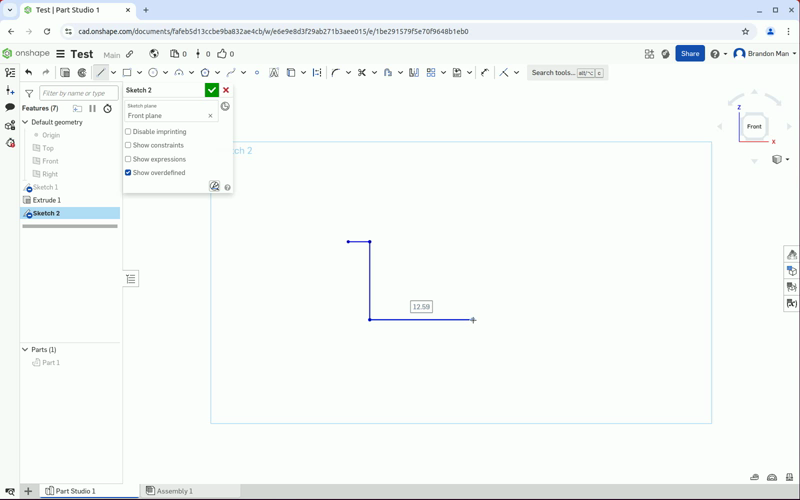
key_down(shift)
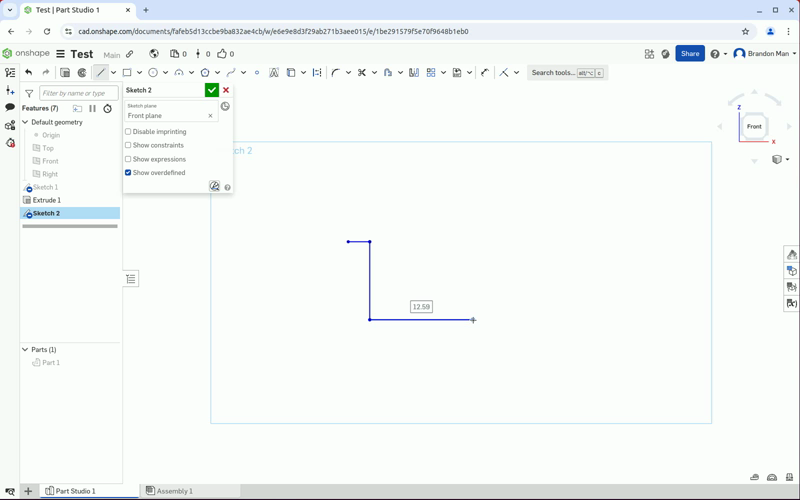
mouse_move(503, 319)
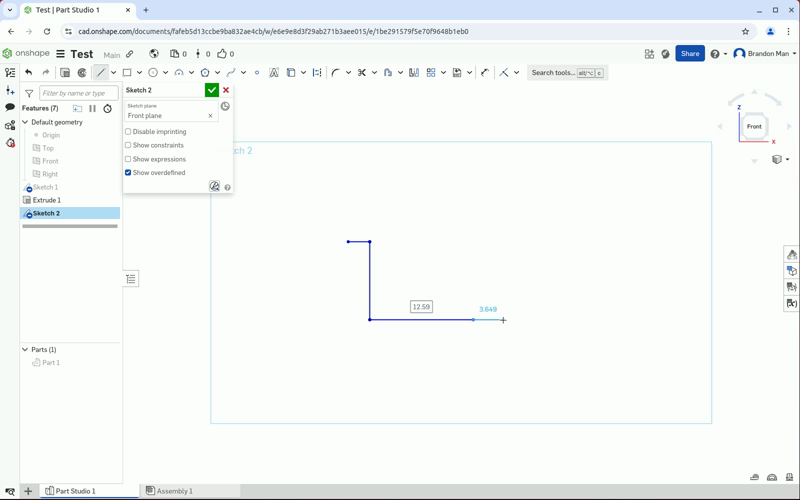
mouse_move(473, 340)
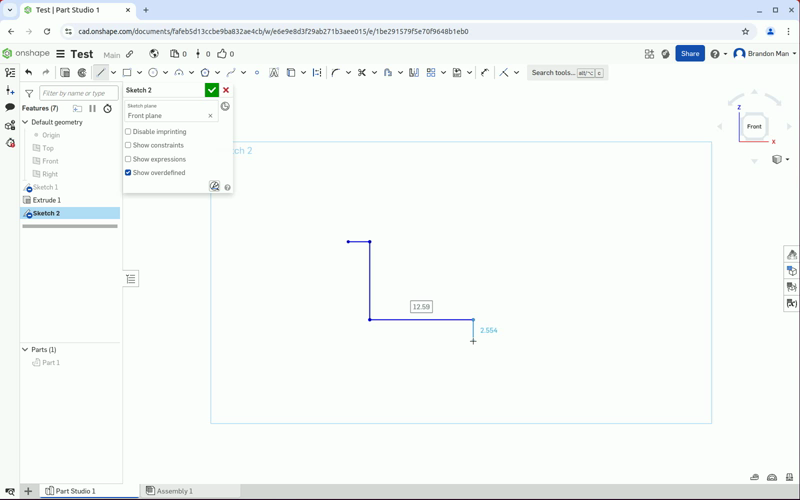
click(473, 340)
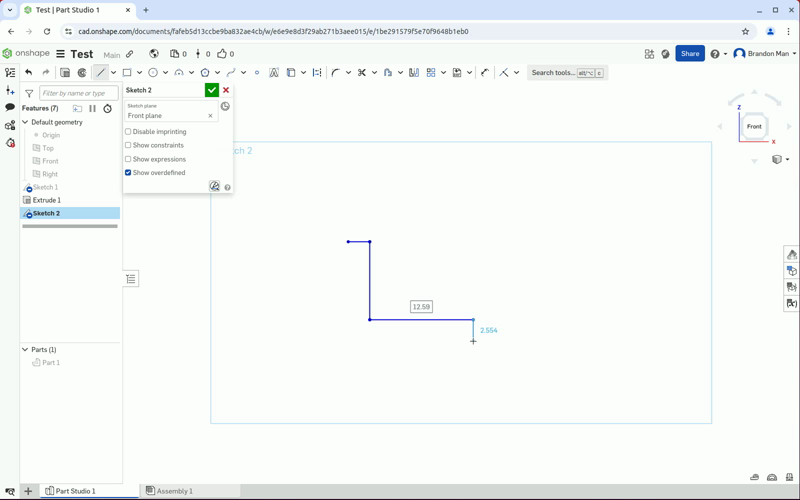
key_up(shift)
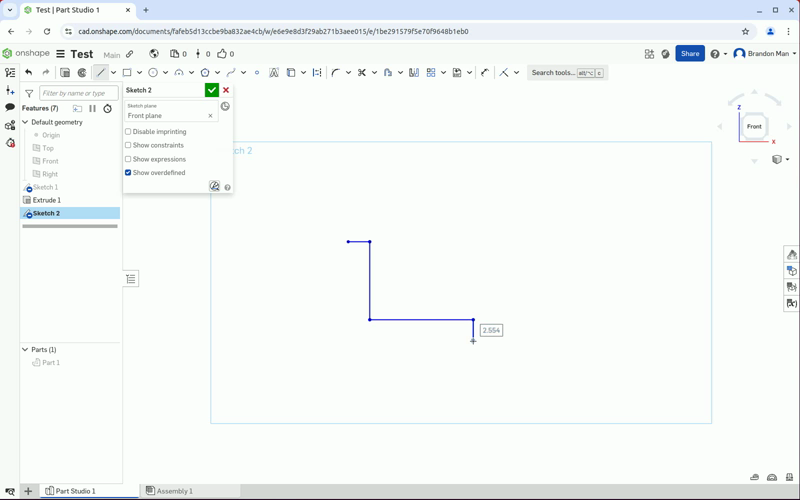
key_down(shift)
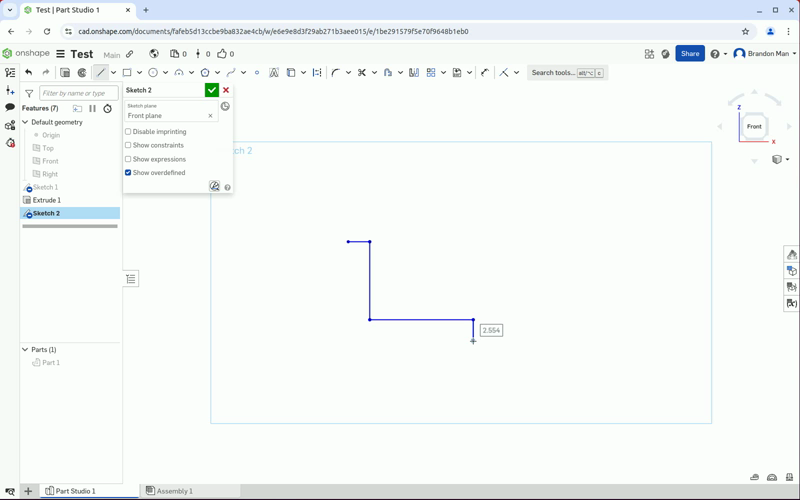
mouse_move(572, 340)
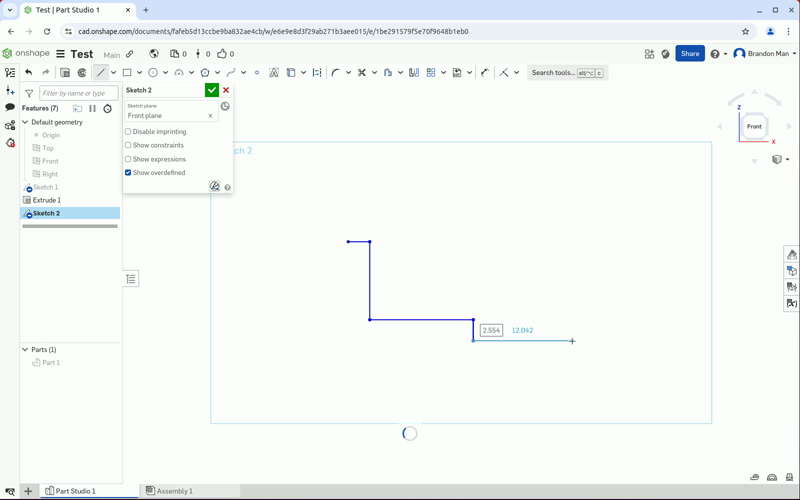
click(572, 340)
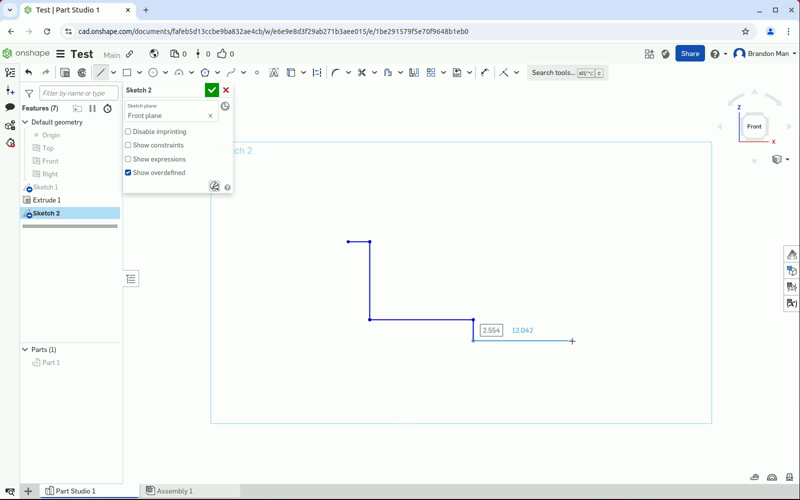
key_up(shift)
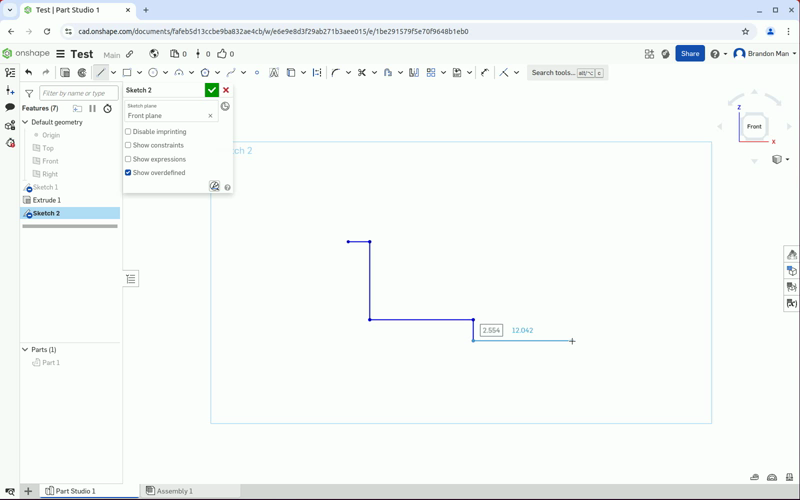
key_down(shift)
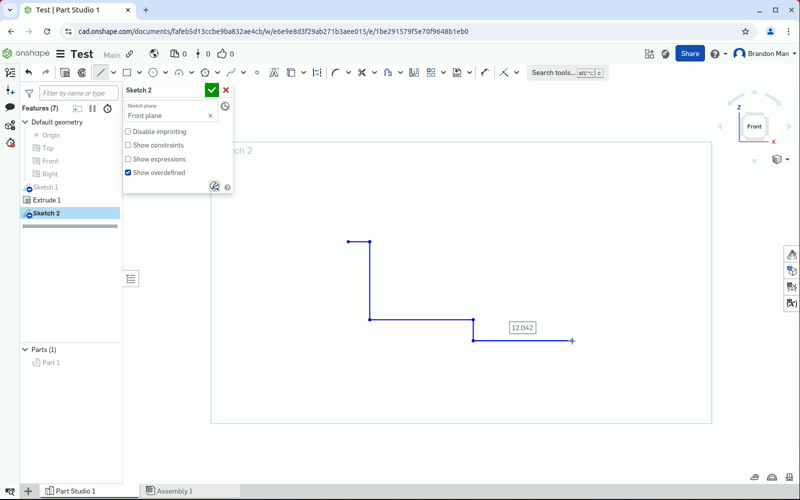
mouse_move(572, 267)
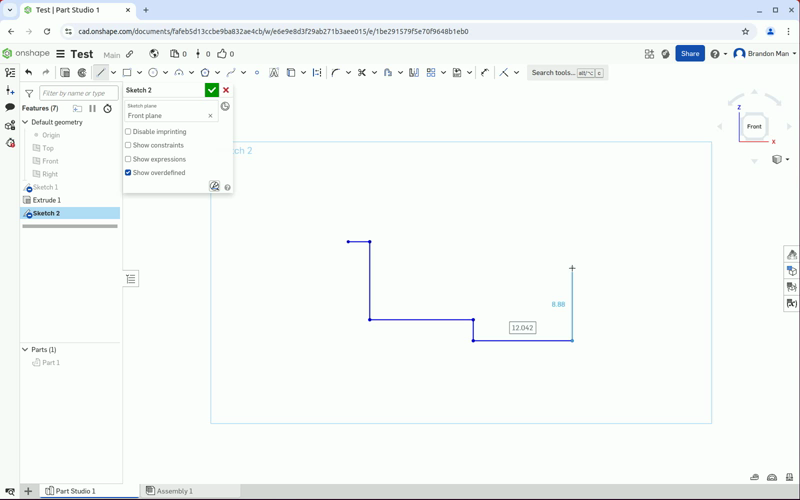
click(572, 267)
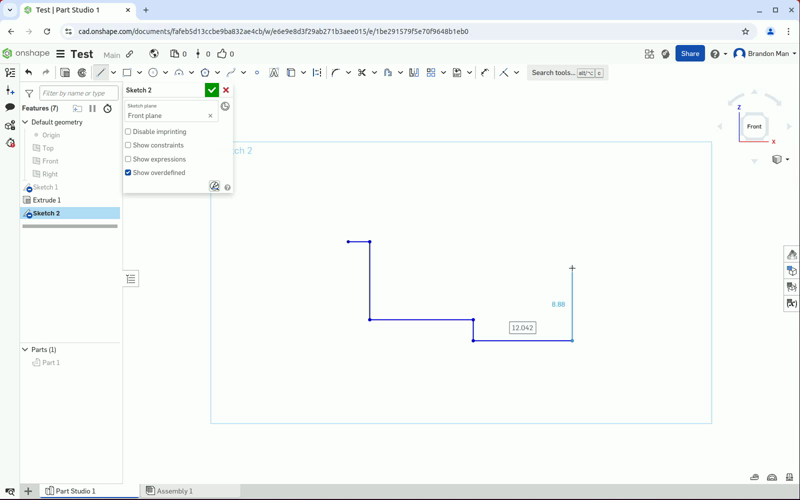
key_up(shift)
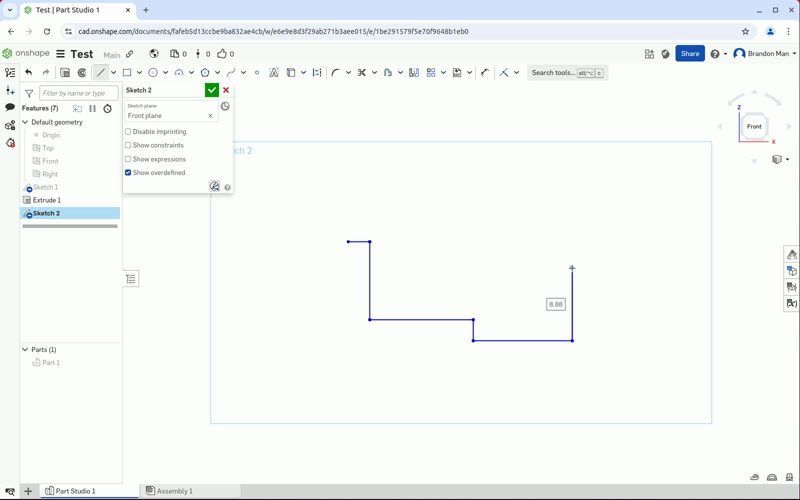
key_down(shift)
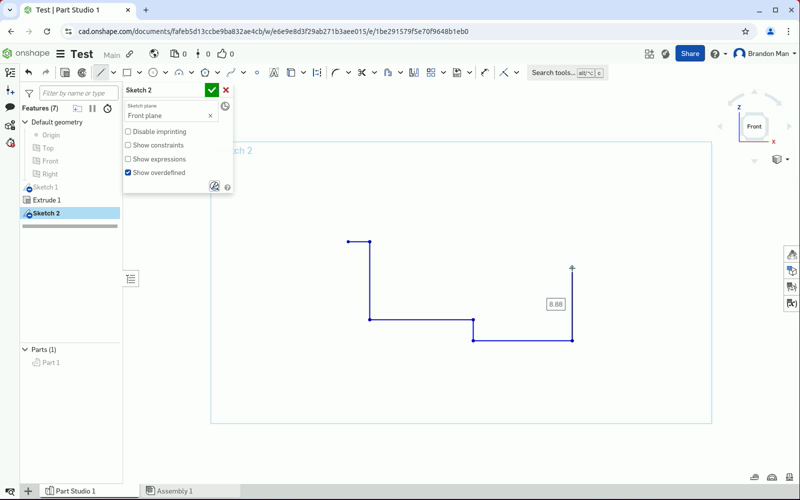
mouse_move(409, 223)
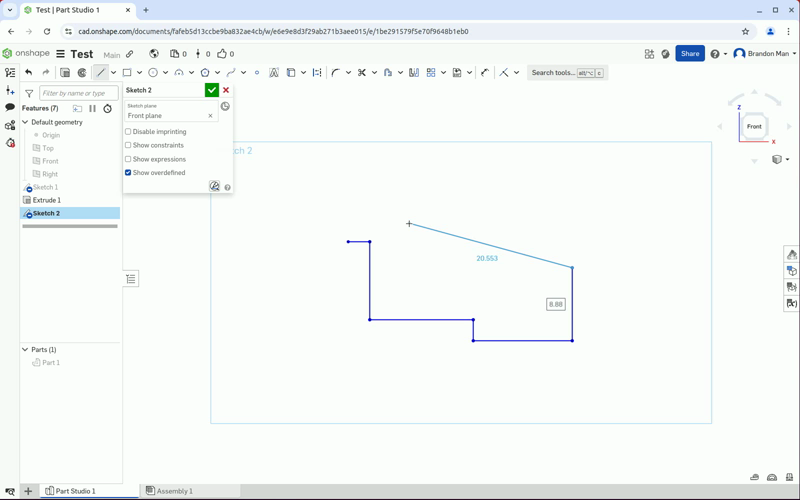
click(409, 223)
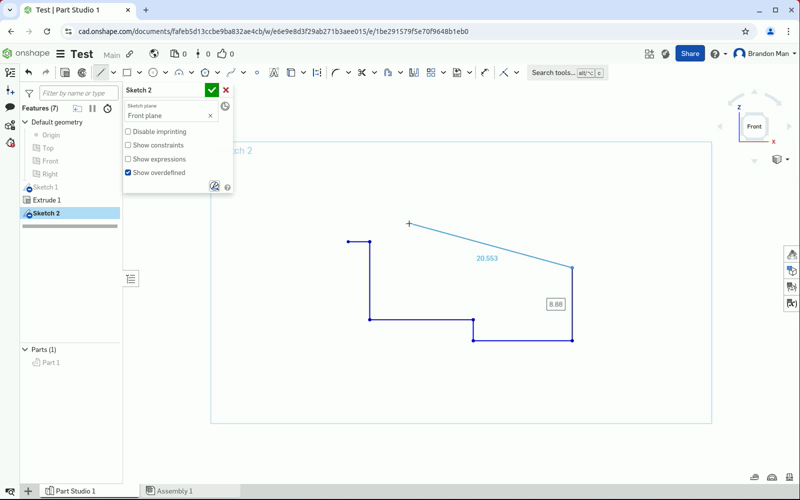
key_up(shift)
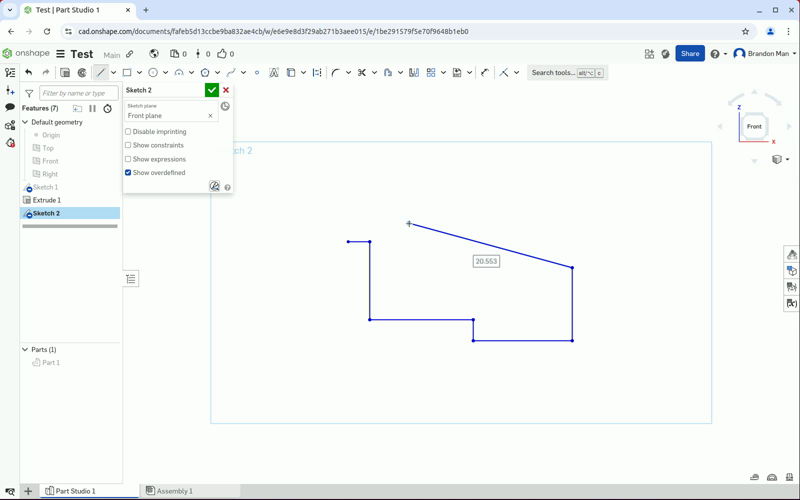
key_down(shift)
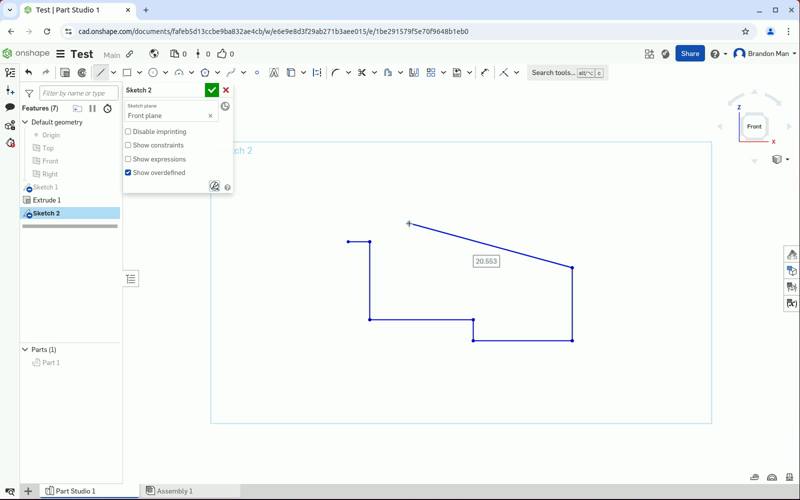
mouse_move(348, 223)
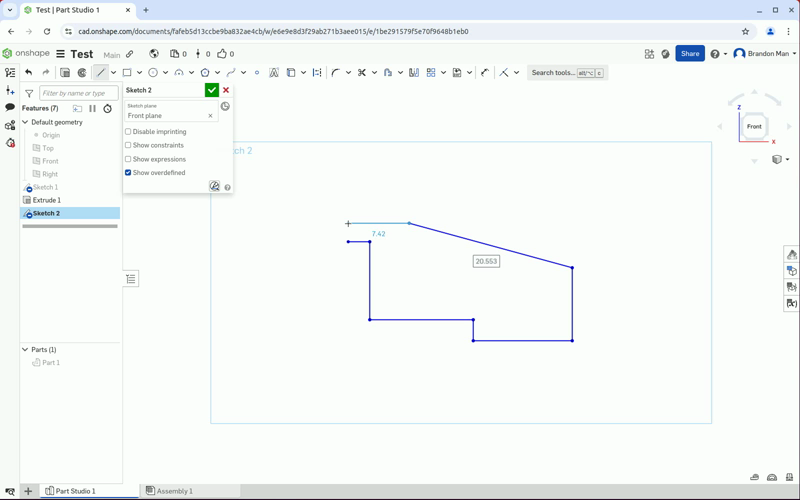
click(348, 223)
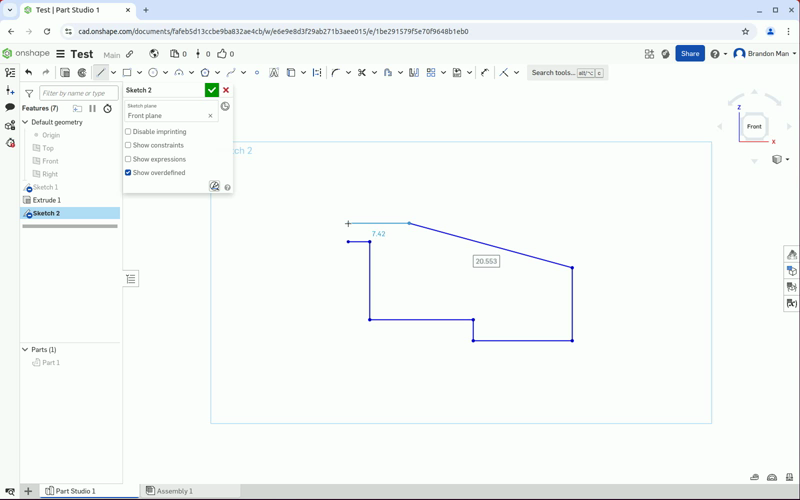
key_up(shift)
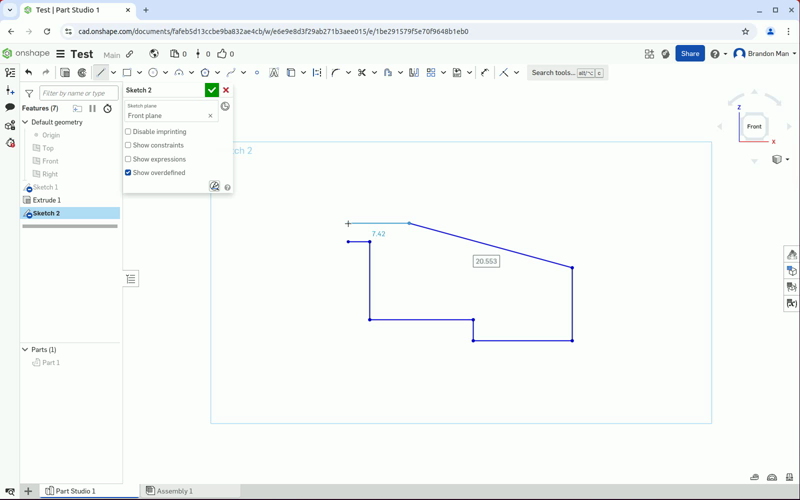
mouse_move(378, 223)
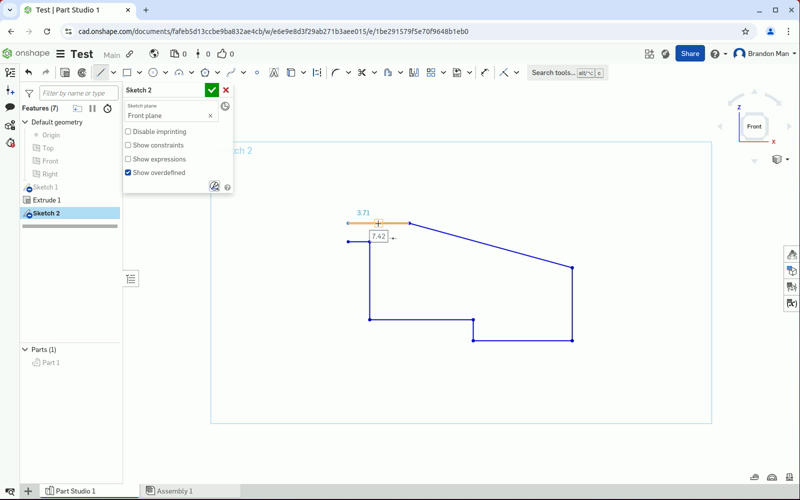
key_down(shift)
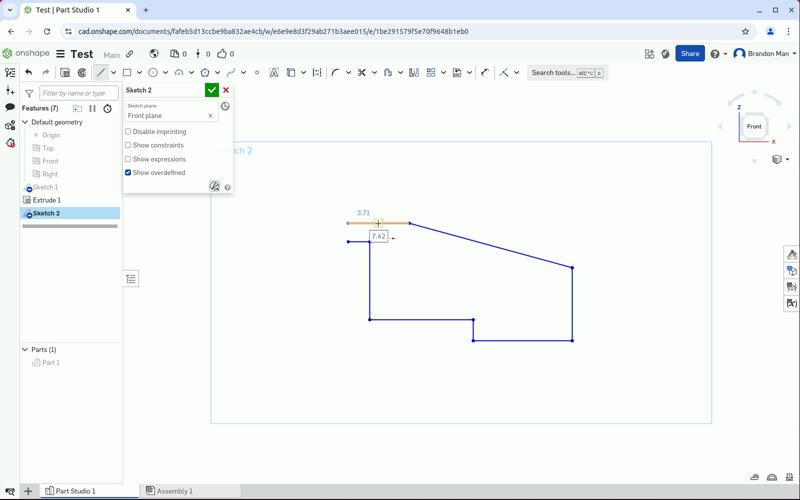
mouse_move(348, 241)
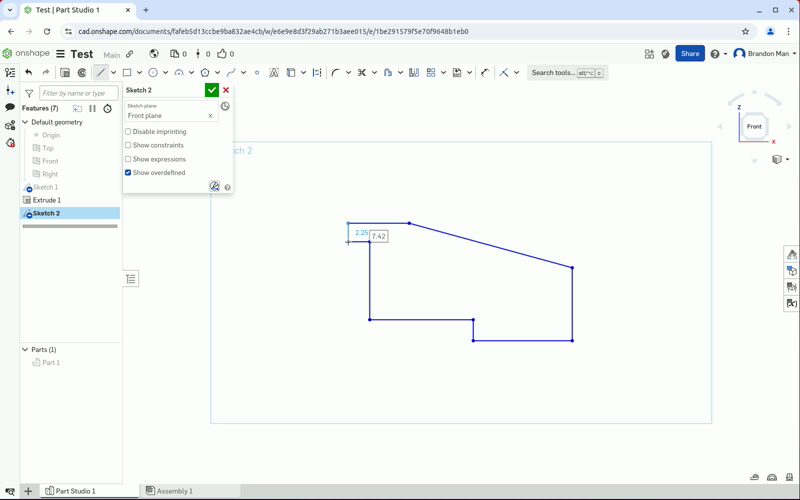
key_up(shift)
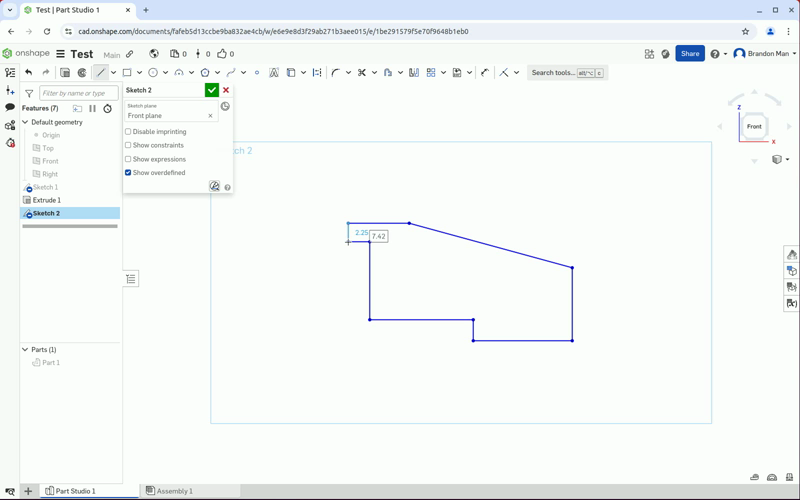
click(348, 241)
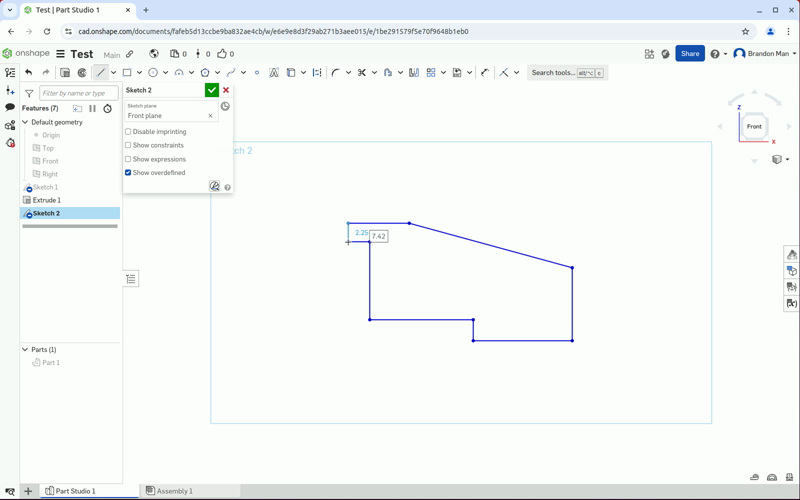
key(esc)
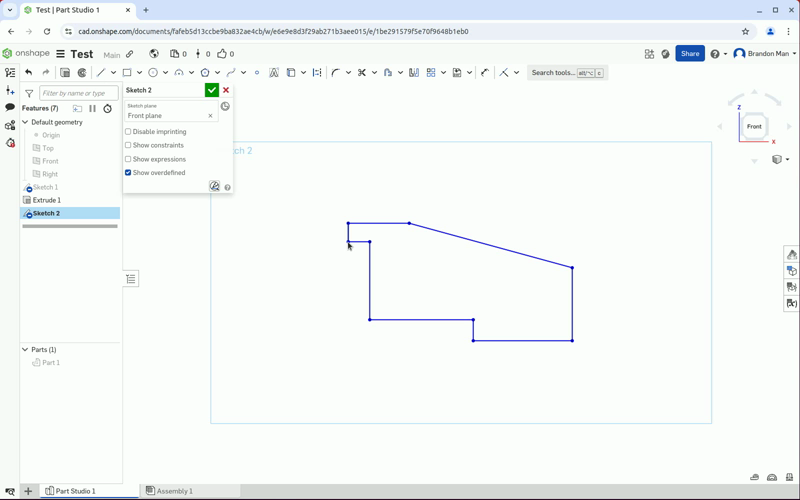
key(c)
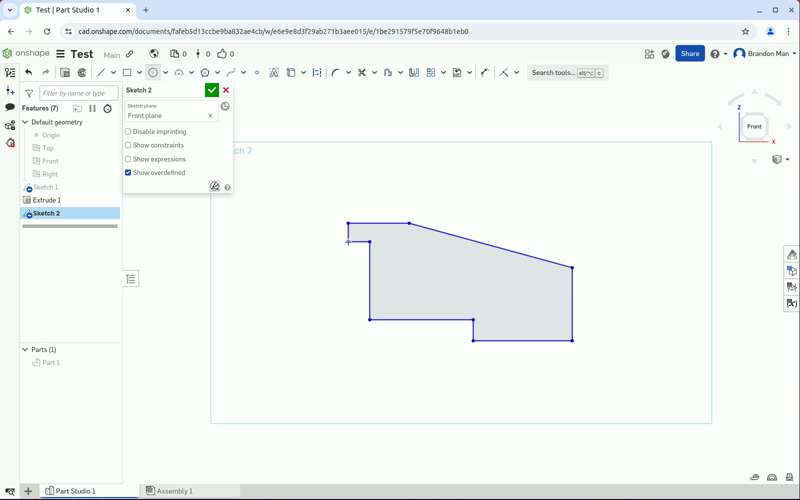
key_down(shift)
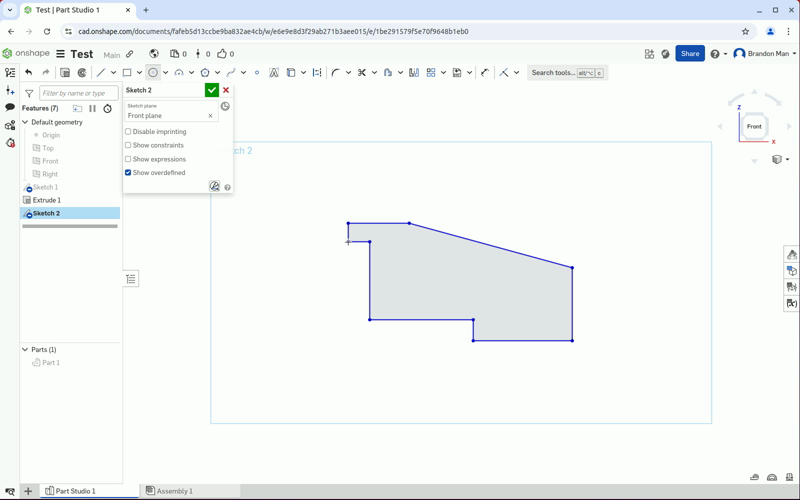
mouse_move(534, 303)
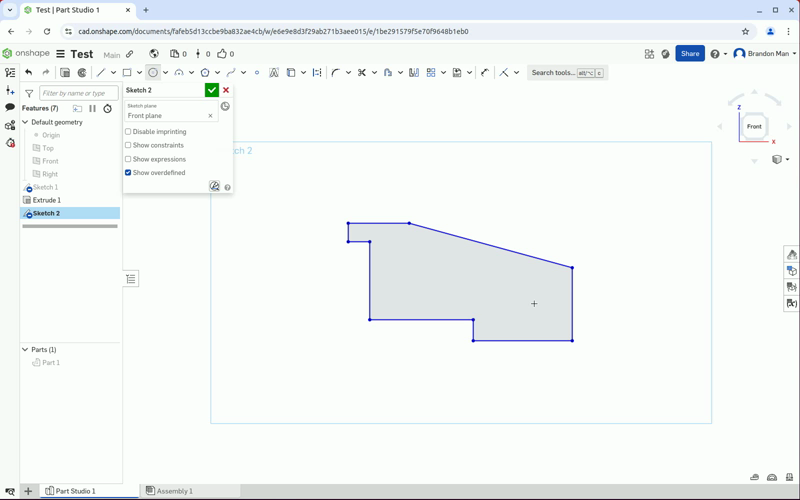
click(534, 303)
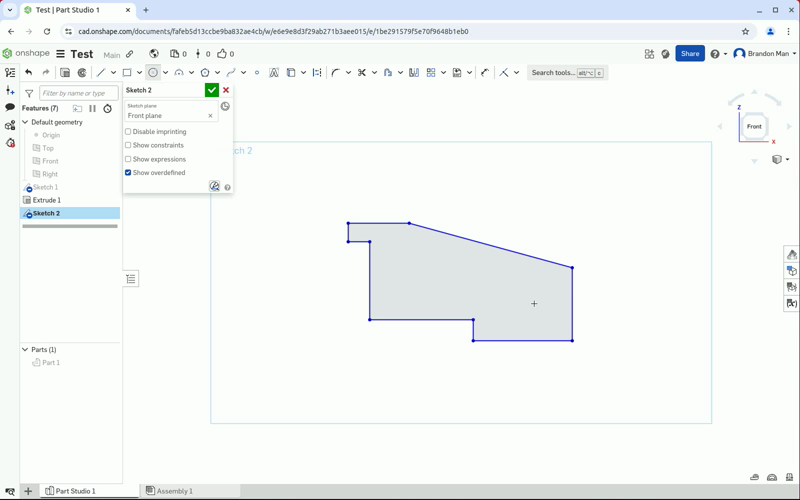
key_up(shift)
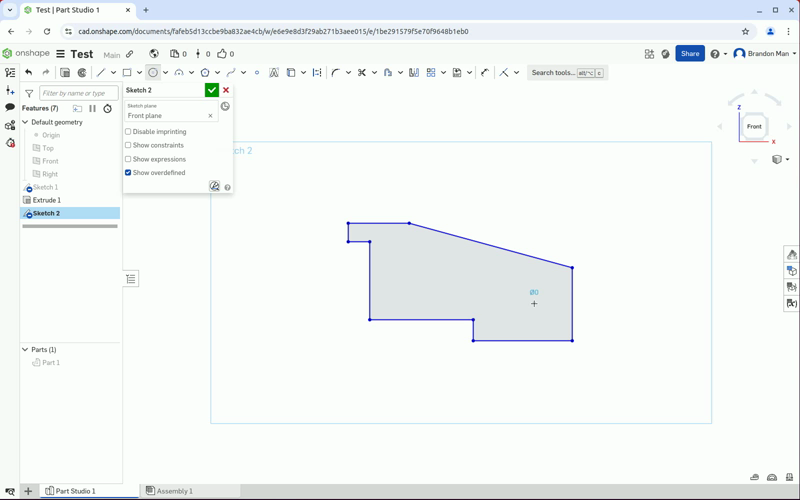
mouse_move(550, 303)
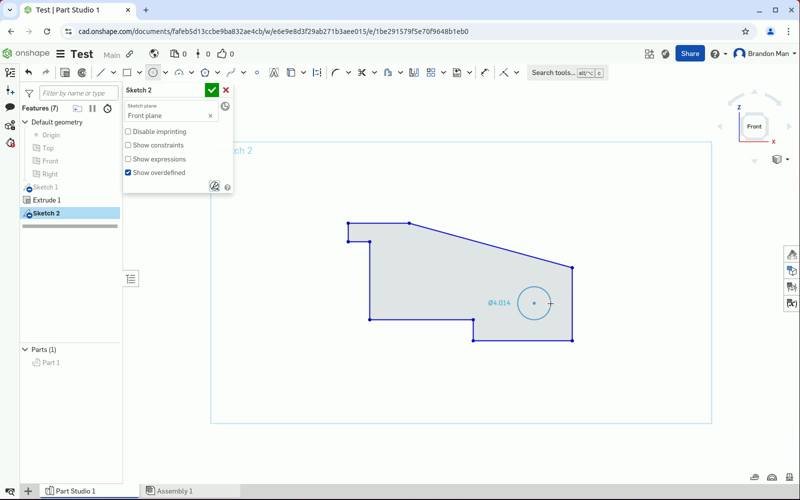
click(550, 303)
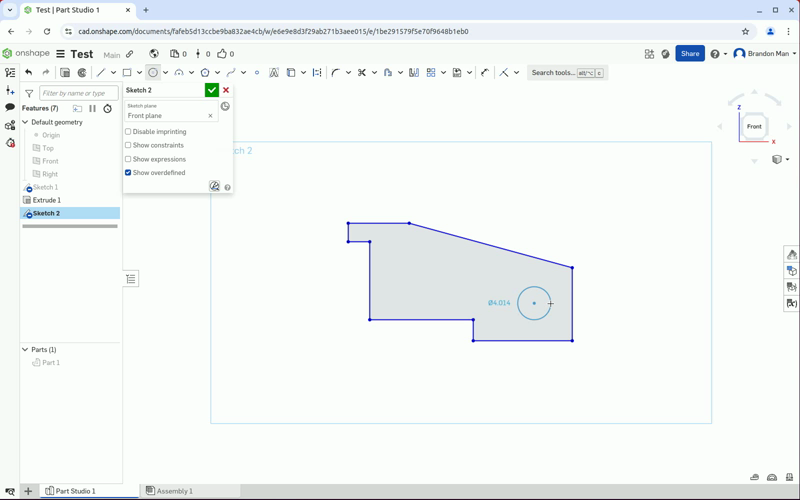
key(esc)
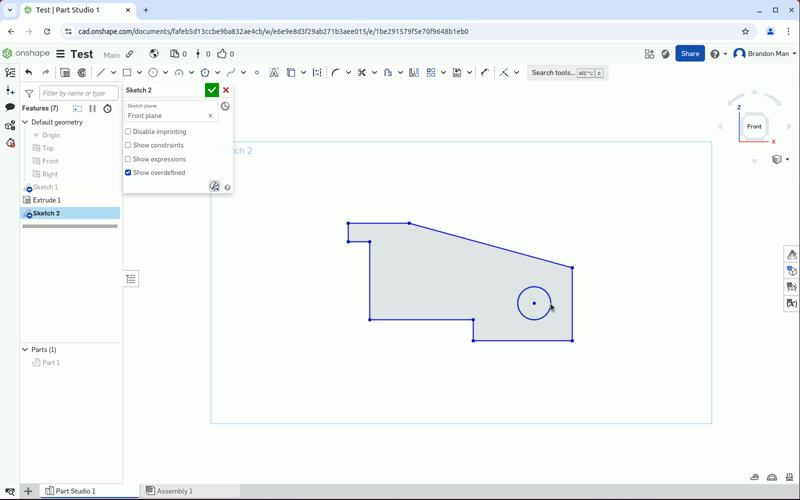
mouse_move(421, 271)
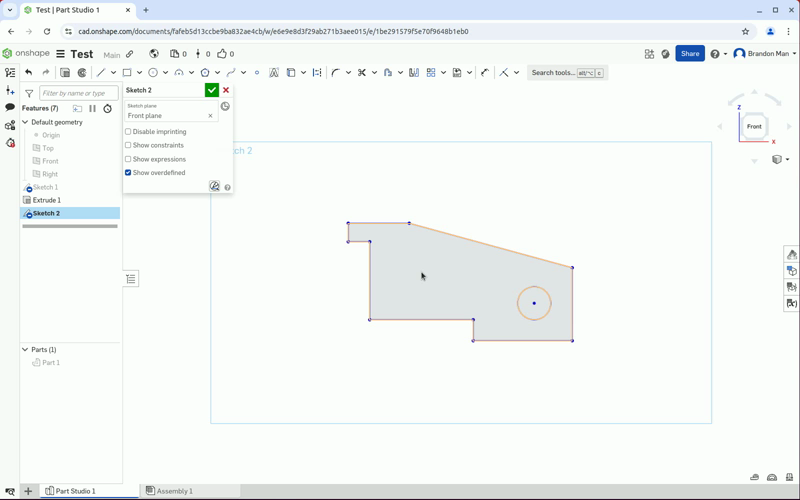
click(421, 271)
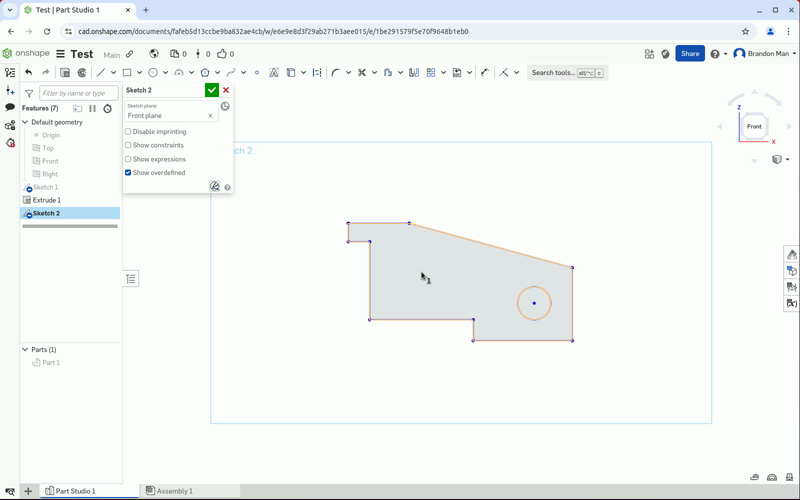
mouse_move(73, 352)
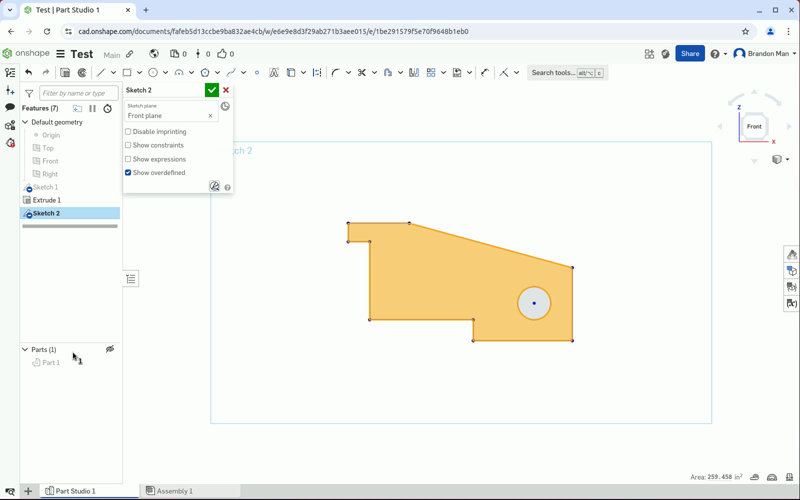
key(shift+y)
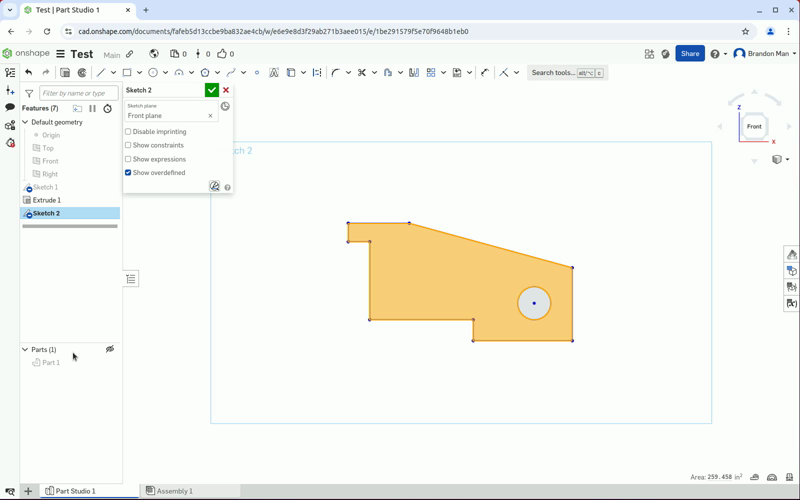
key(shift+e)
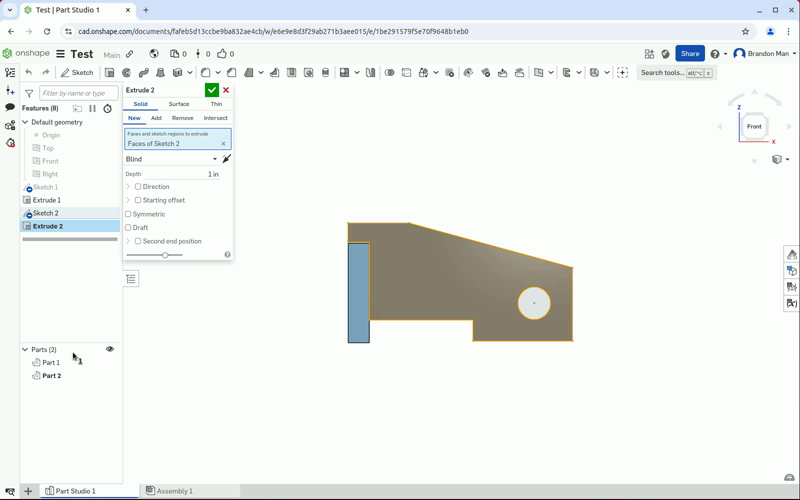
mouse_move(143, 106)
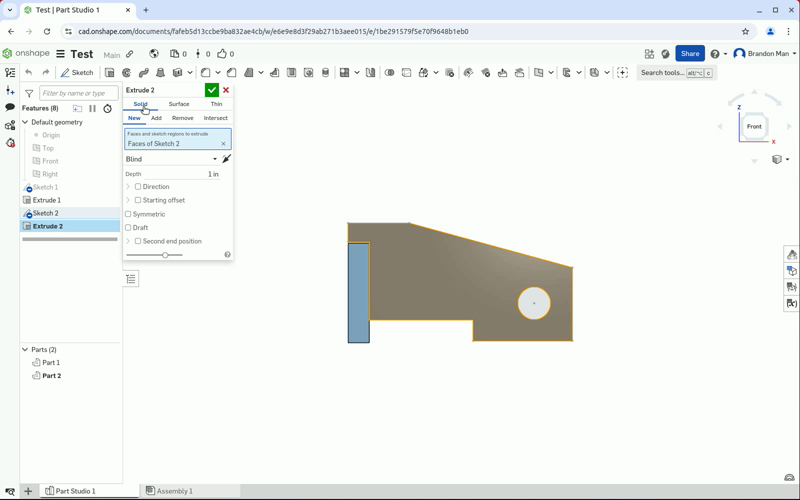
click(143, 106)
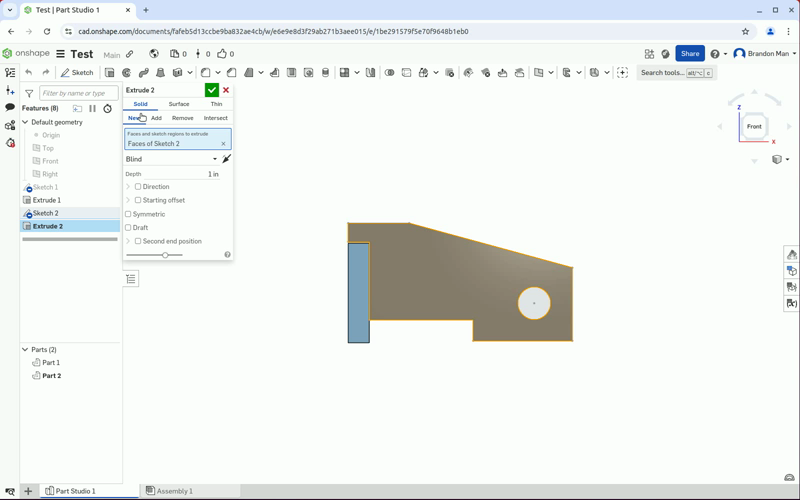
mouse_move(137, 120)
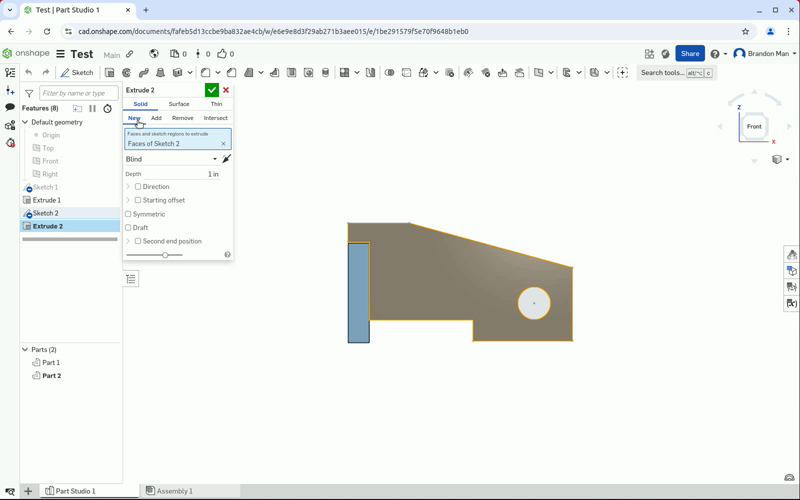
click(137, 120)
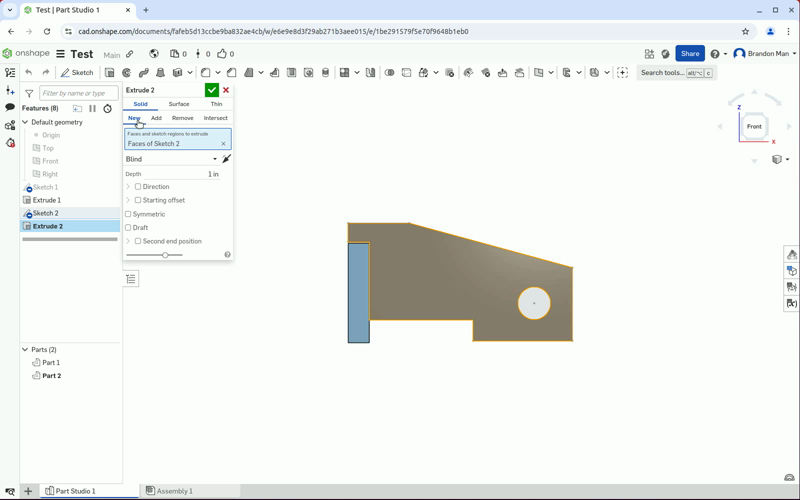
key(tab, 4)
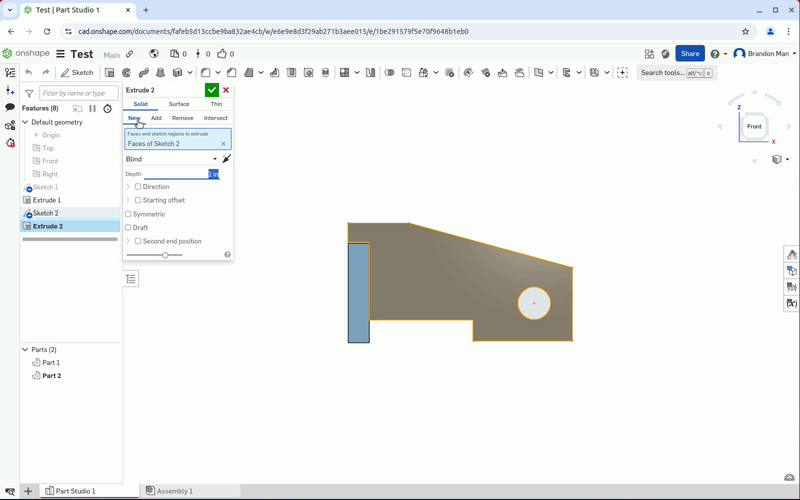
text(2.566)
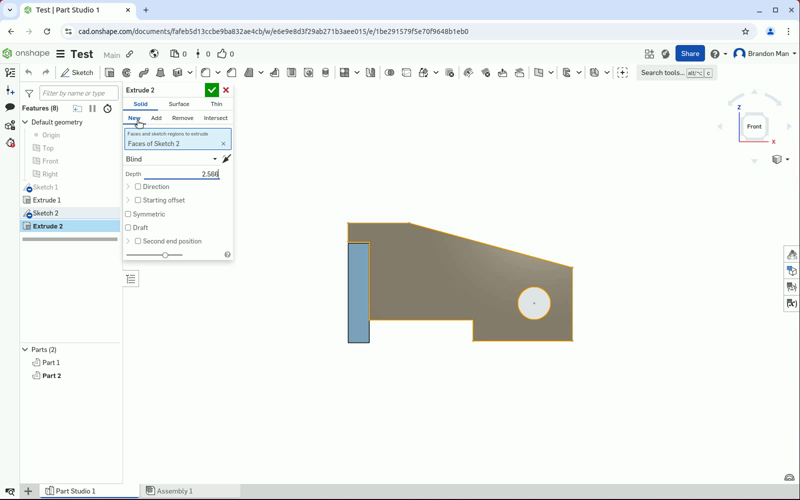
key(enter)
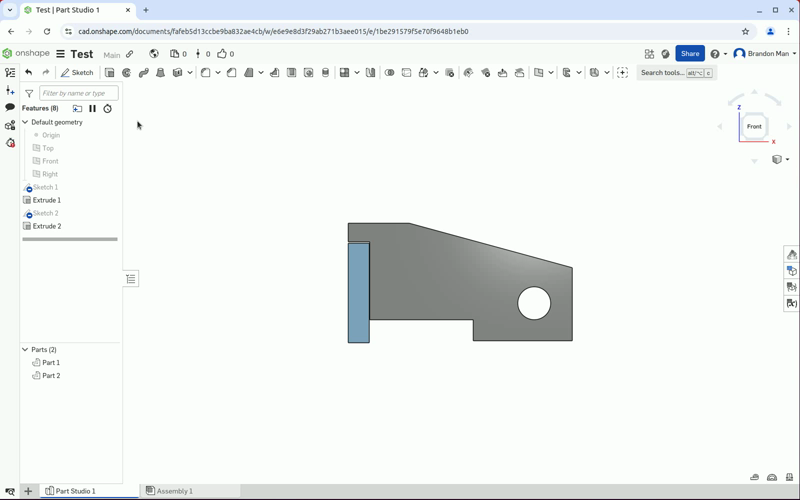
key(shift+h)
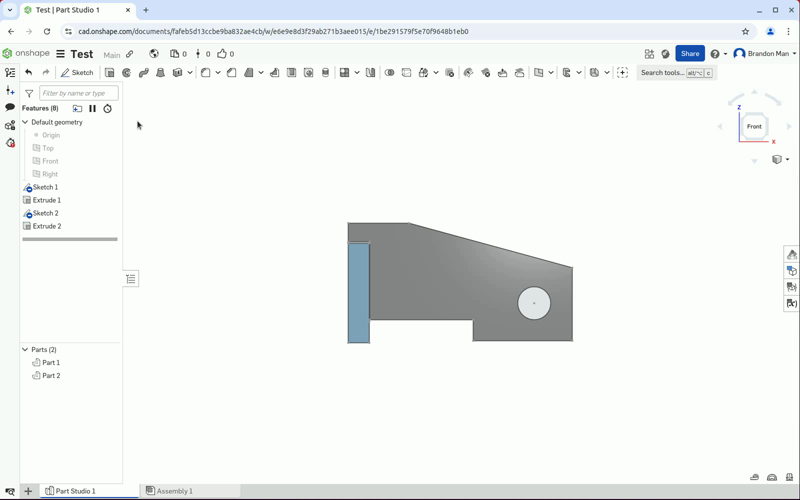
key(shift+h)
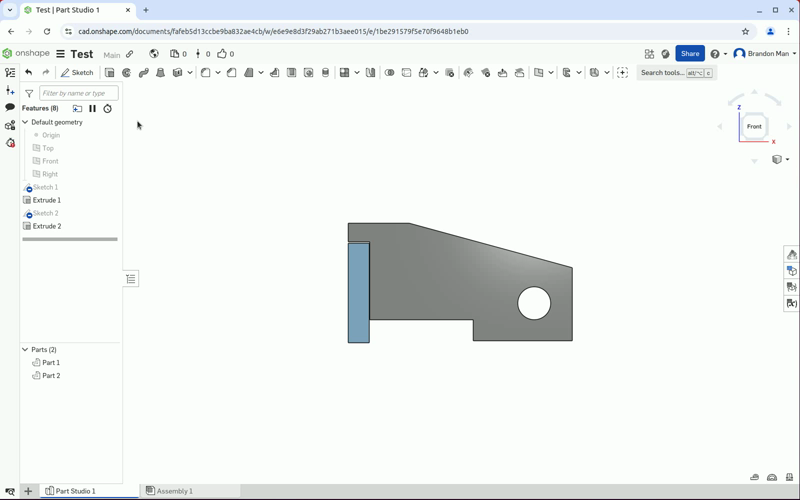
mouse_move(73, 189)
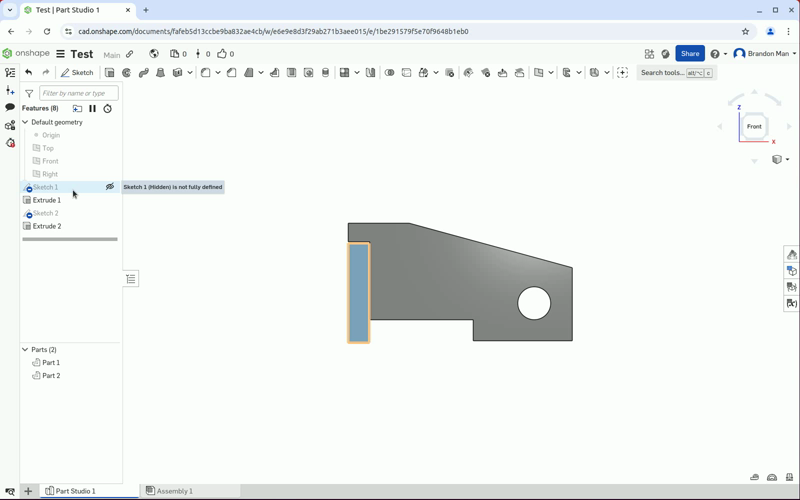
click(73, 189)
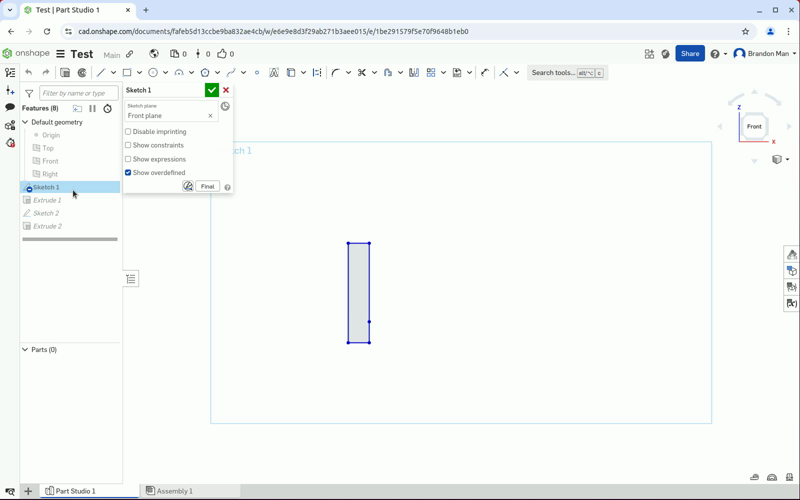
mouse_move(229, 92)
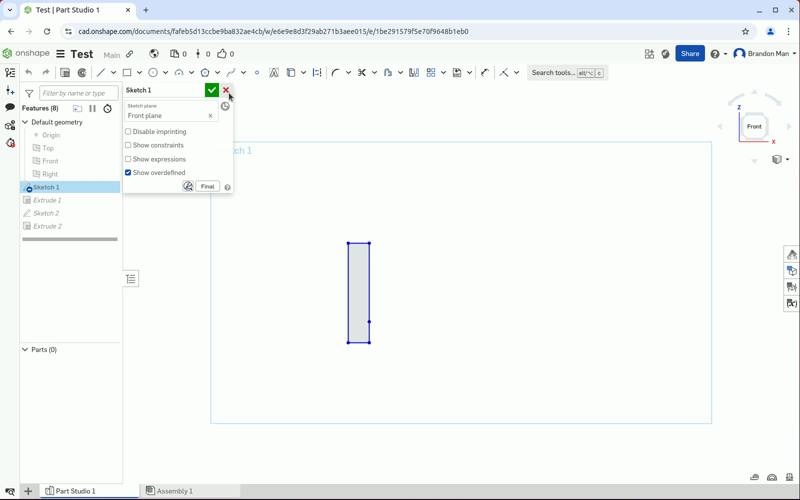
click(229, 92)
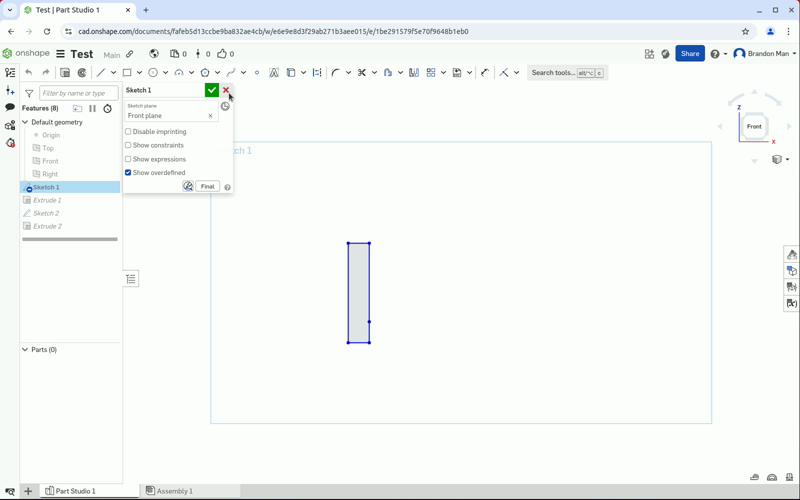
key(shift+s)
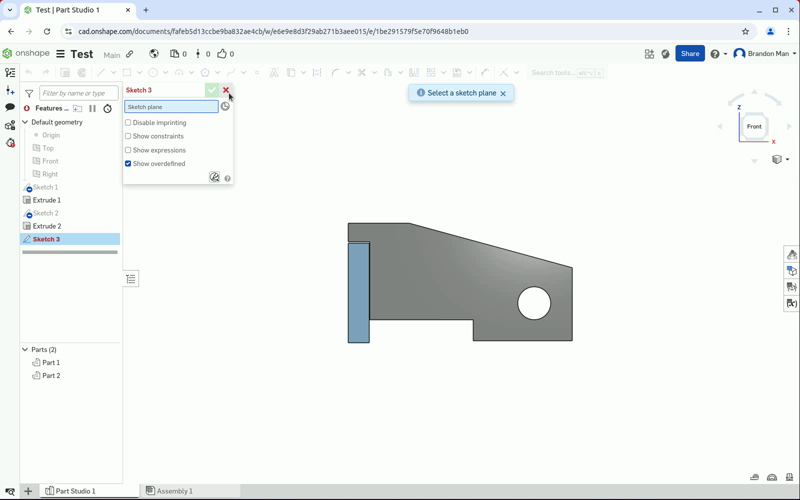
mouse_move(73, 163)
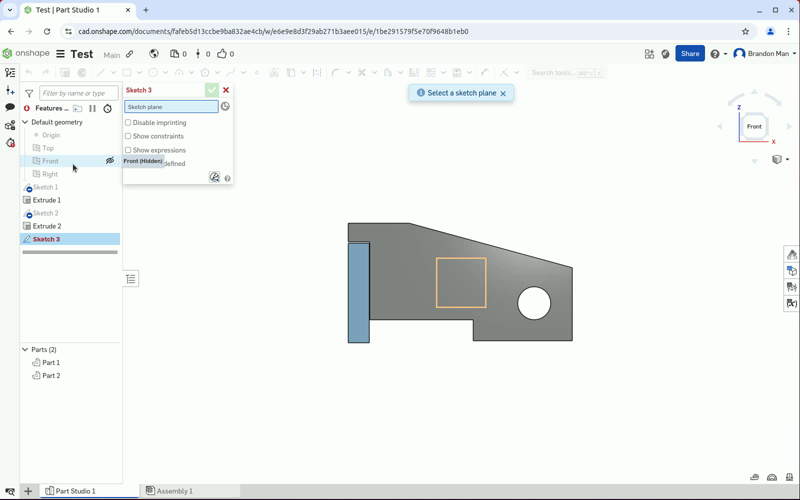
click(73, 163)
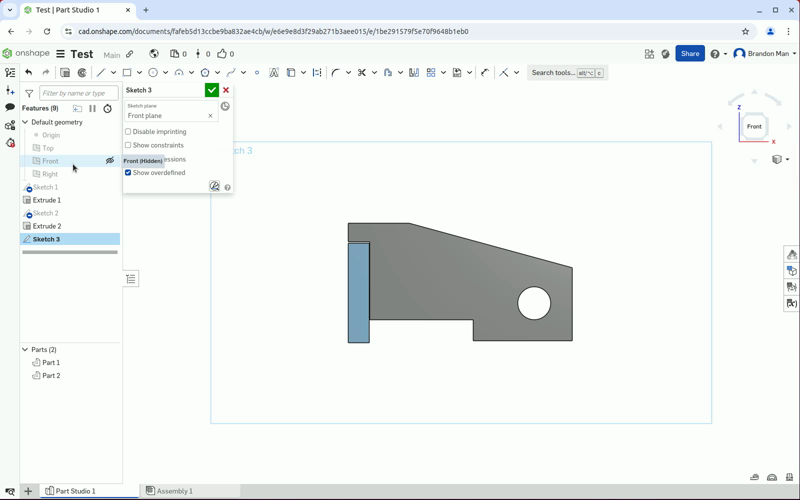
mouse_move(73, 352)
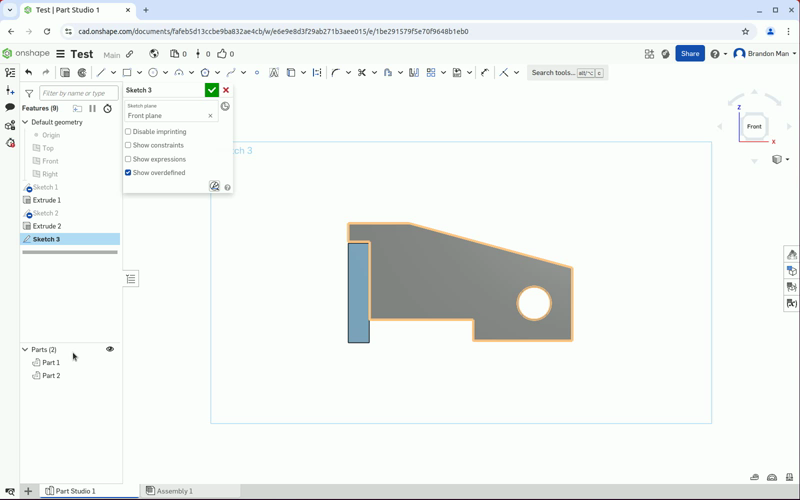
key(y)
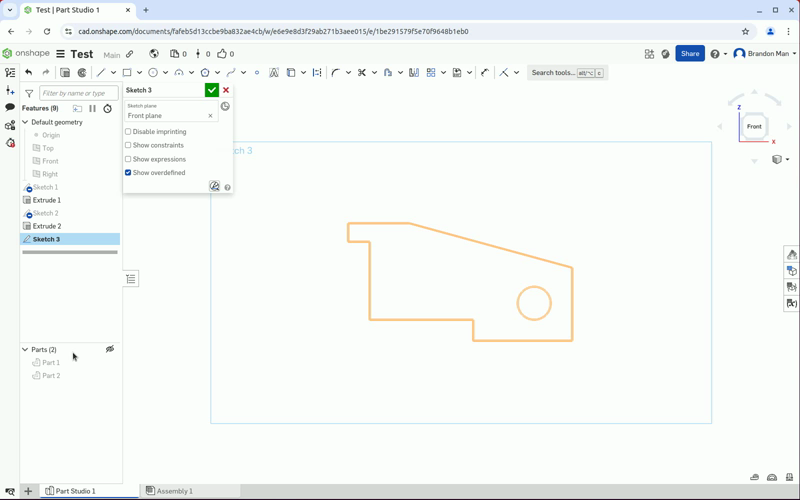
key(l)
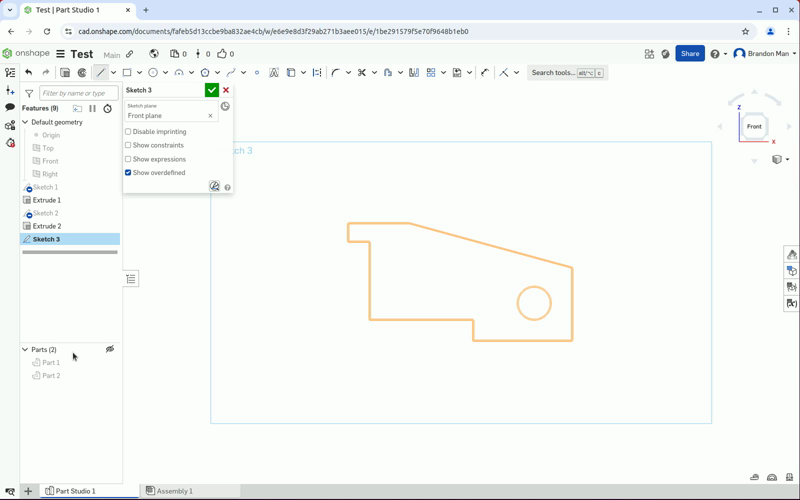
key_down(shift)
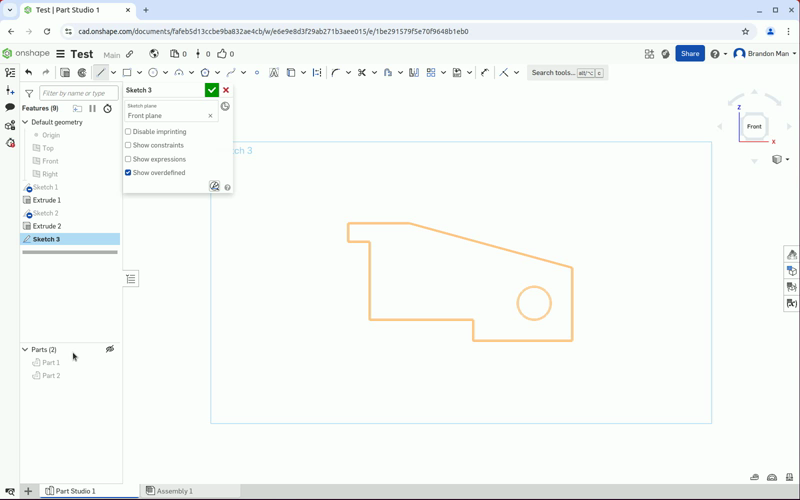
mouse_move(369, 342)
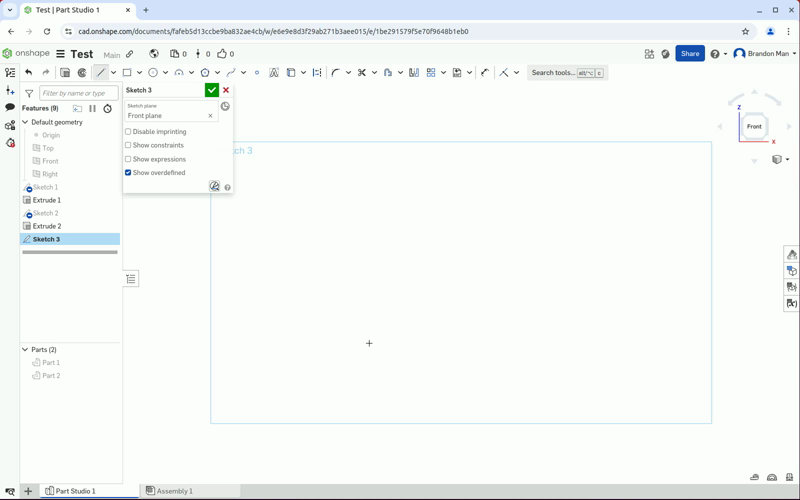
click(369, 342)
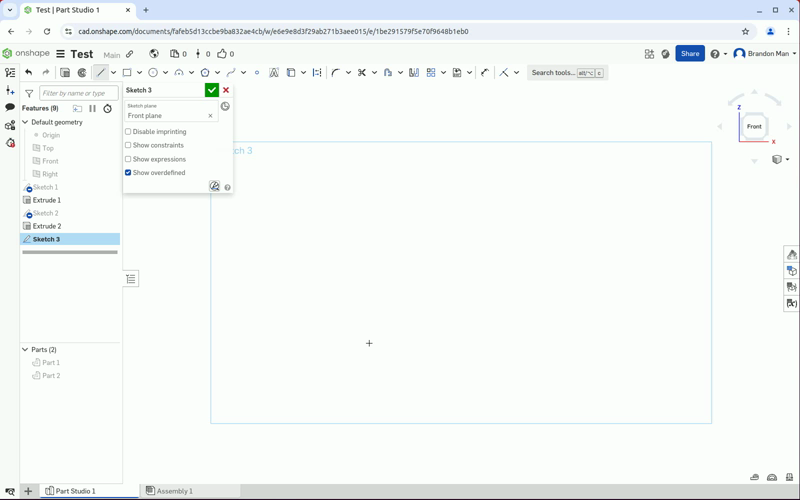
key_up(shift)
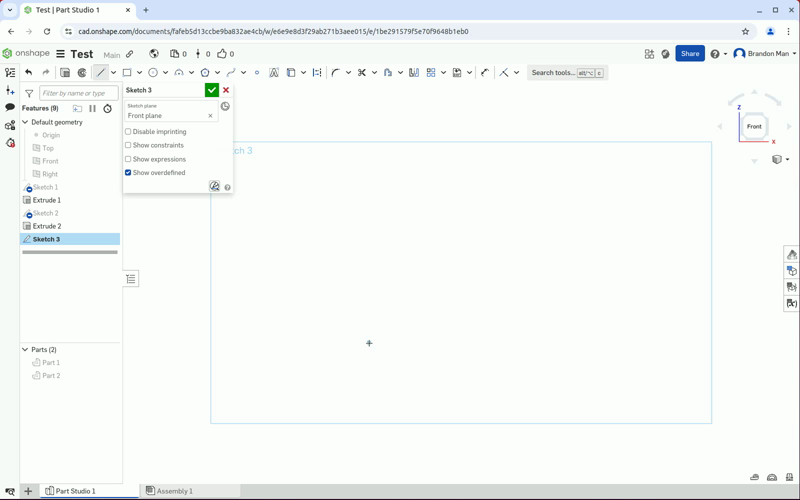
key_down(shift)
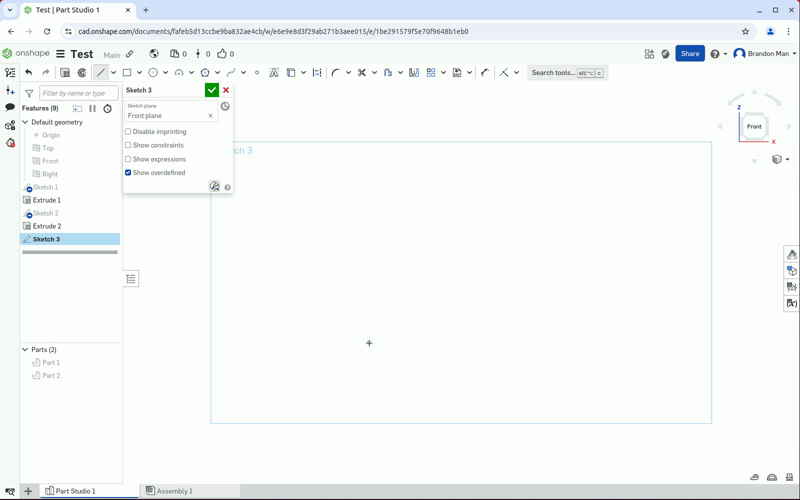
mouse_move(472, 342)
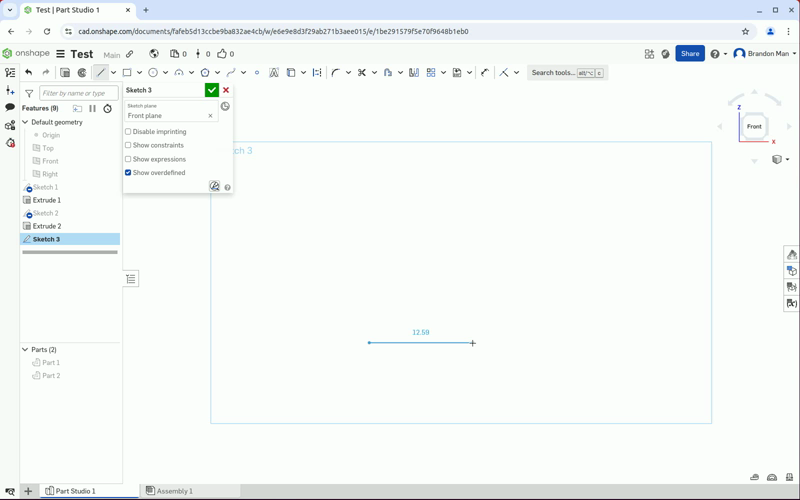
click(472, 342)
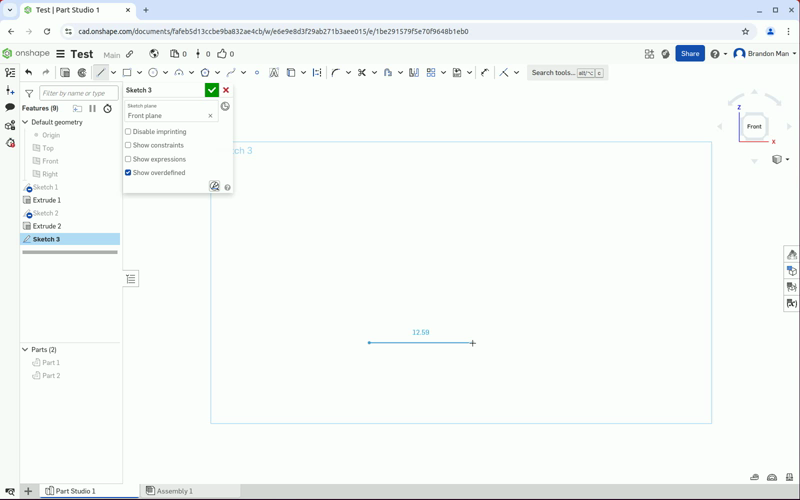
key_up(shift)
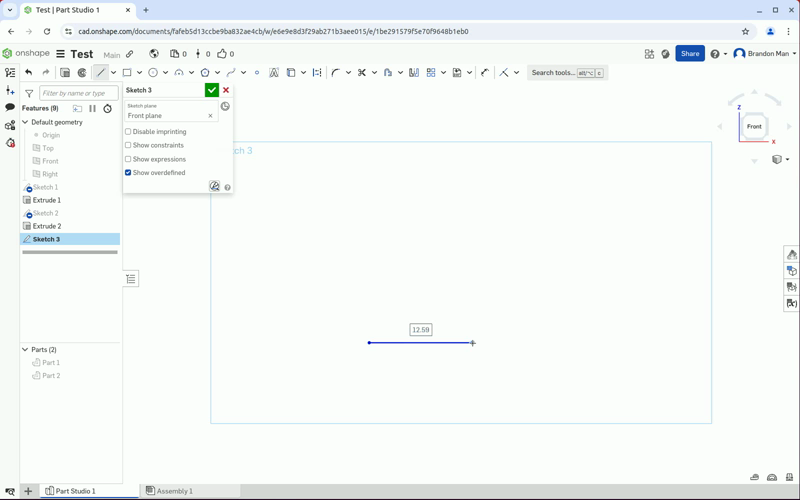
key_down(shift)
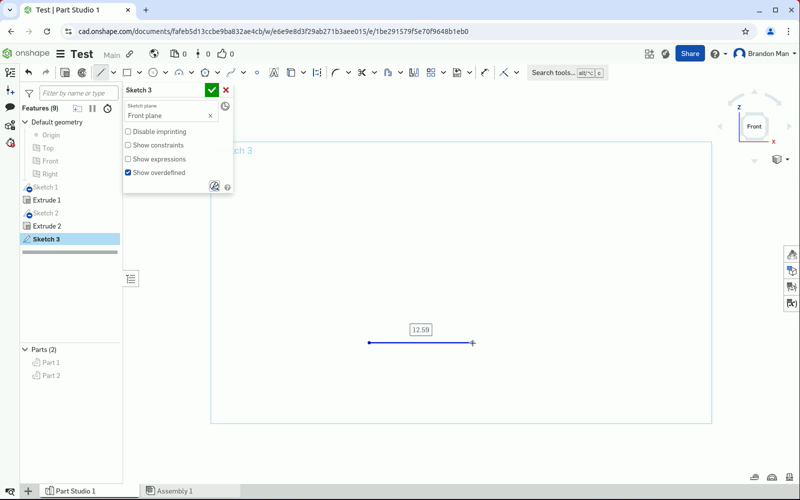
mouse_move(502, 342)
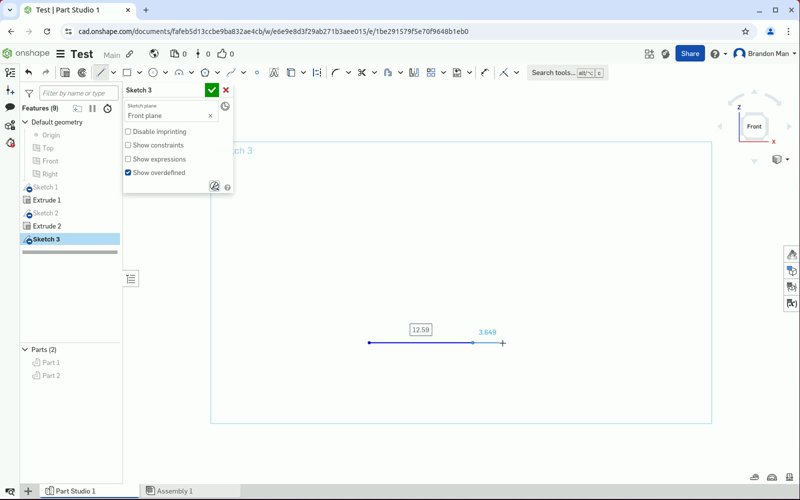
mouse_move(472, 321)
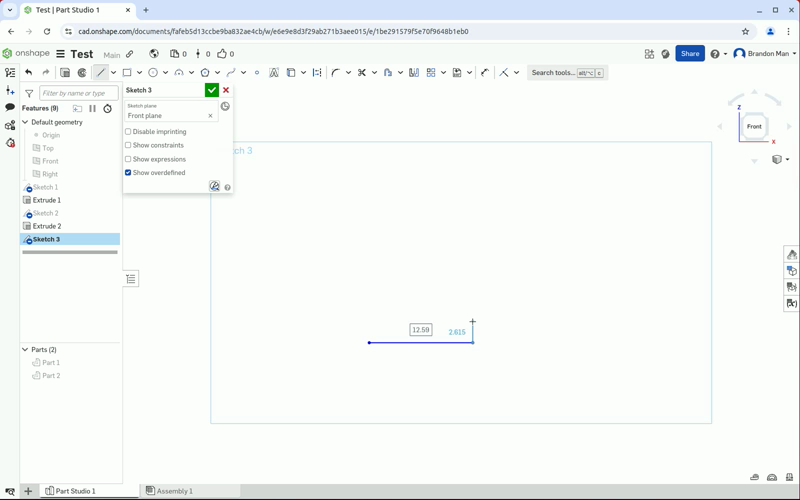
click(472, 321)
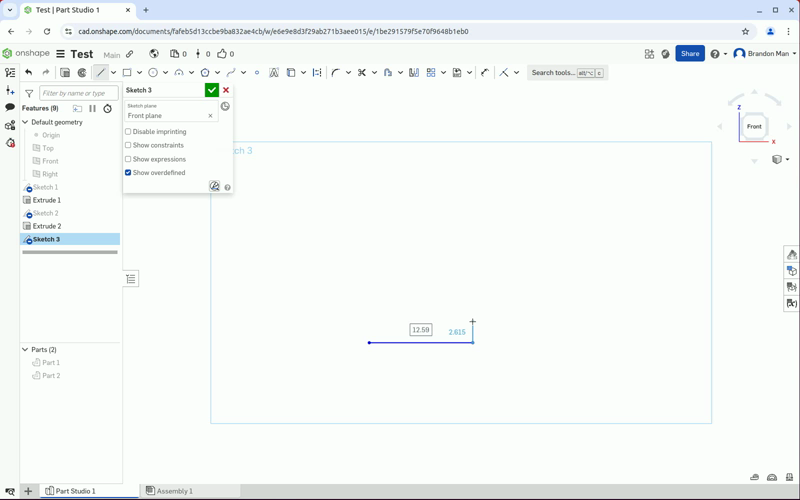
key_up(shift)
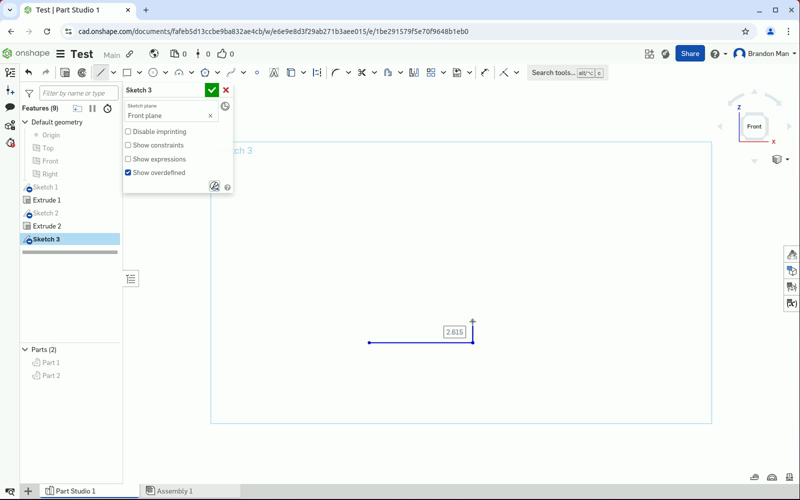
key_down(shift)
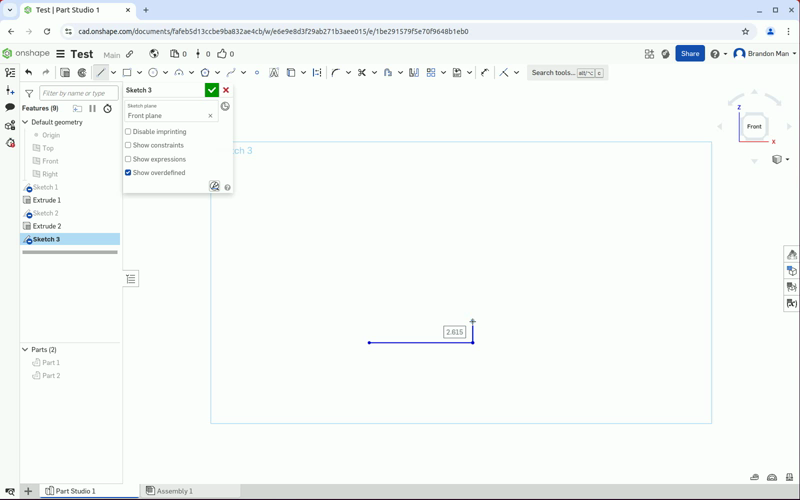
mouse_move(369, 321)
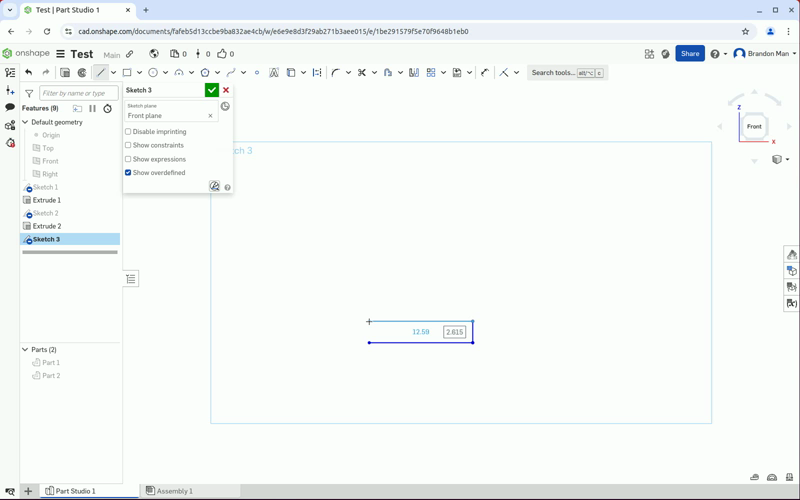
click(369, 321)
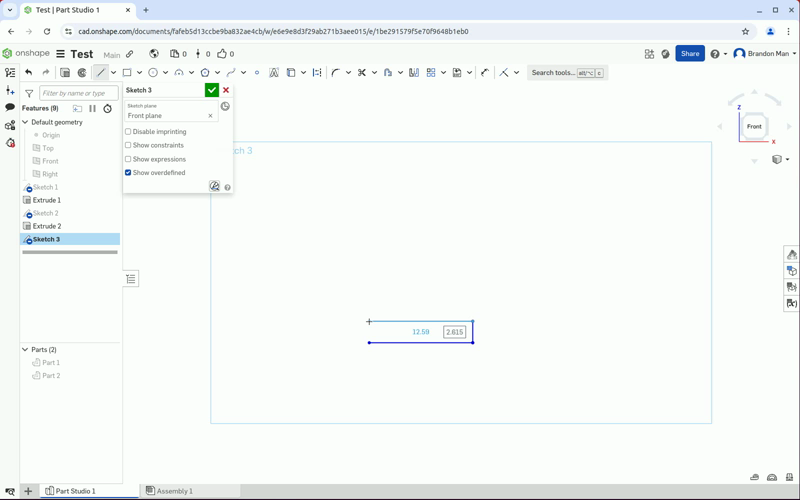
key_up(shift)
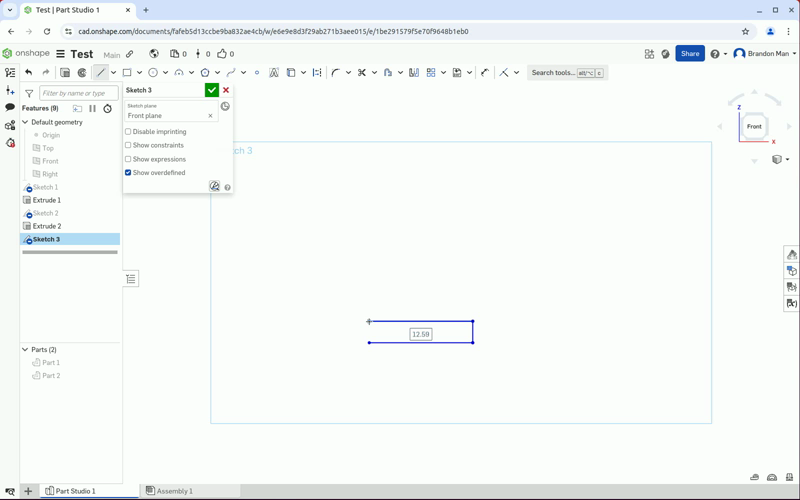
mouse_move(399, 321)
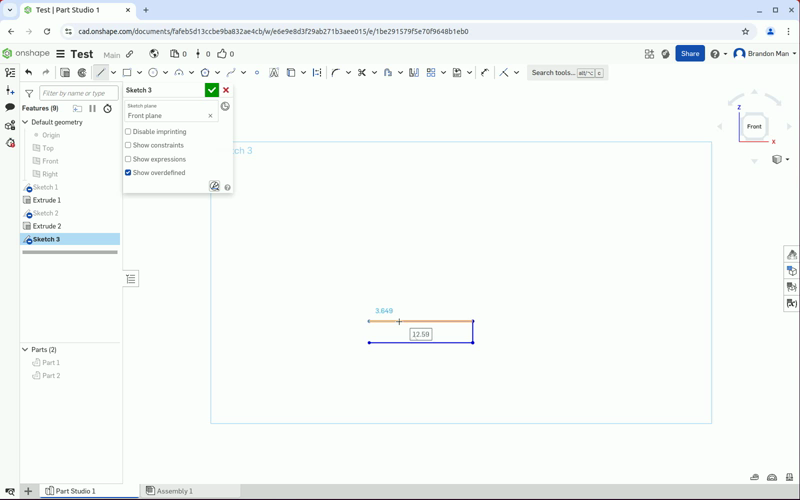
key_down(shift)
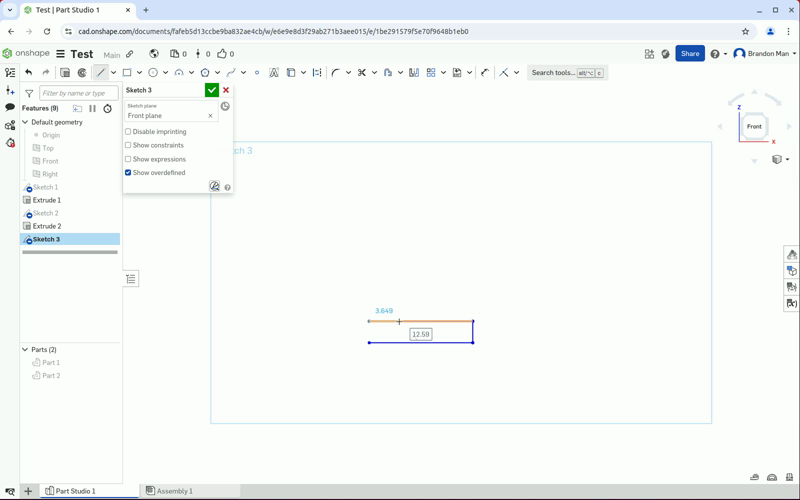
mouse_move(369, 342)
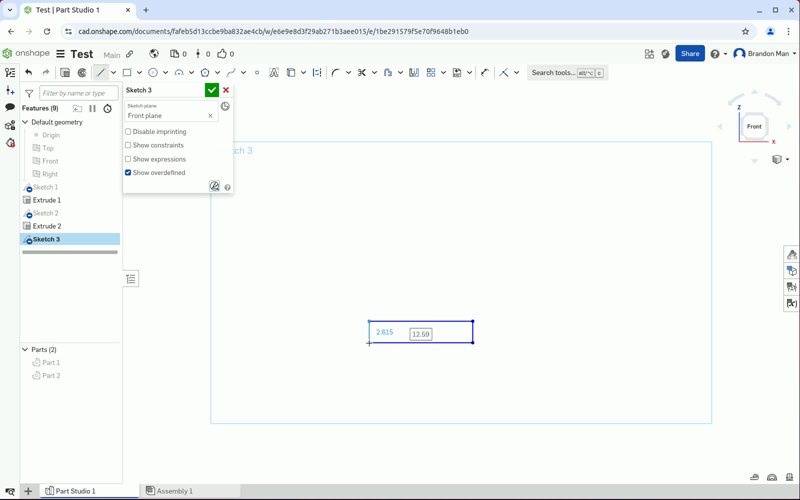
key_up(shift)
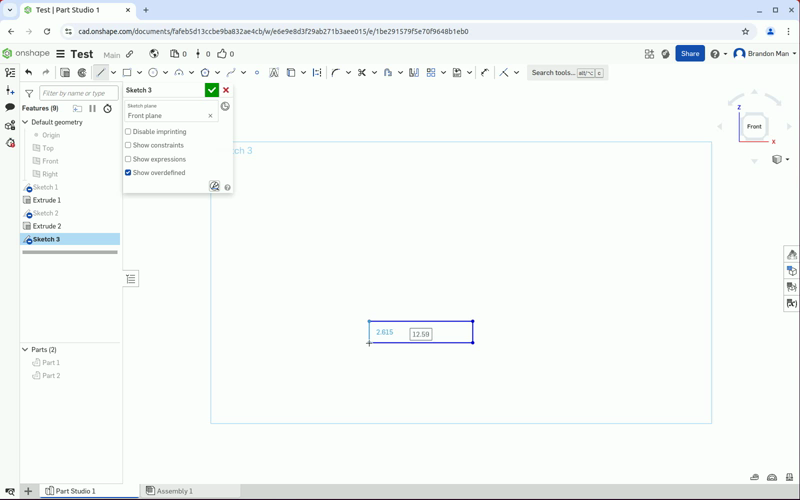
click(369, 342)
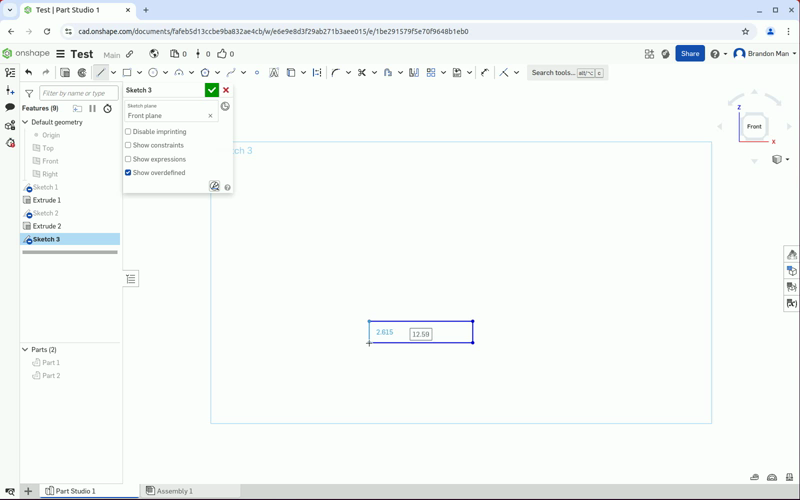
key(esc)
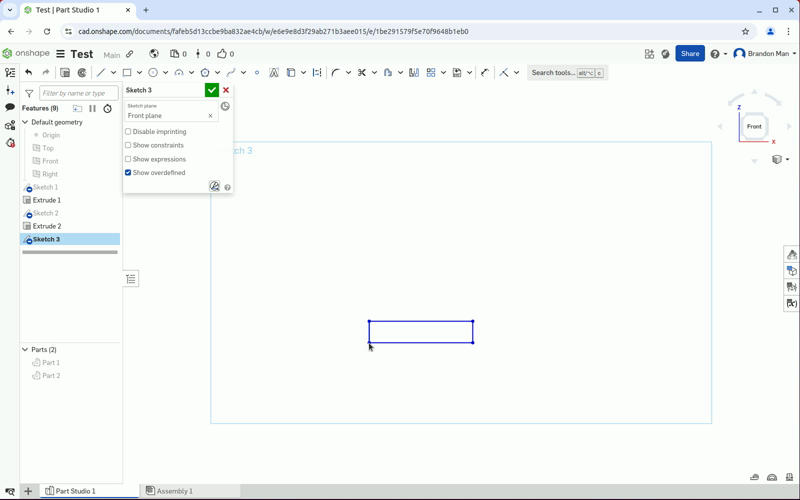
mouse_move(462, 339)
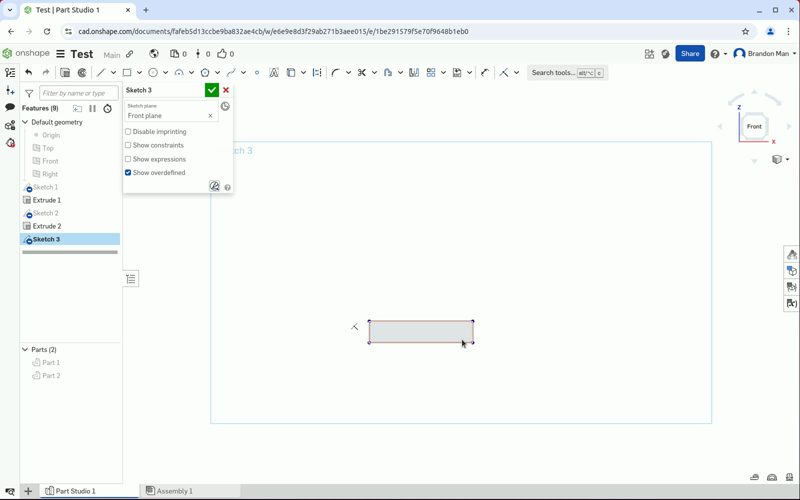
click(462, 339)
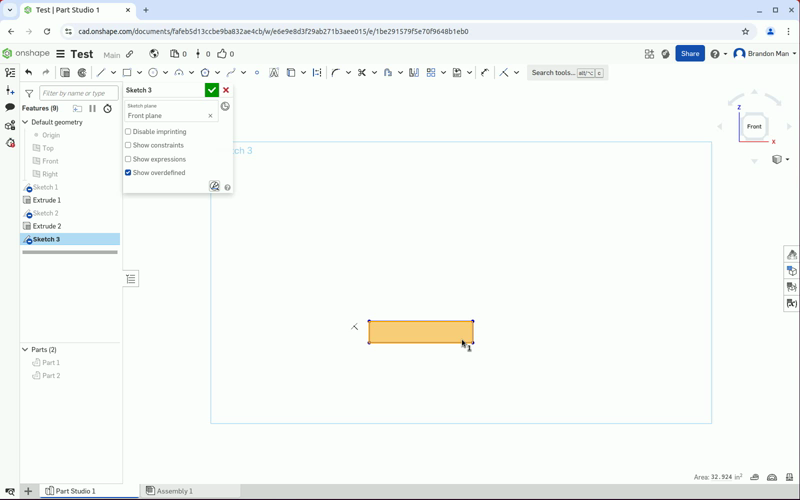
mouse_move(73, 352)
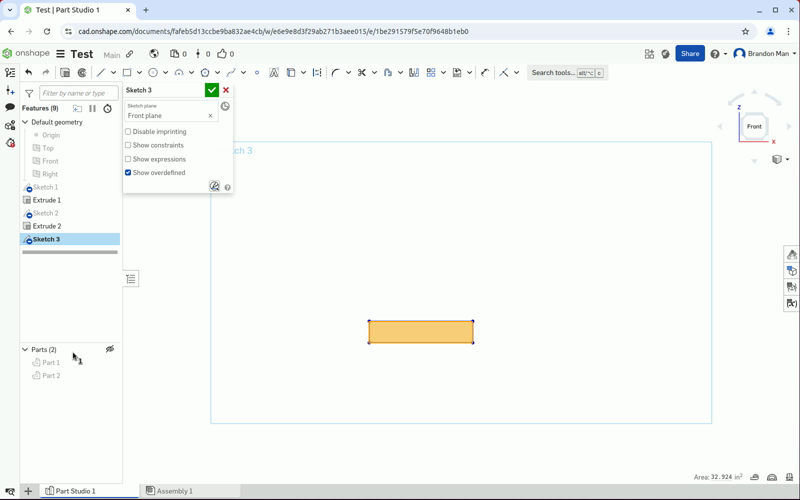
key(shift+y)
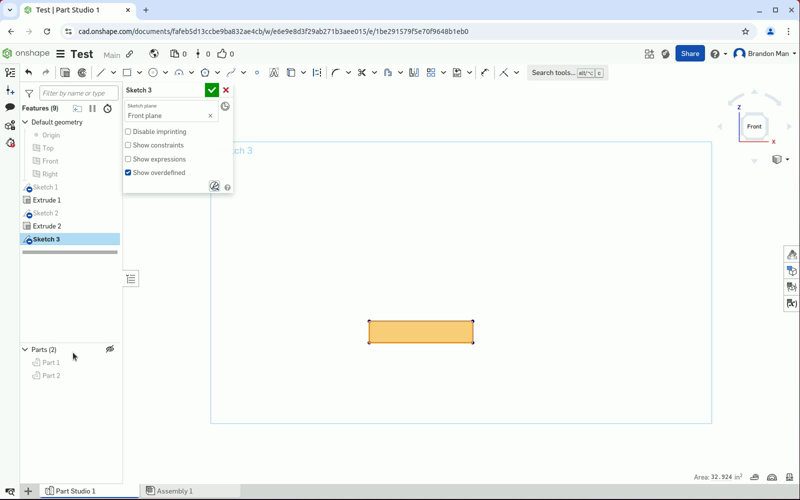
key(shift+e)
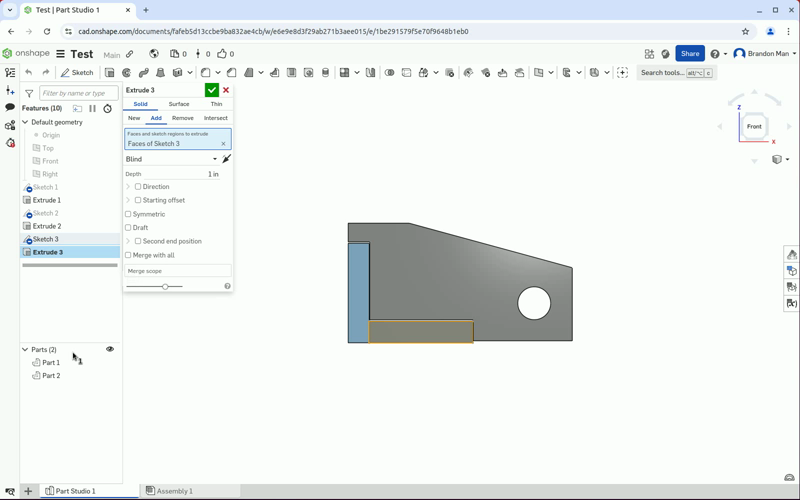
mouse_move(143, 106)
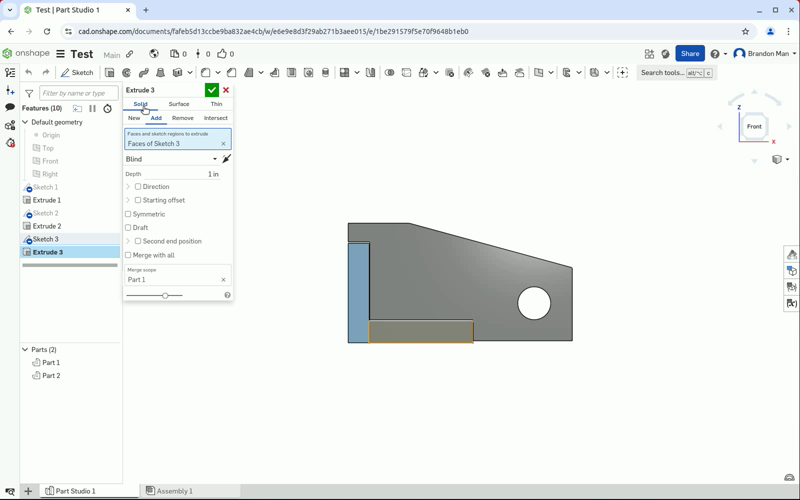
click(143, 106)
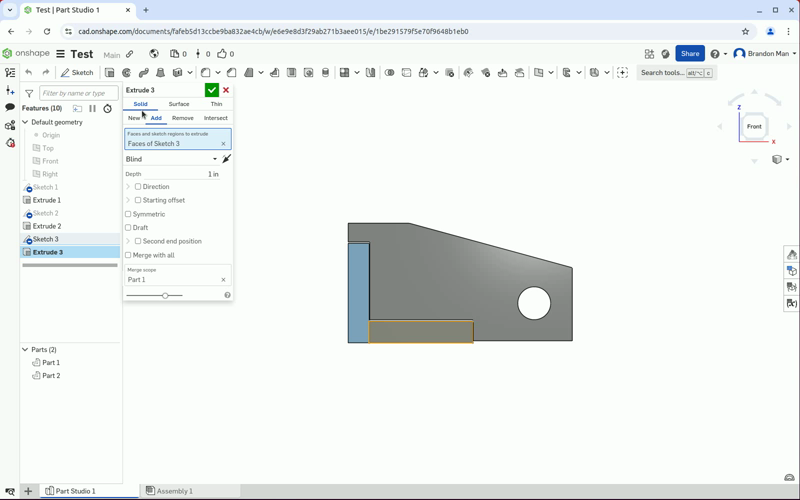
mouse_move(137, 120)
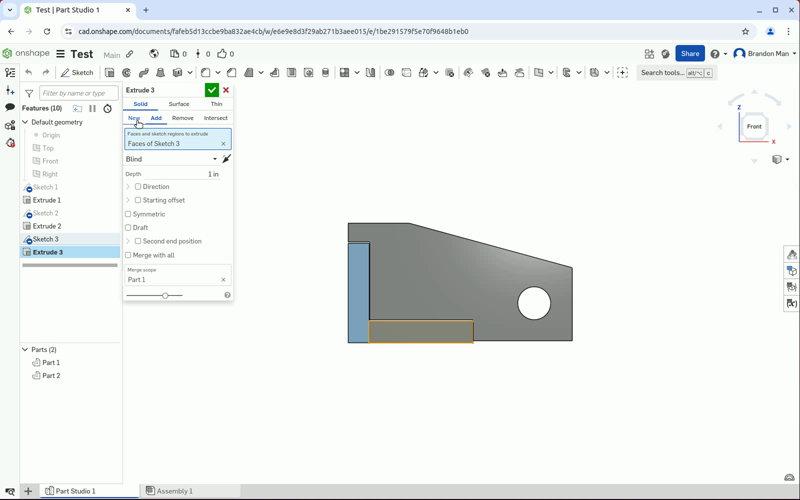
click(137, 120)
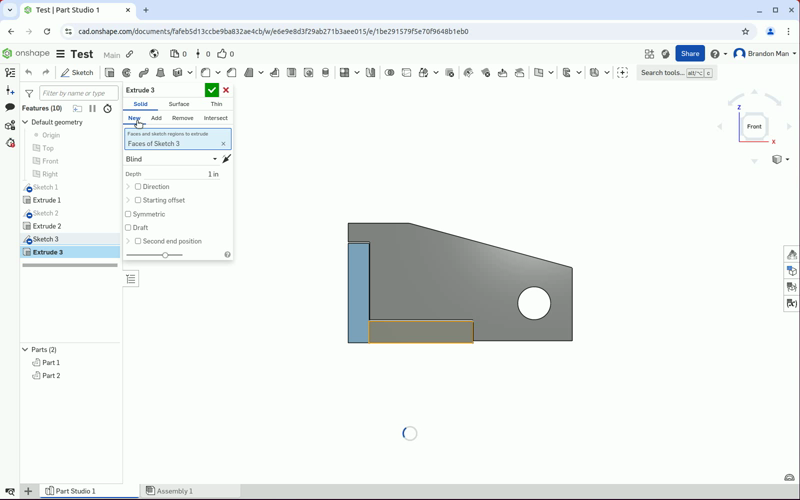
key(tab, 4)
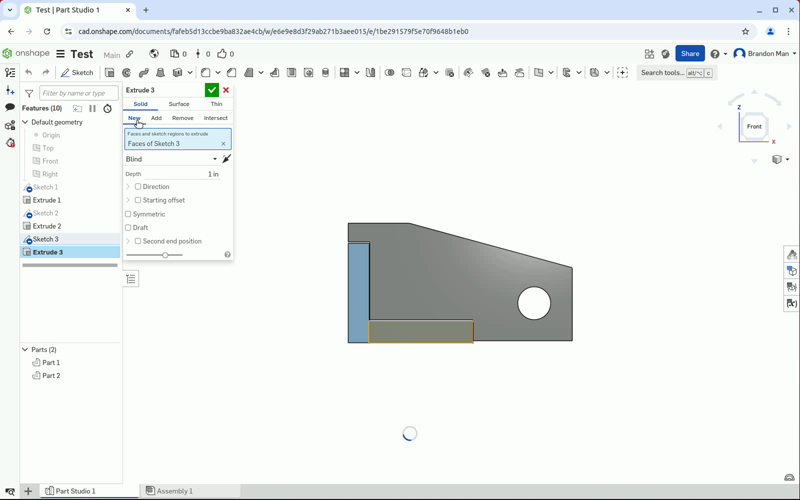
text(2.566)
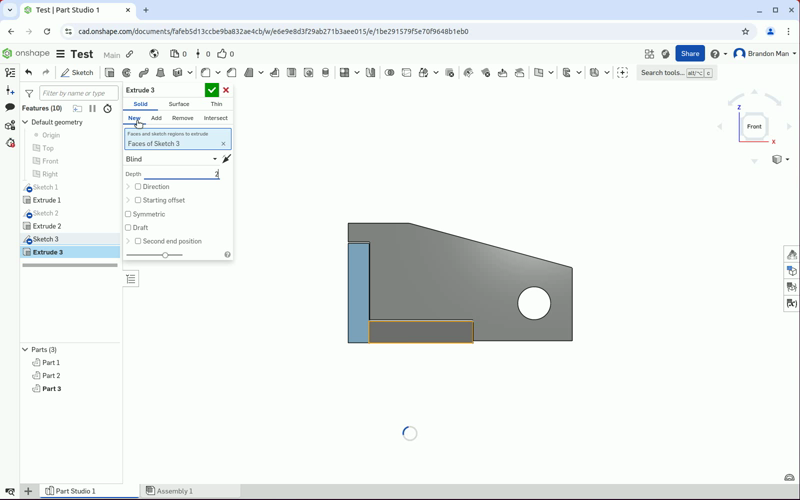
key(enter)
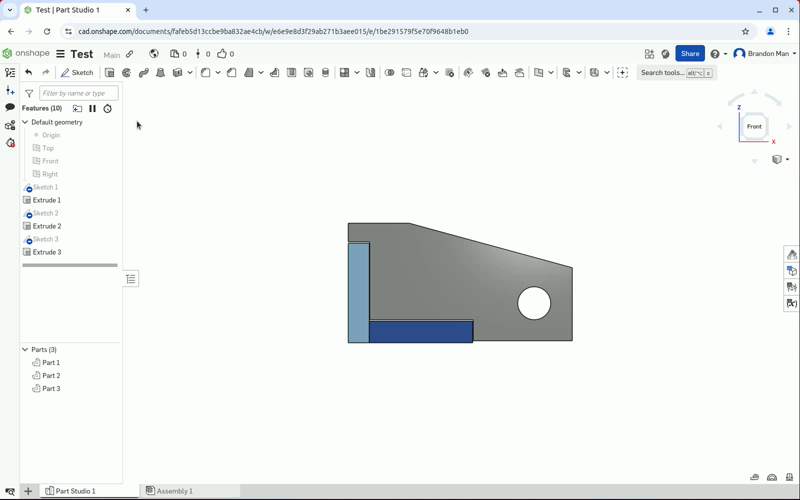
key(shift+h)
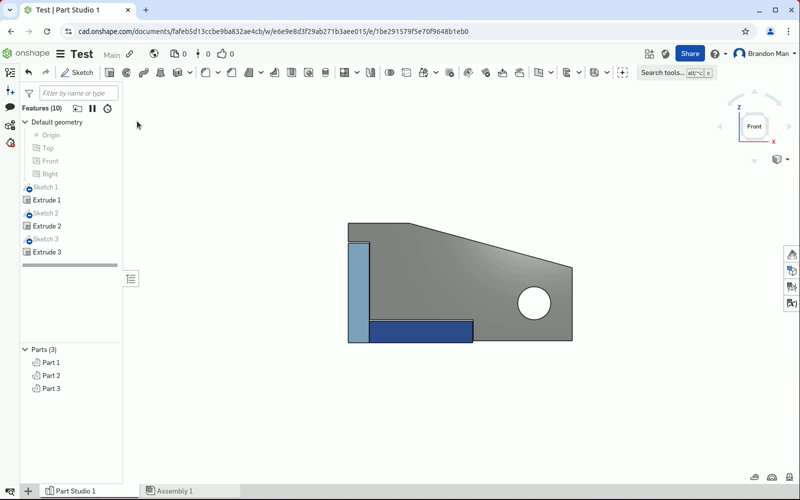
key(shift+h)
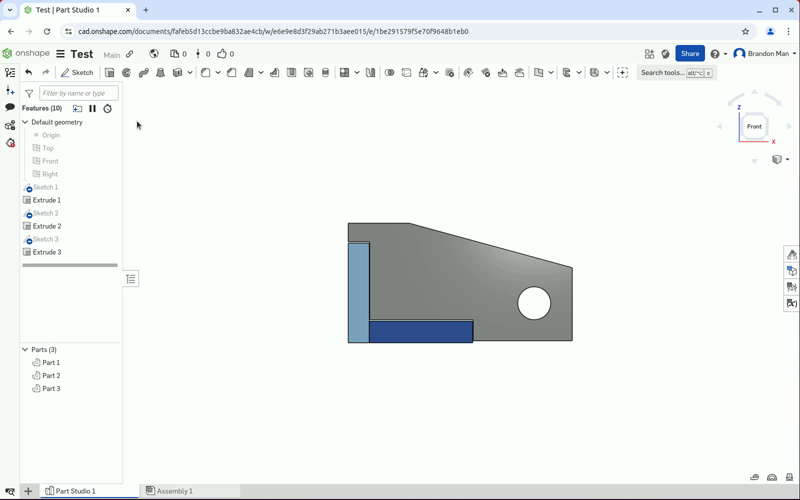
mouse_move(73, 189)
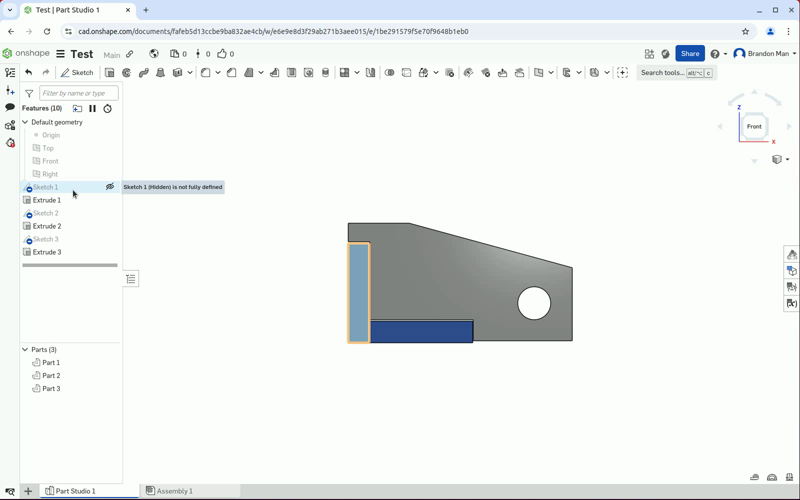
click(73, 189)
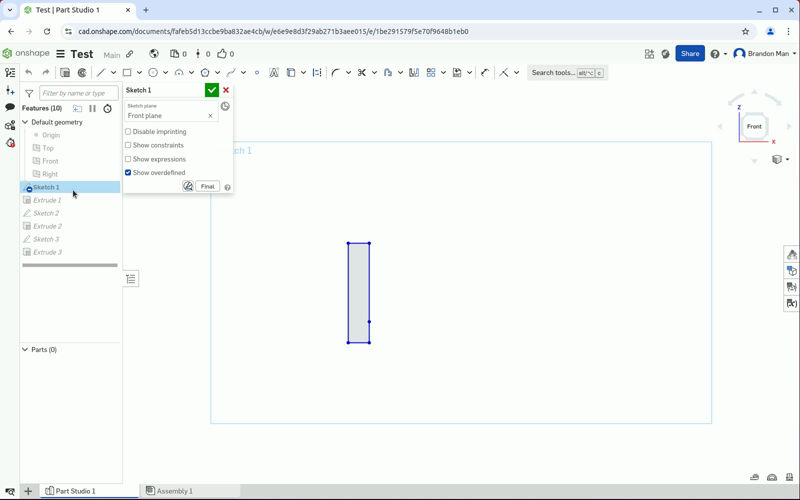
mouse_move(229, 92)
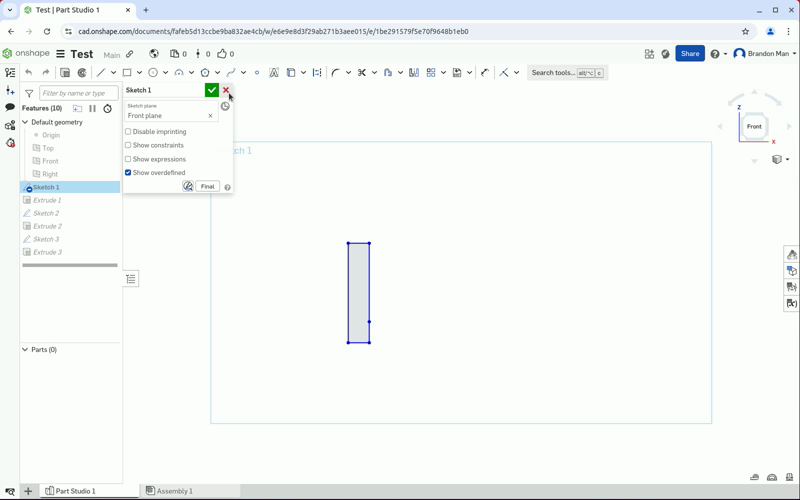
click(229, 92)
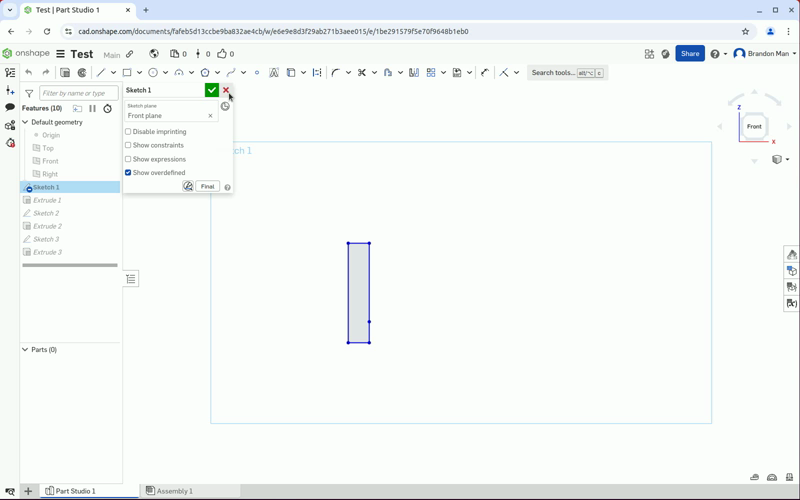
key(shift+s)
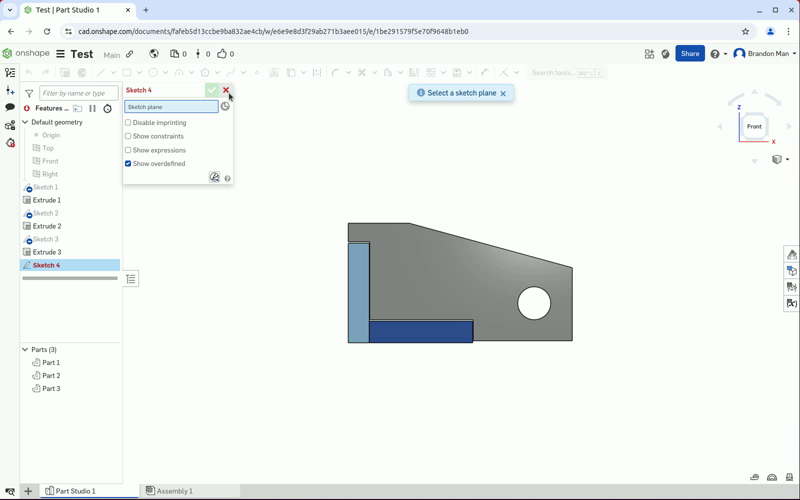
mouse_move(73, 163)
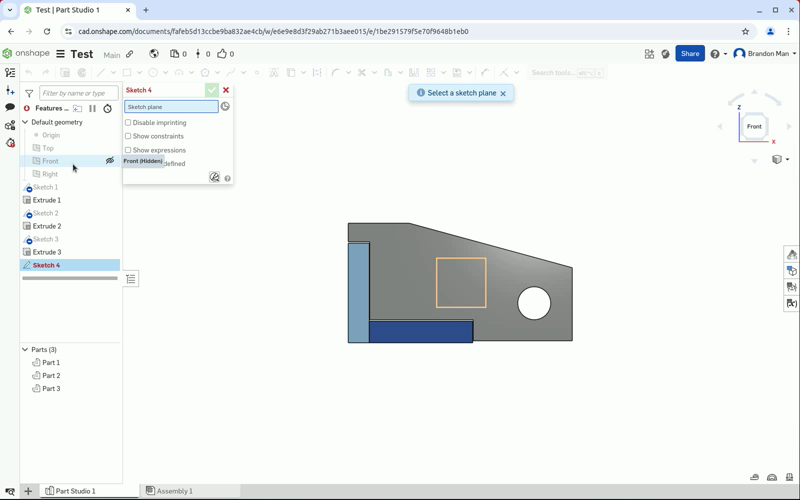
click(73, 163)
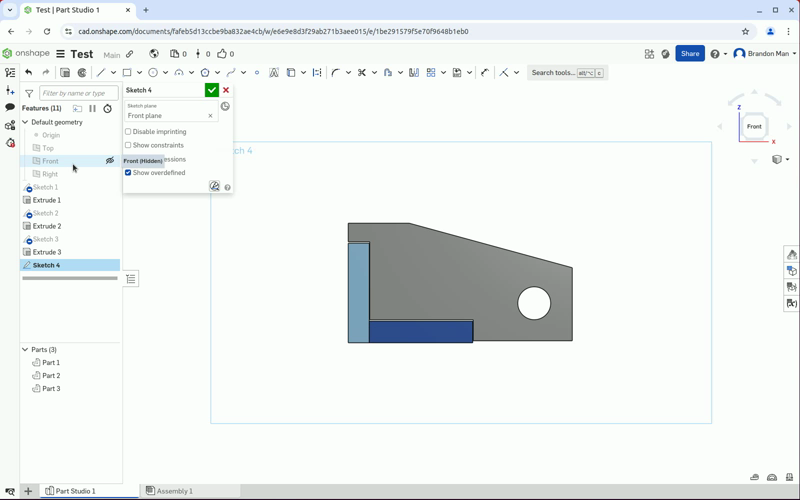
mouse_move(73, 352)
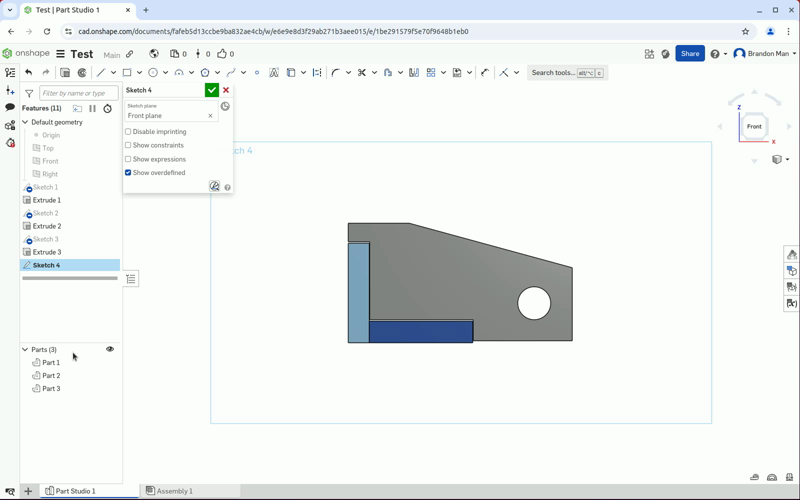
key(y)
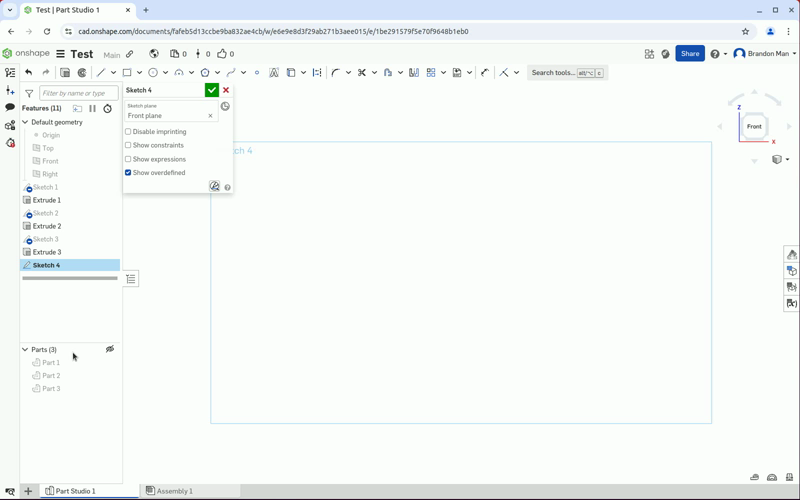
key(l)
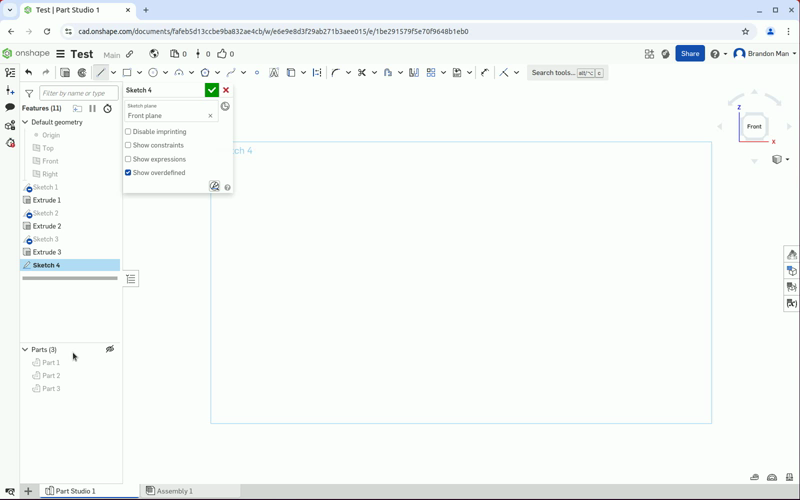
key_down(shift)
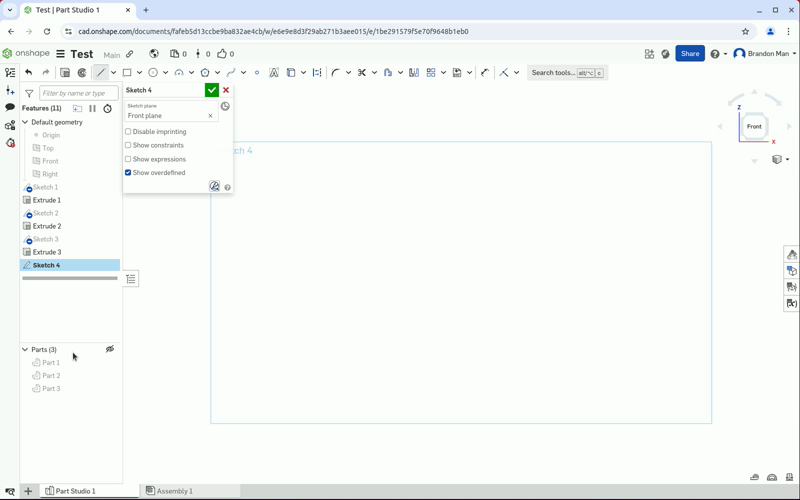
mouse_move(348, 342)
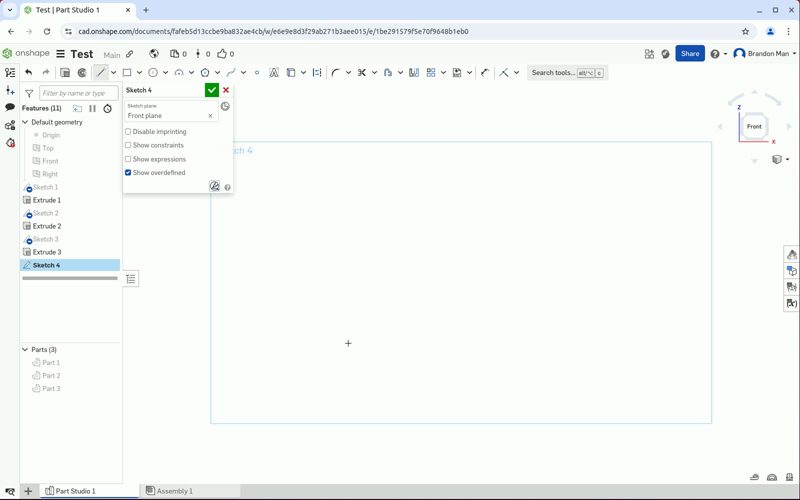
click(348, 342)
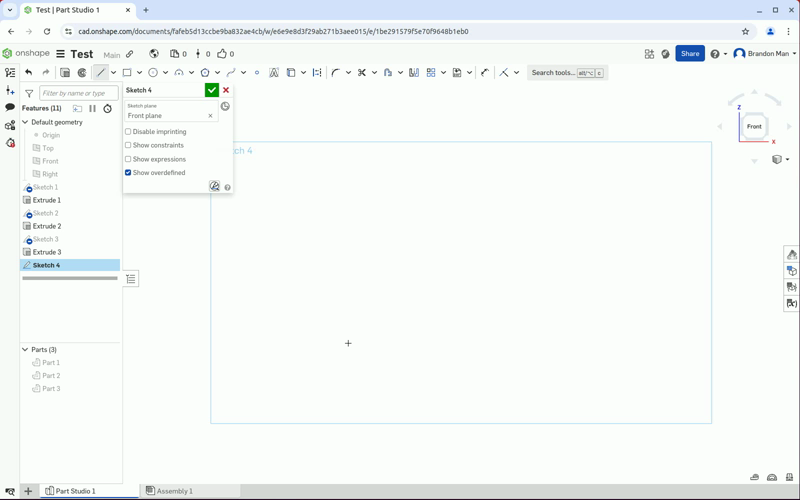
key_up(shift)
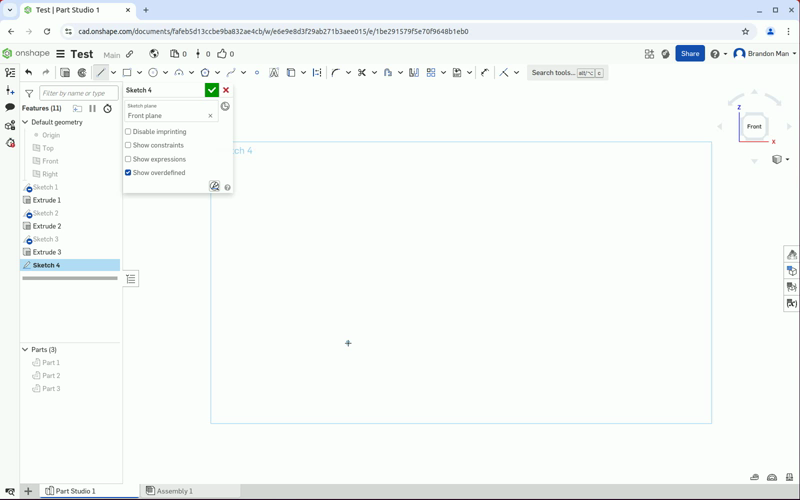
key_down(shift)
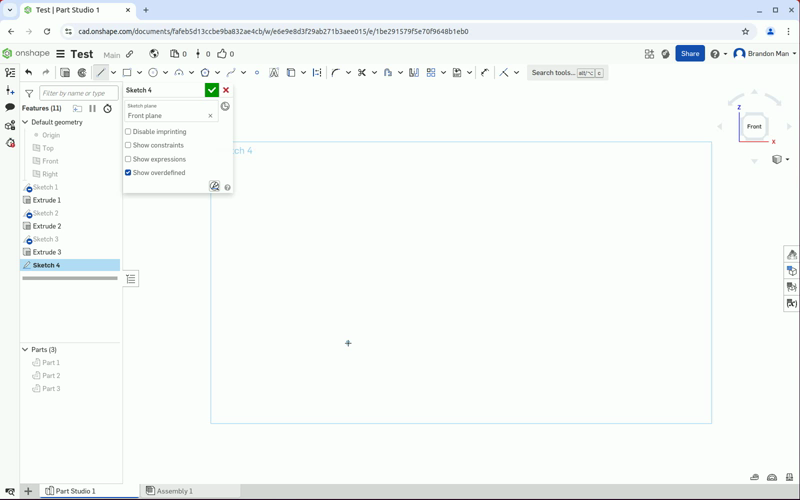
mouse_move(378, 342)
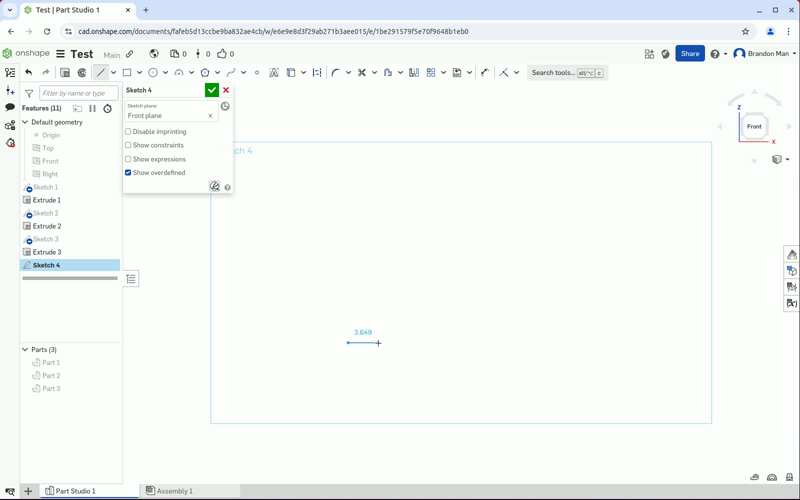
mouse_move(369, 342)
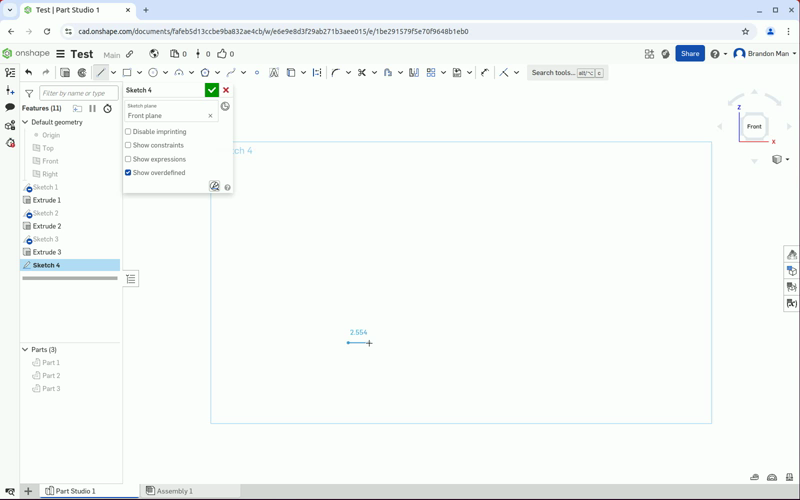
click(369, 342)
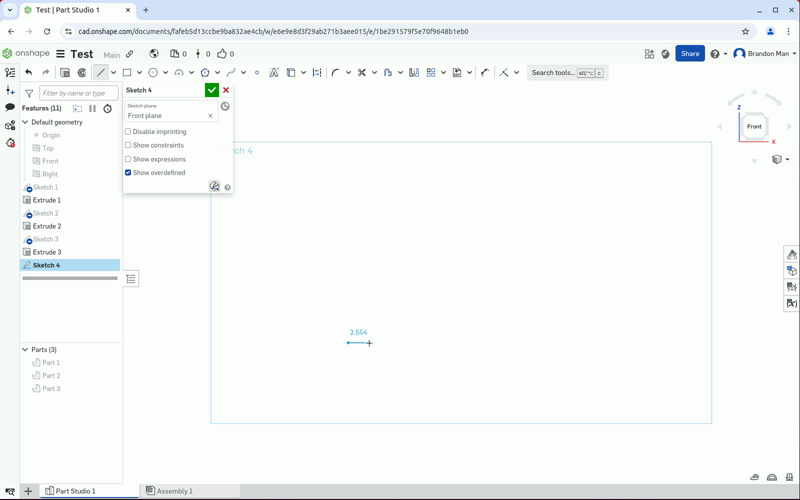
key_up(shift)
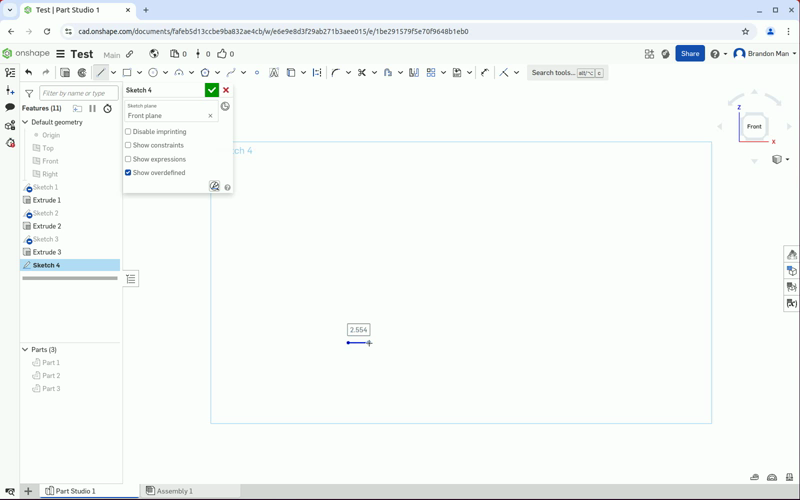
key_down(shift)
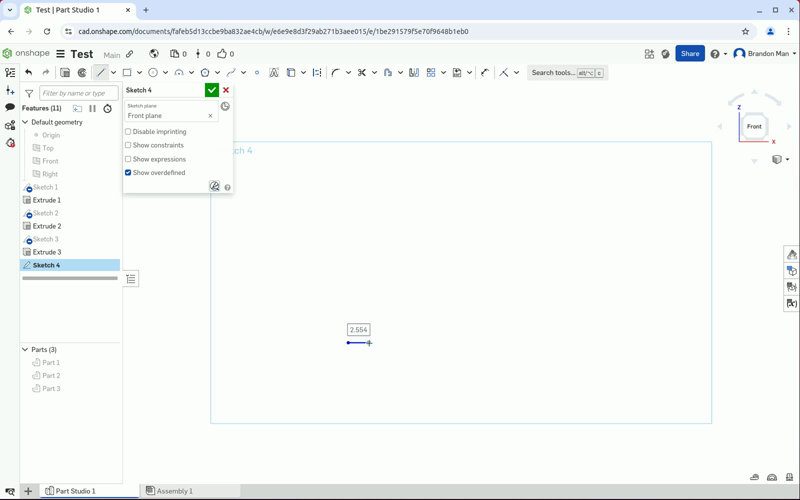
mouse_move(369, 243)
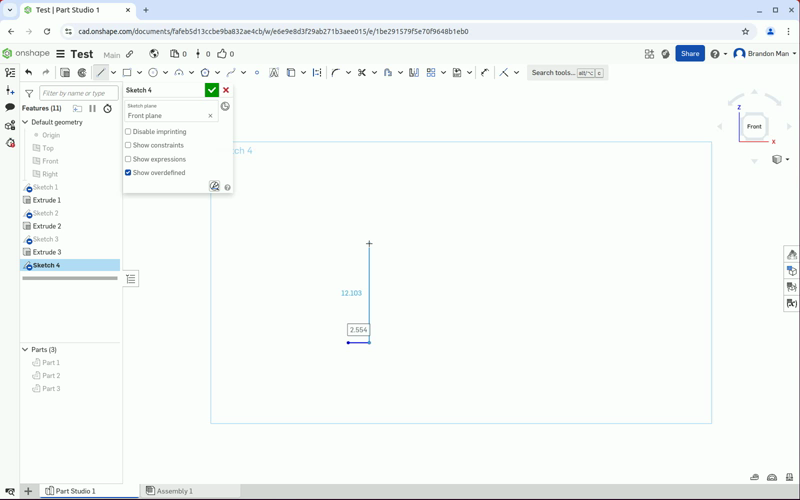
click(369, 243)
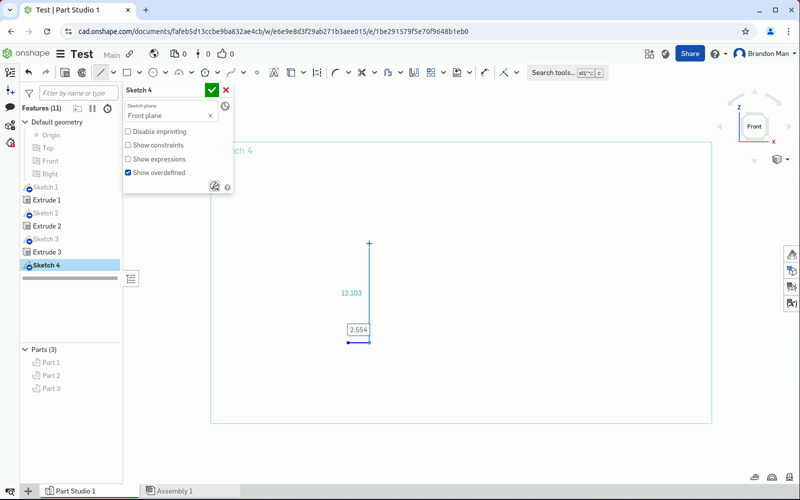
key_up(shift)
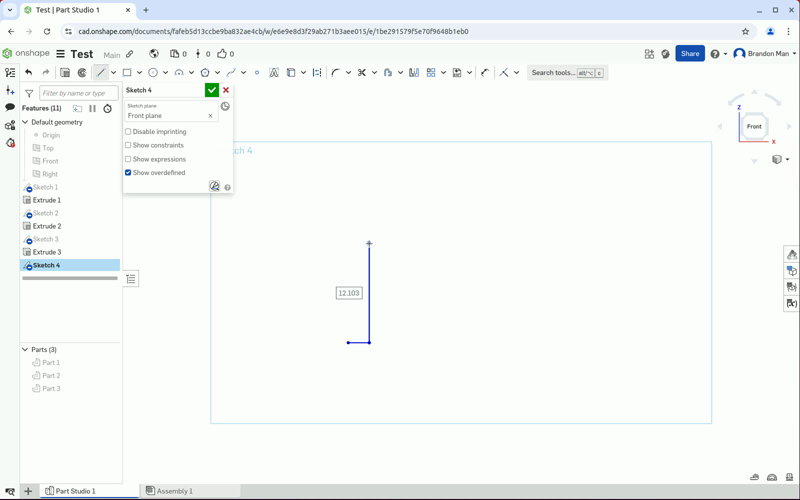
key_down(shift)
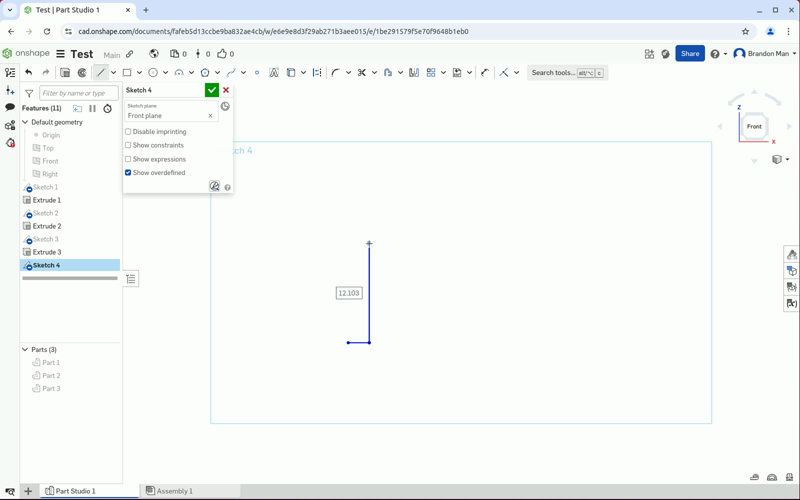
mouse_move(399, 243)
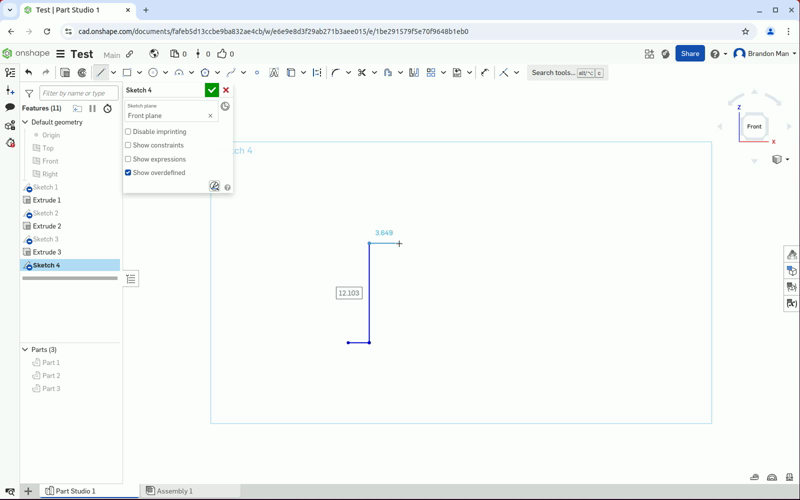
mouse_move(348, 243)
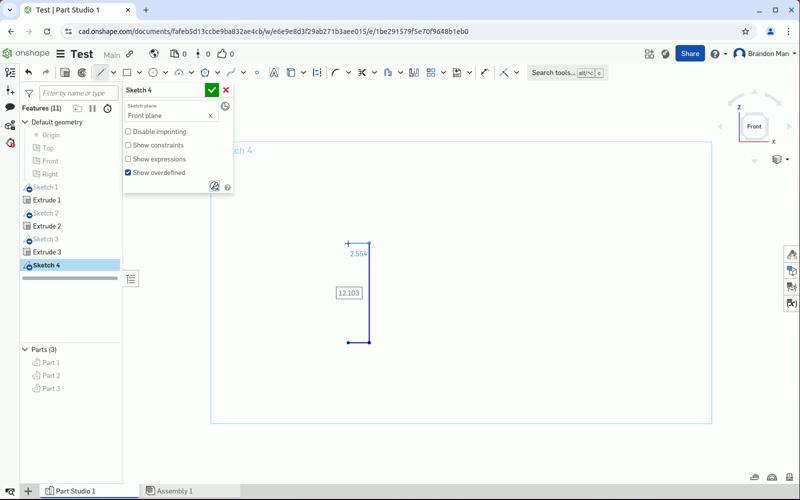
click(348, 243)
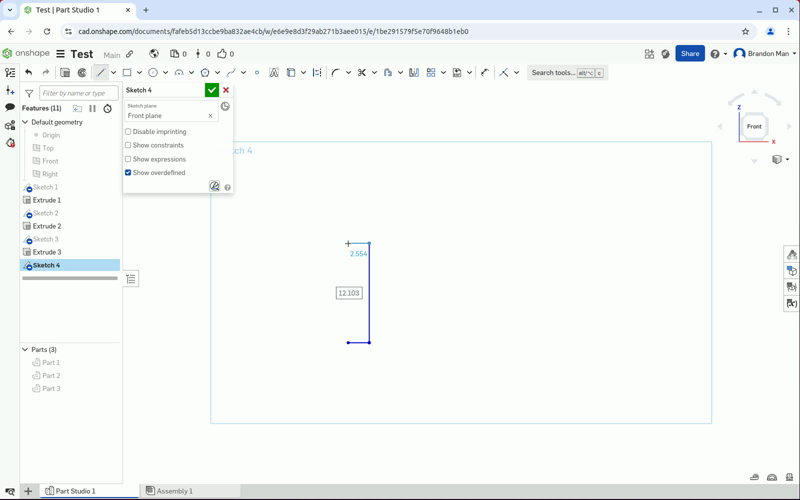
key_up(shift)
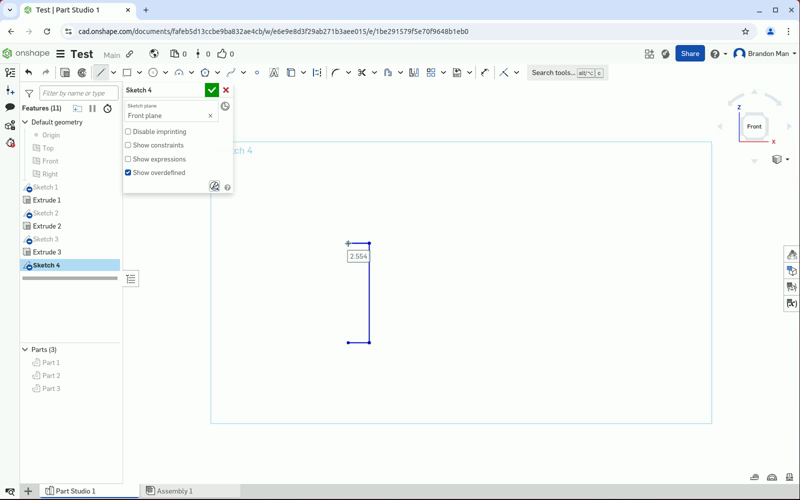
key_down(shift)
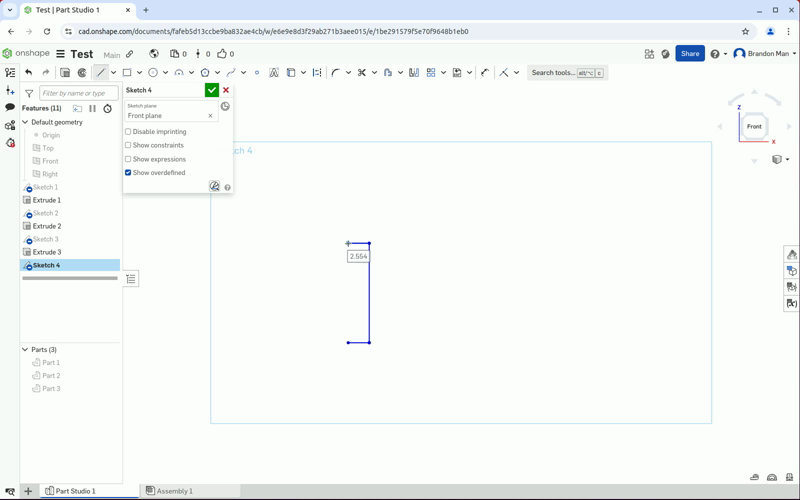
mouse_move(348, 342)
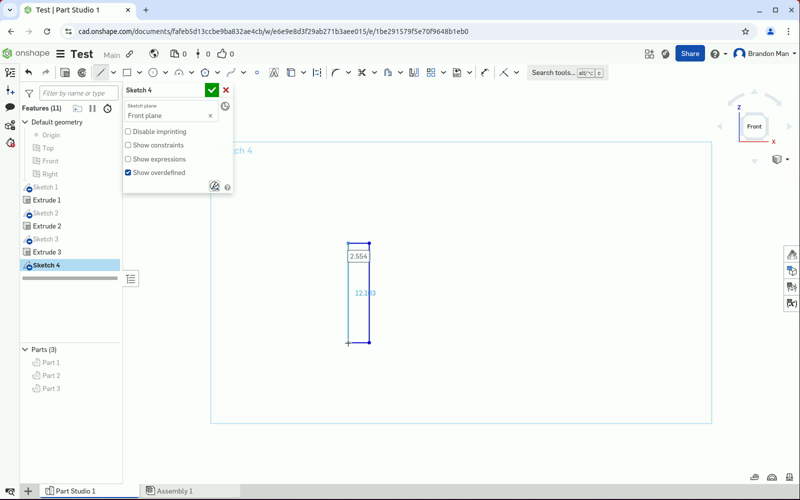
key_up(shift)
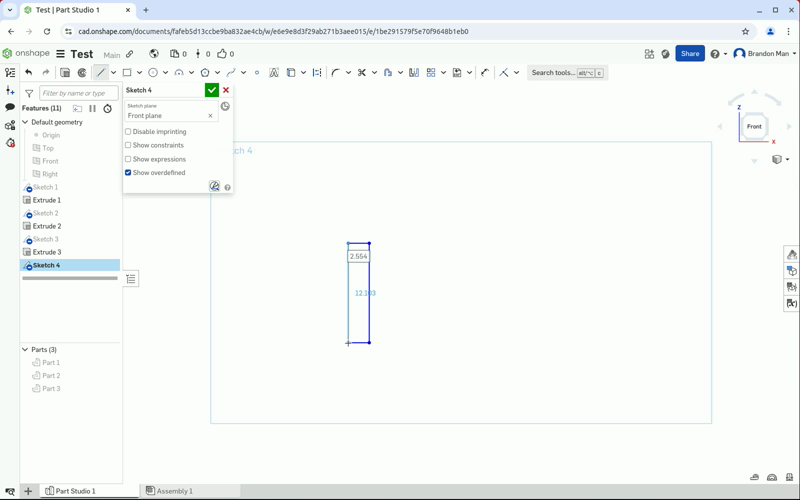
click(348, 342)
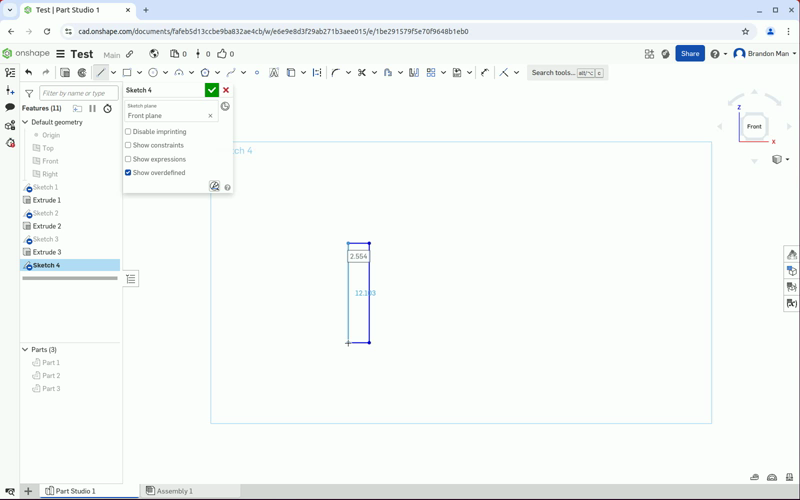
key(esc)
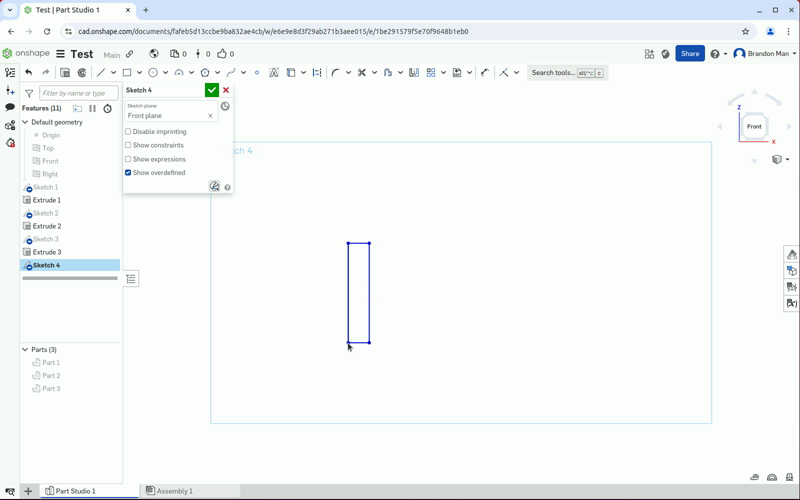
mouse_move(367, 328)
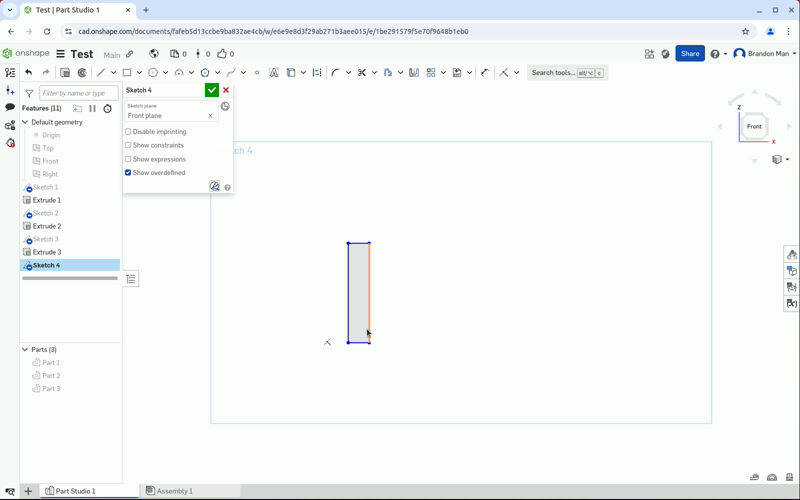
click(367, 328)
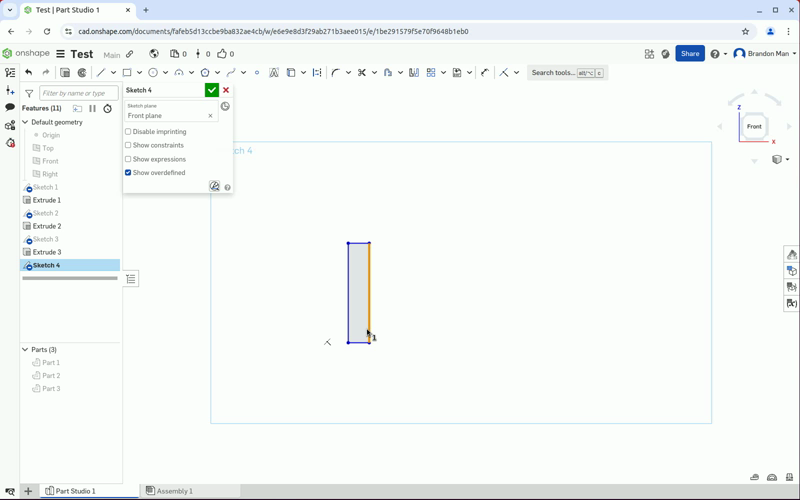
mouse_move(73, 352)
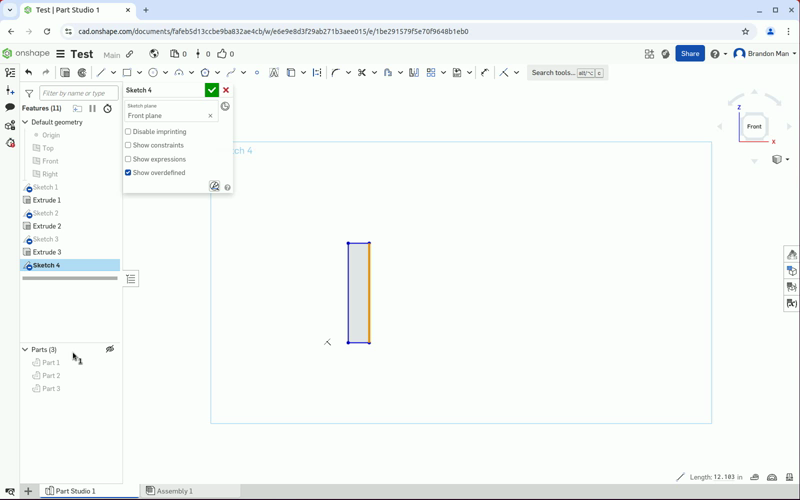
key(shift+y)
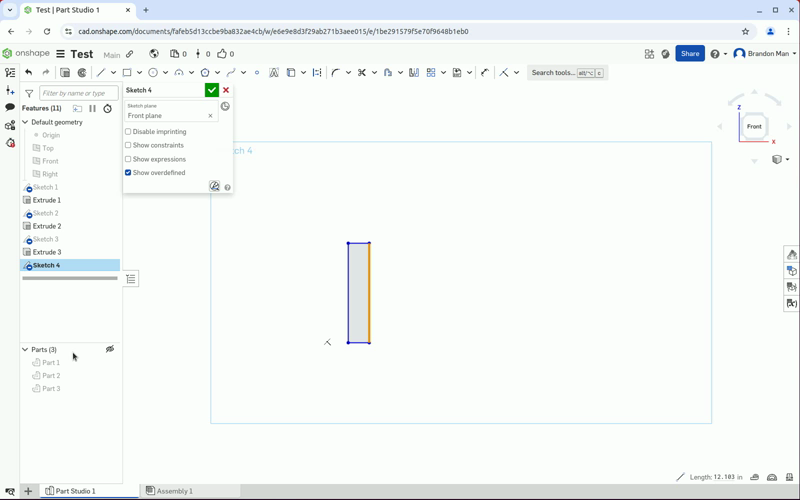
key(shift+e)
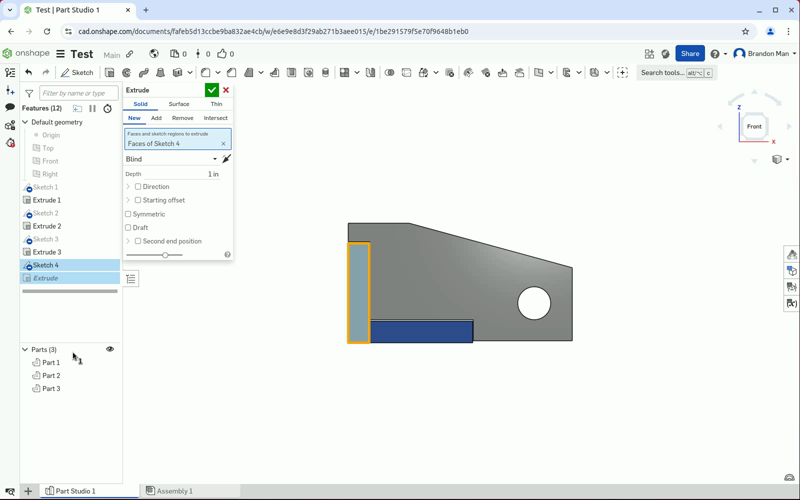
mouse_move(143, 106)
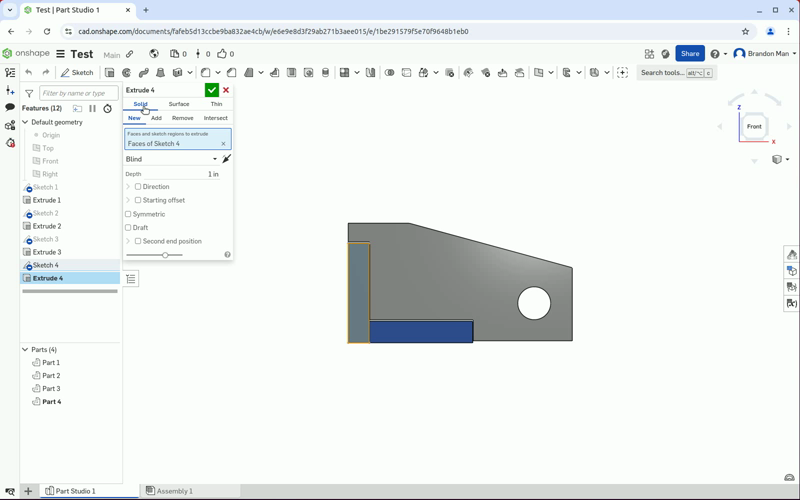
click(143, 106)
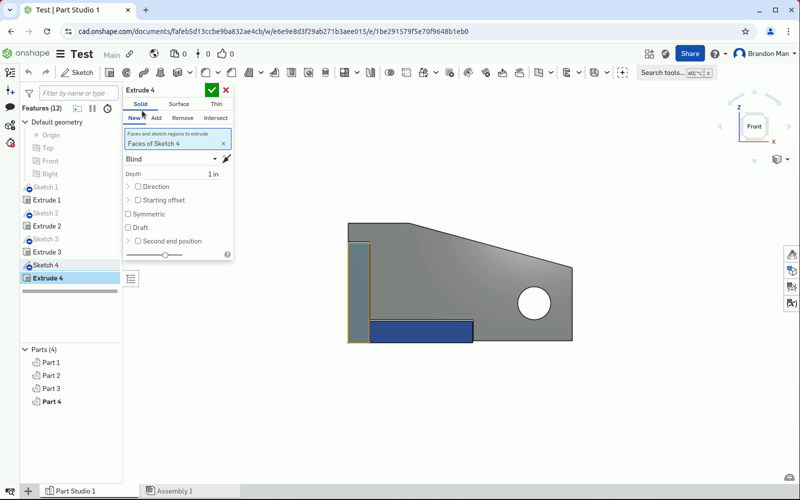
mouse_move(137, 120)
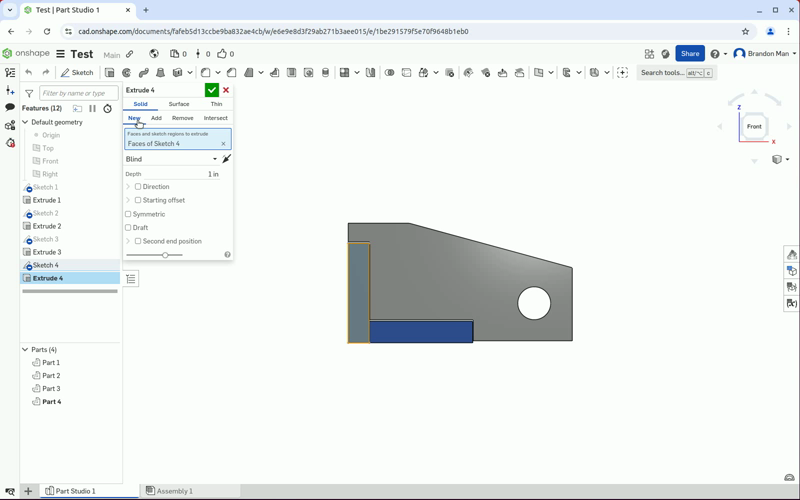
click(137, 120)
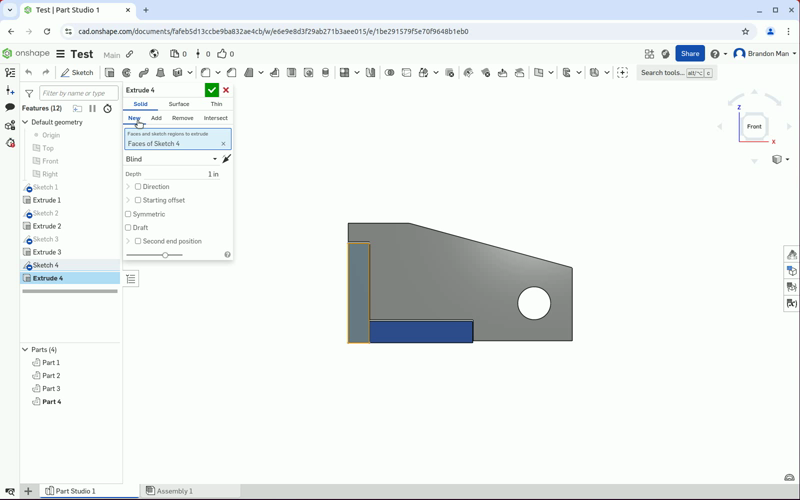
key(tab, 4)
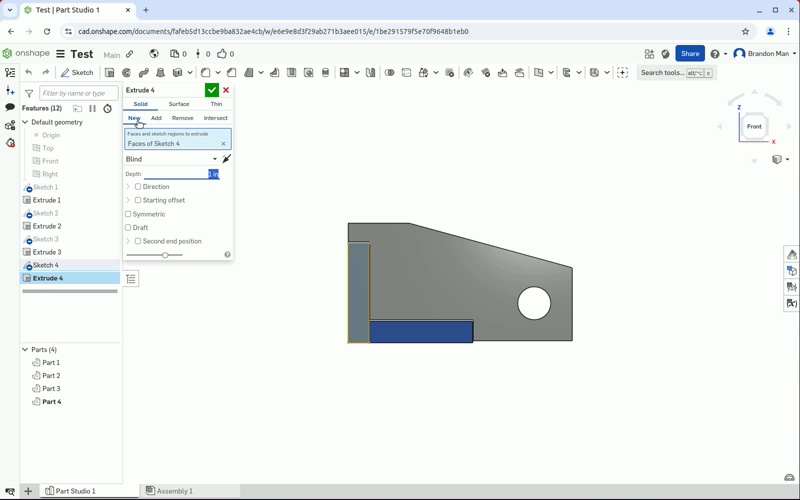
text(7.983)
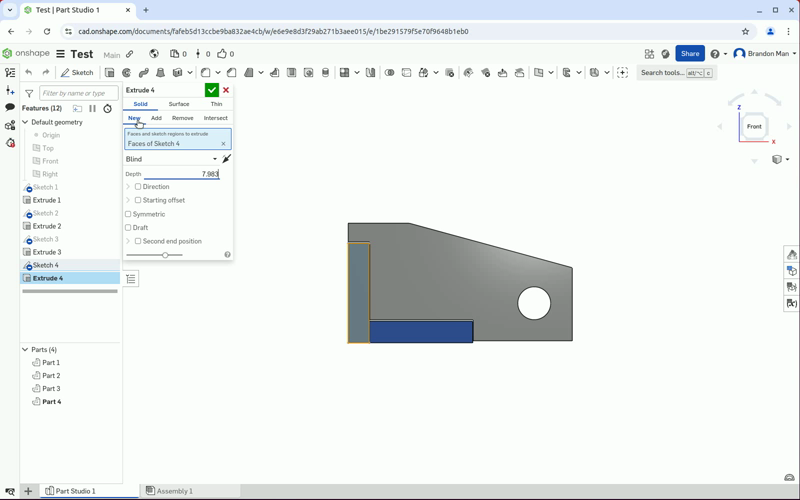
key(enter)
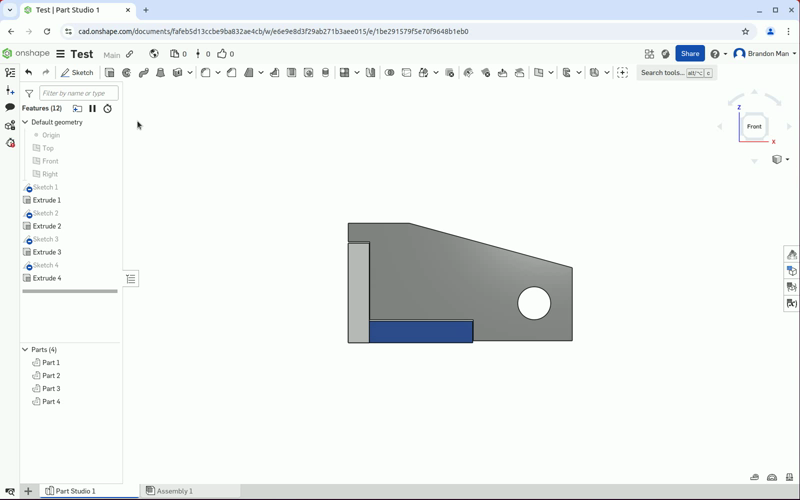
key(shift+h)
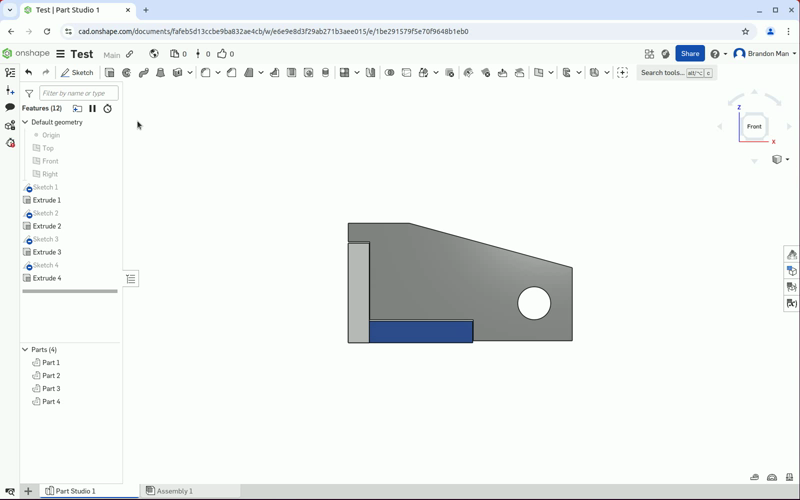
key(shift+h)
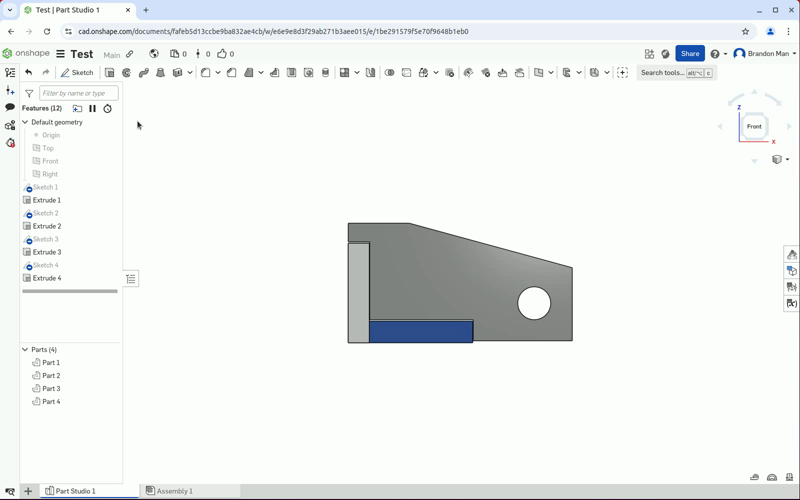
mouse_move(73, 189)
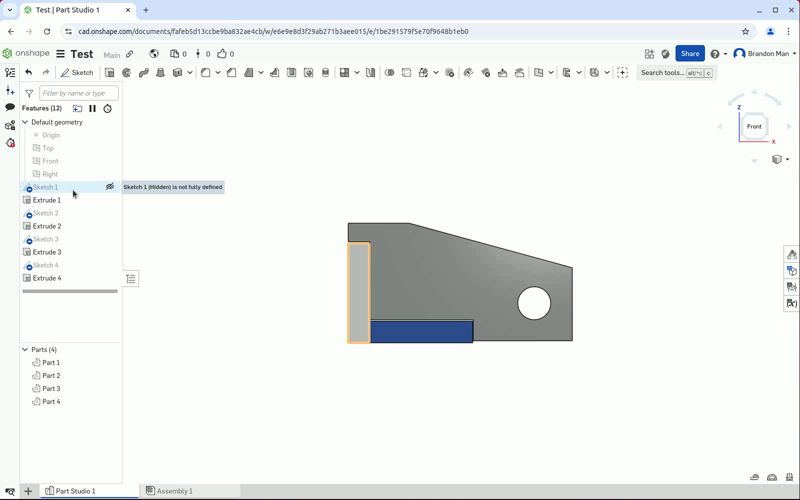
click(73, 189)
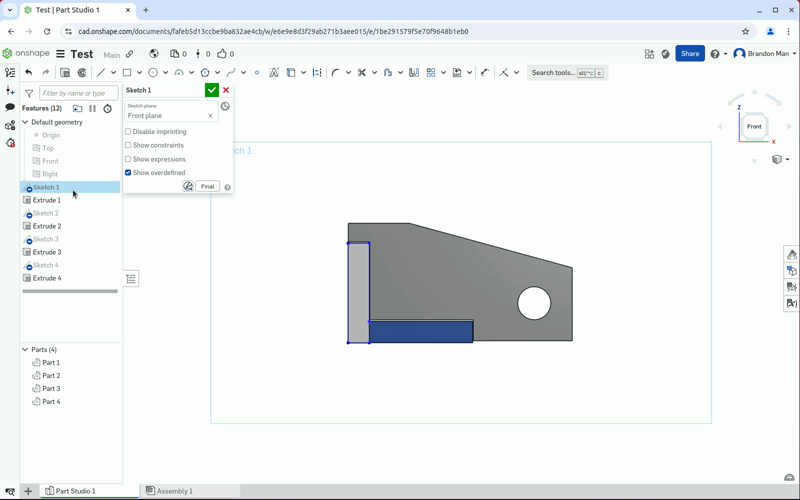
mouse_move(229, 92)
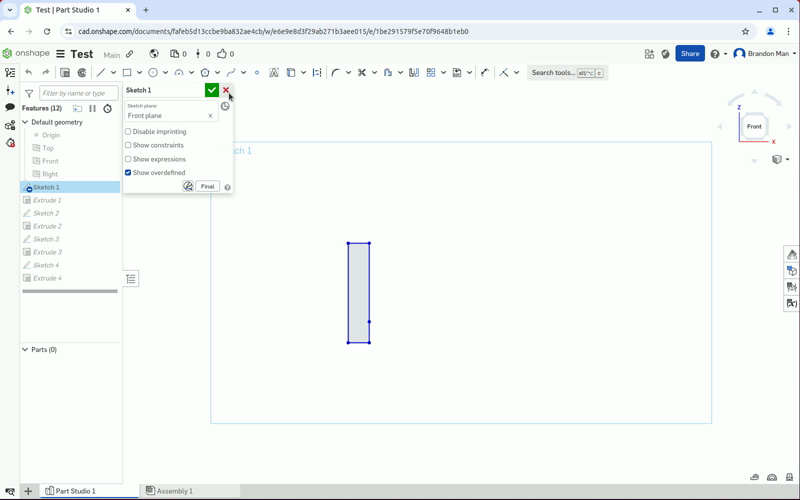
click(229, 92)
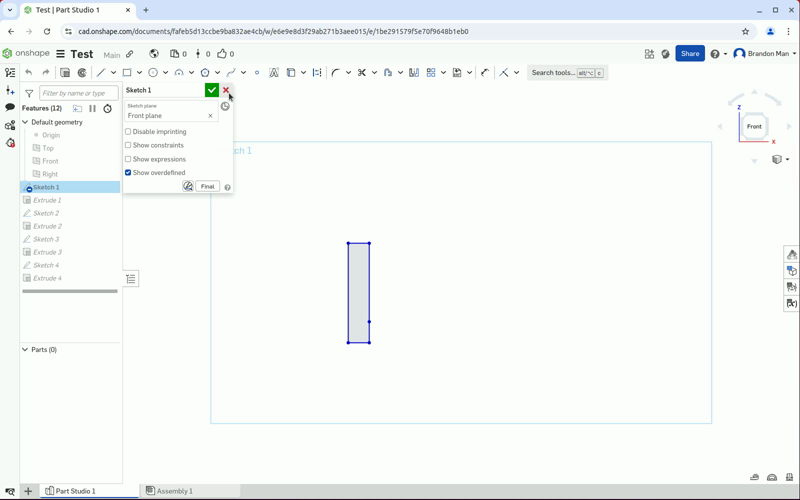
key(shift+s)
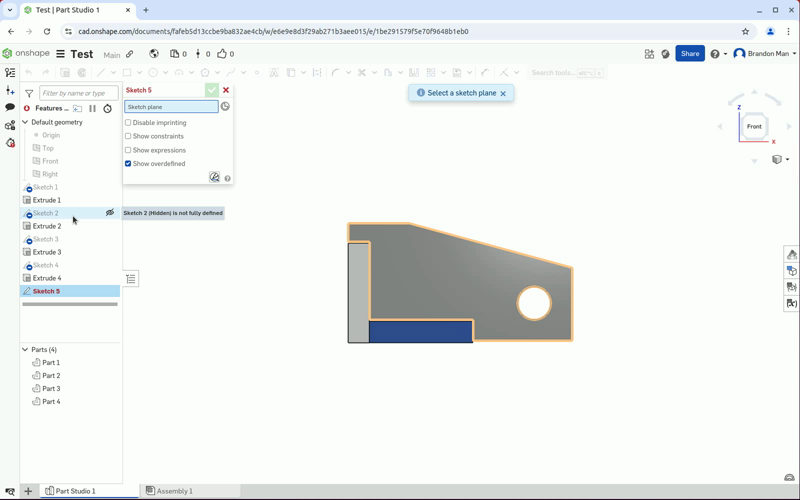
scroll(3)
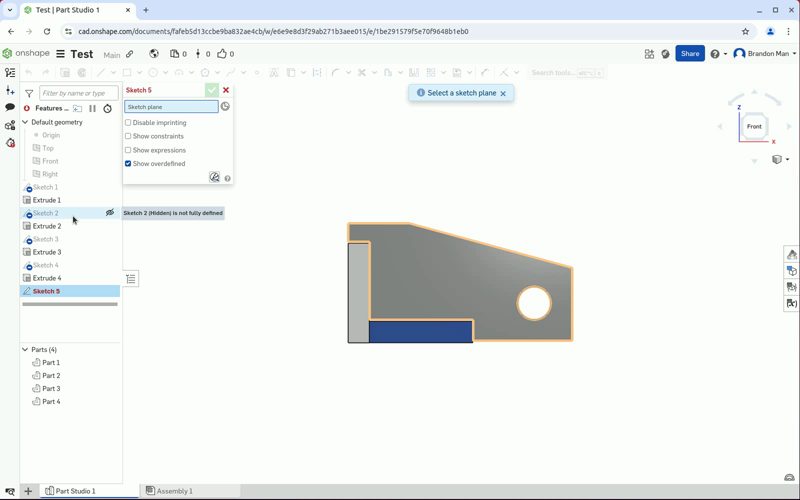
mouse_move(73, 163)
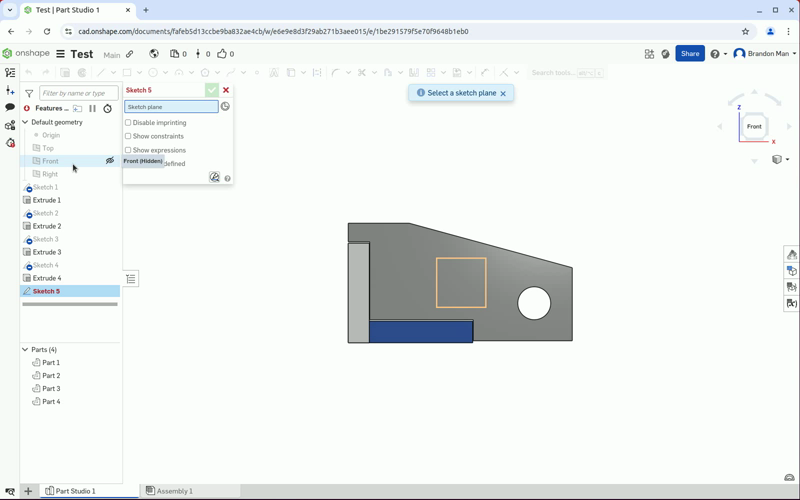
click(73, 163)
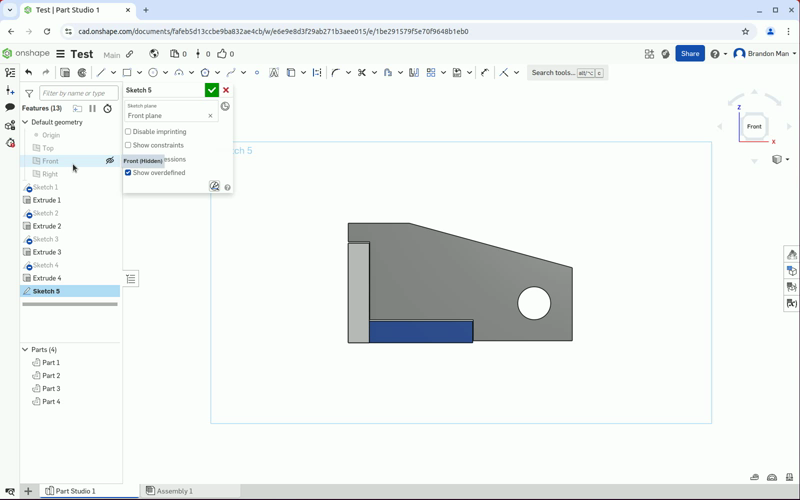
mouse_move(73, 352)
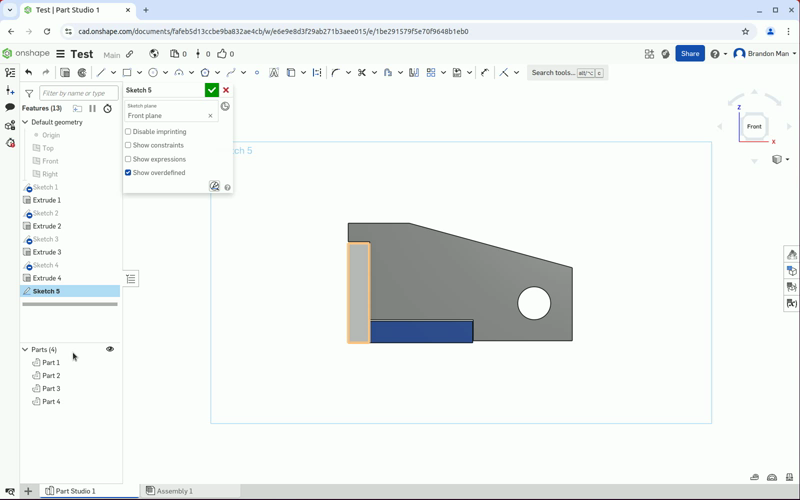
key(y)
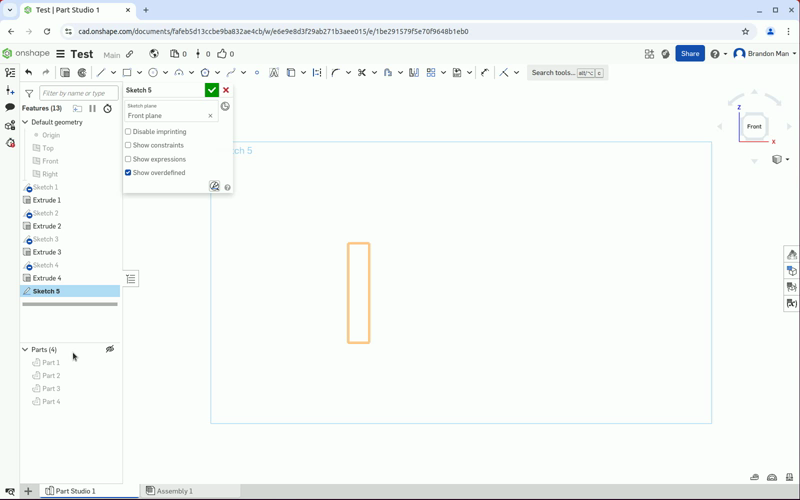
key(l)
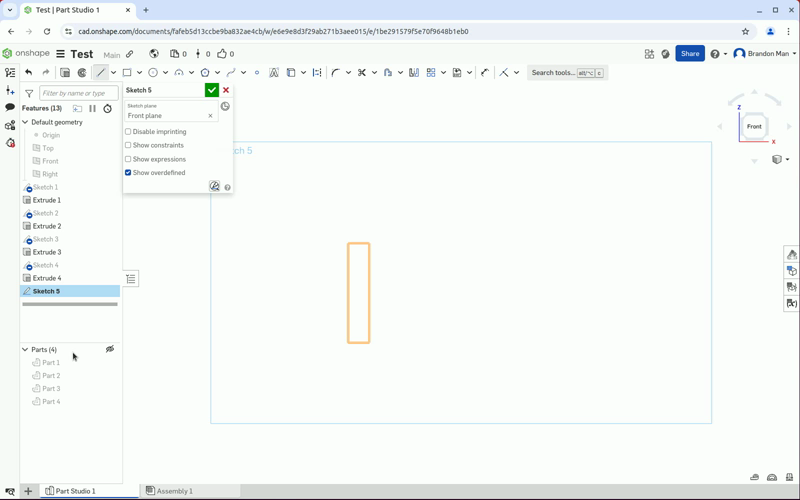
key_down(shift)
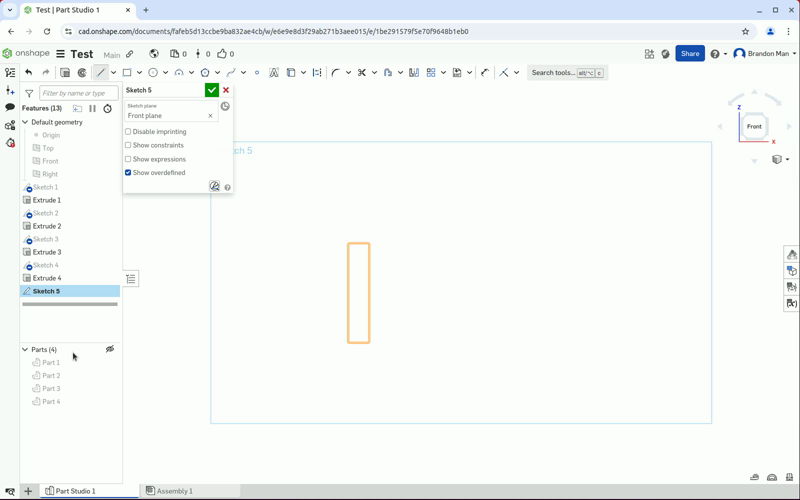
mouse_move(369, 342)
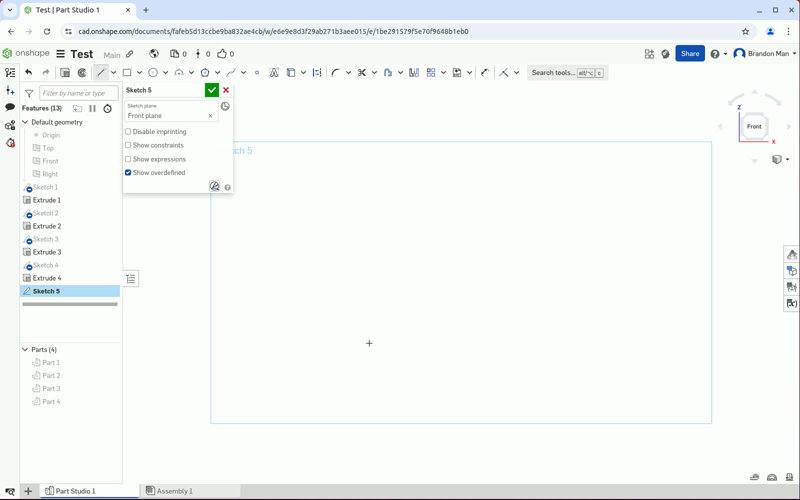
click(369, 342)
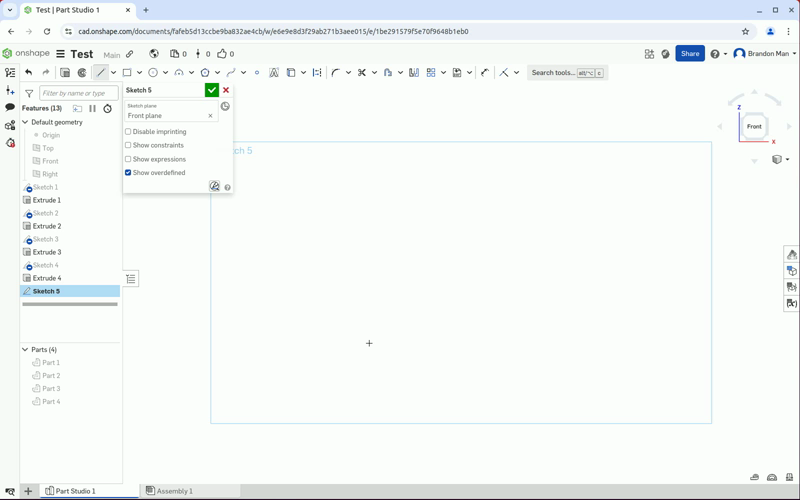
key_up(shift)
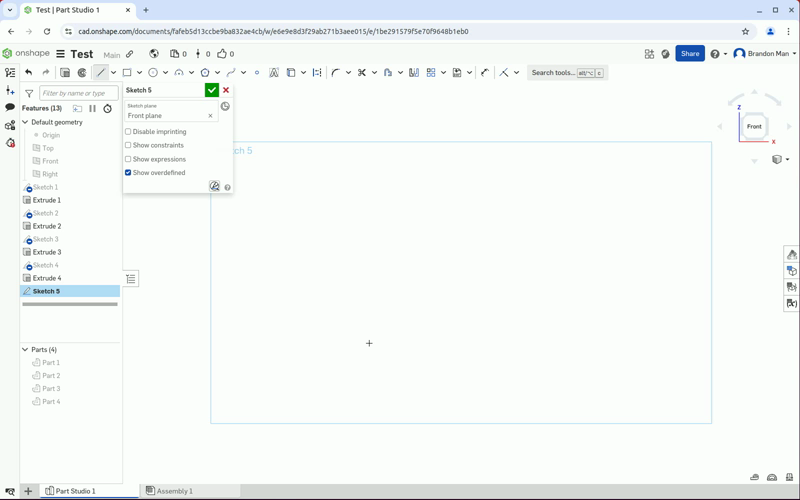
key_down(shift)
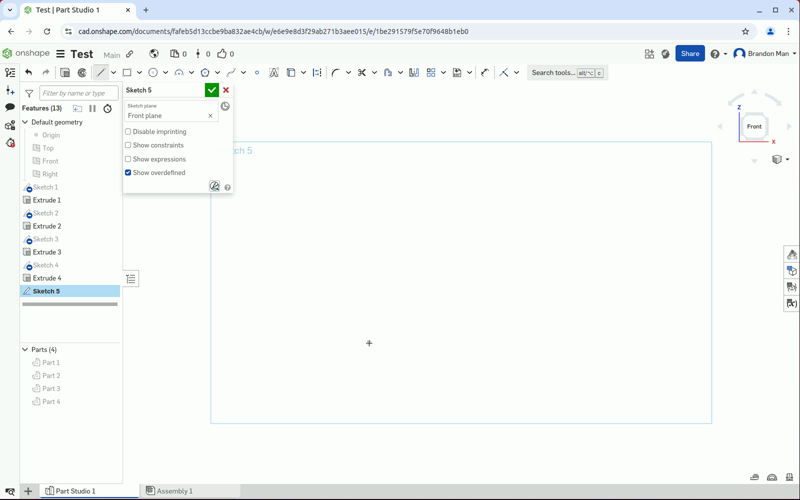
mouse_move(472, 342)
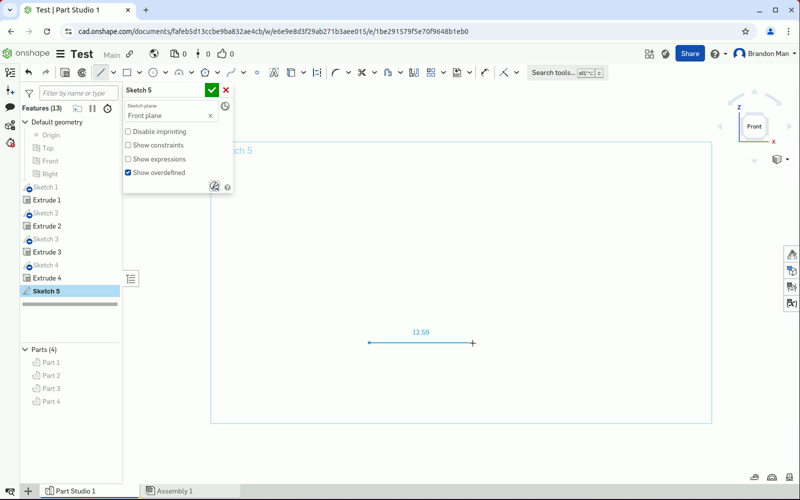
click(472, 342)
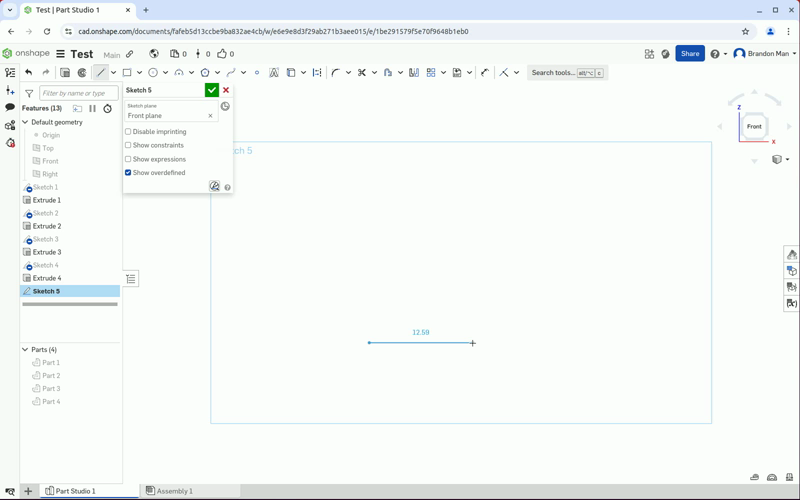
key_up(shift)
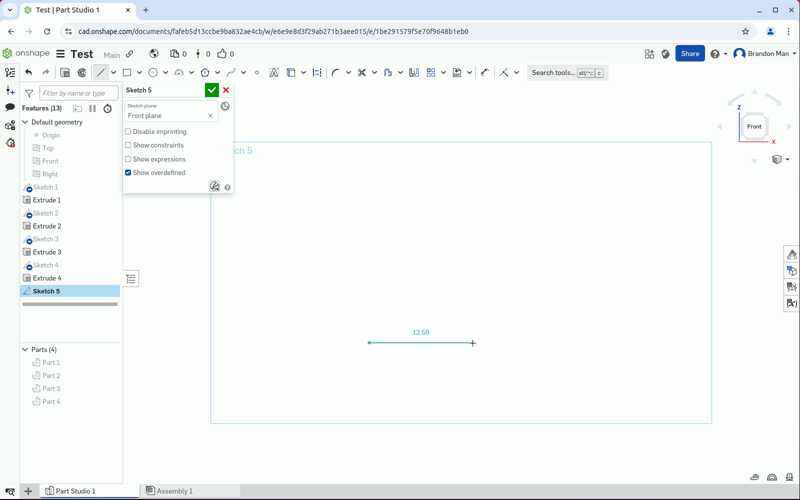
key_down(shift)
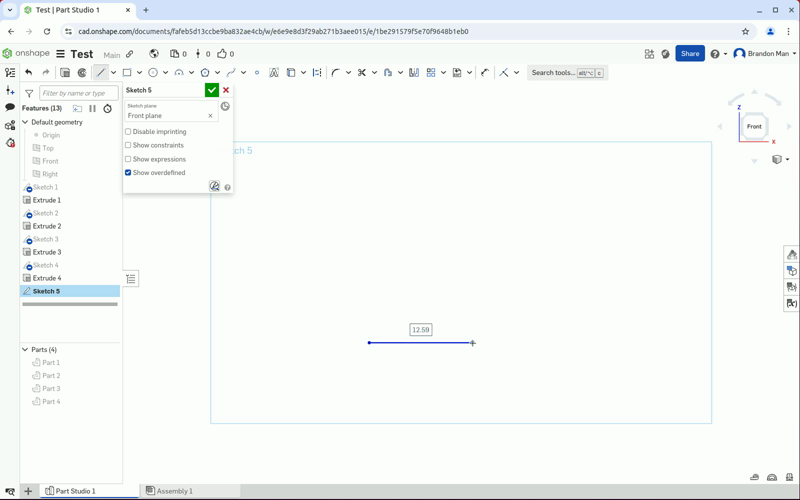
mouse_move(502, 342)
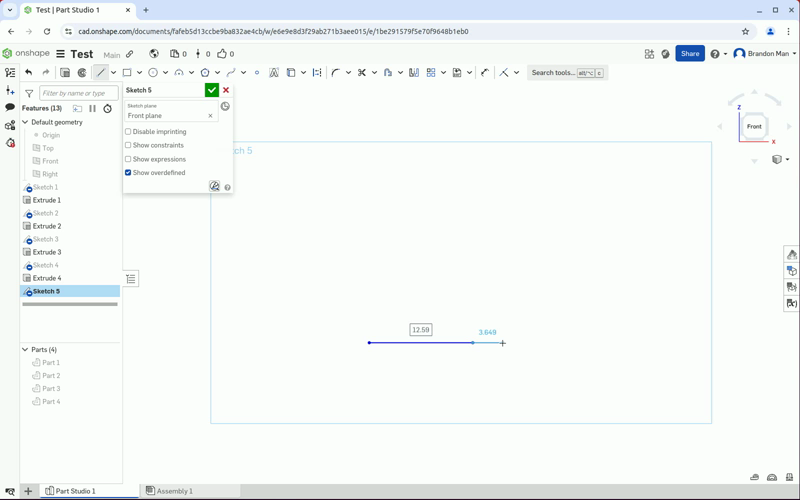
mouse_move(472, 321)
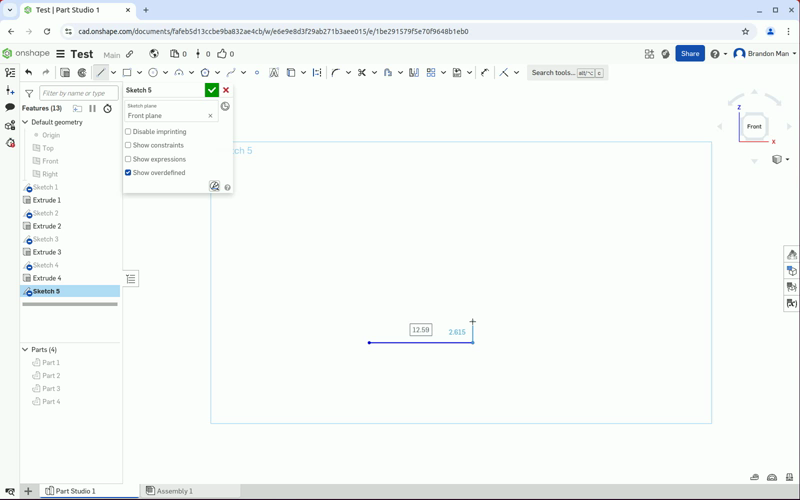
click(472, 321)
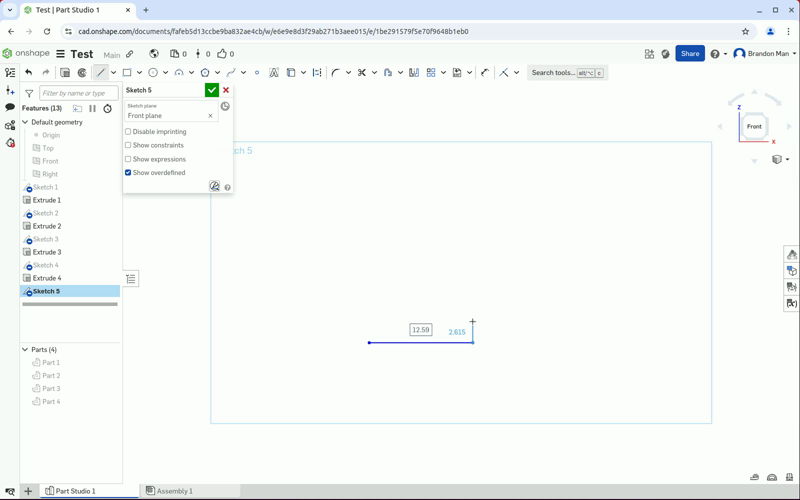
key_up(shift)
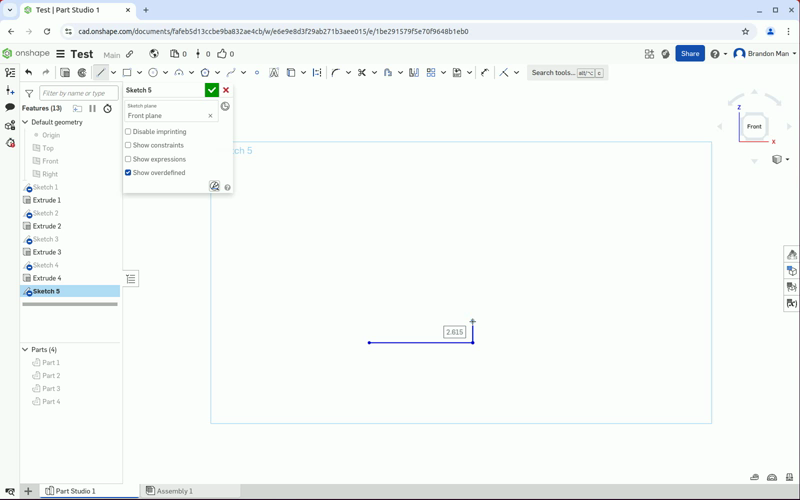
key_down(shift)
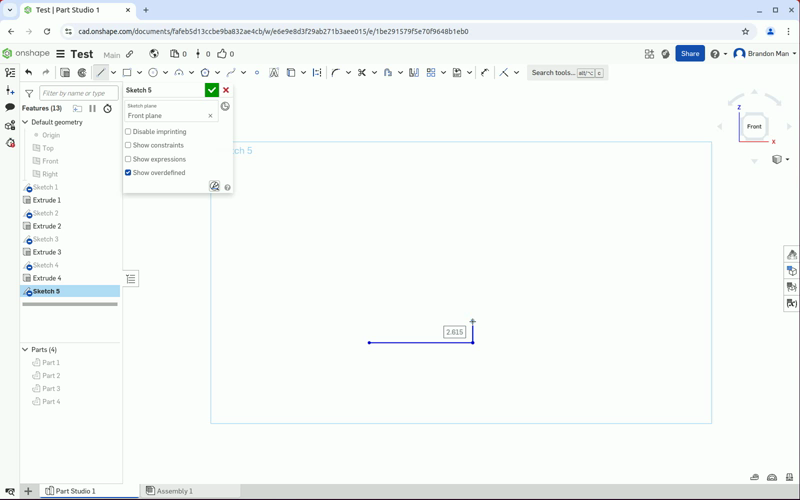
mouse_move(369, 321)
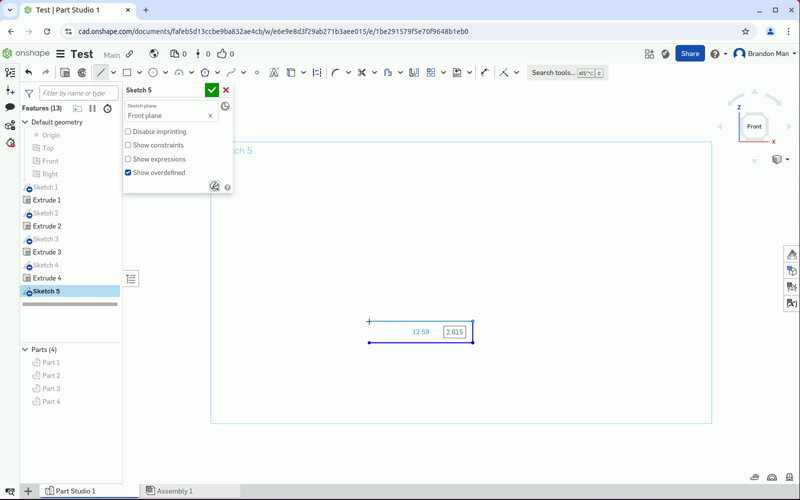
click(369, 321)
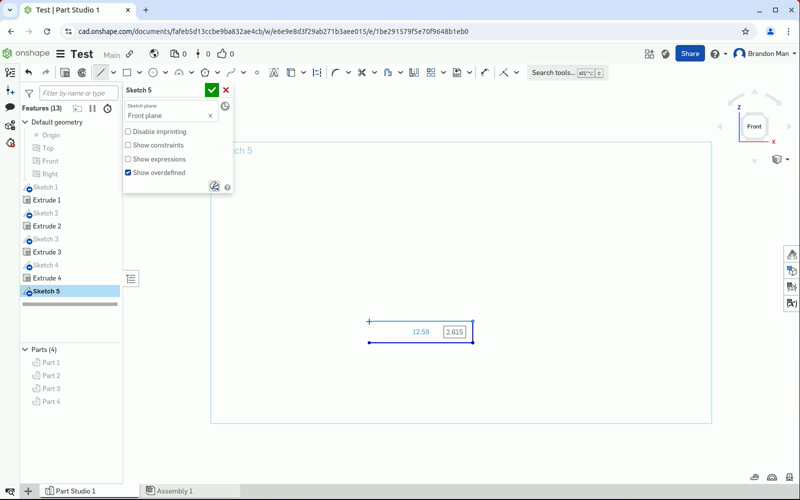
key_up(shift)
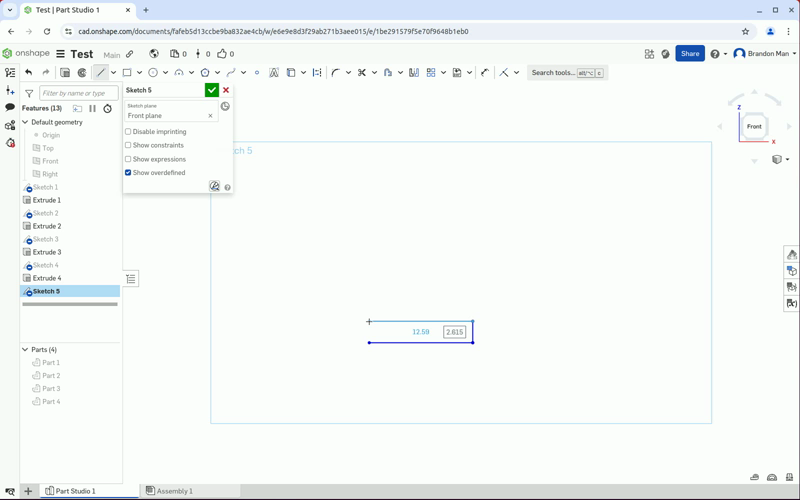
mouse_move(399, 321)
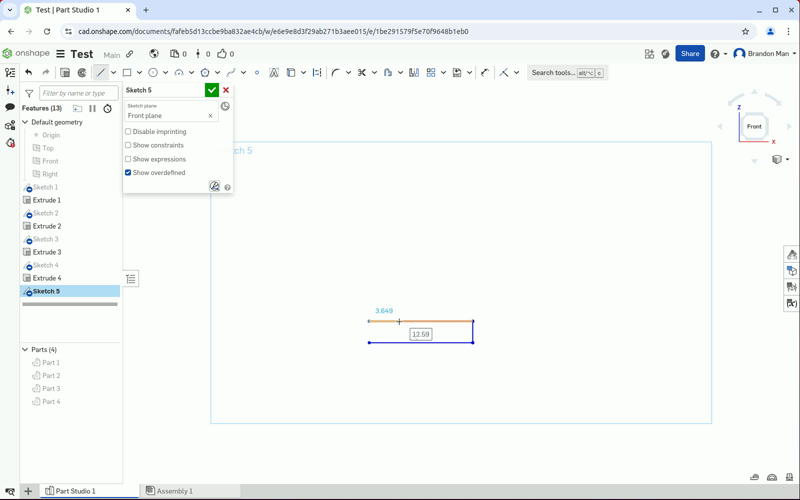
key_down(shift)
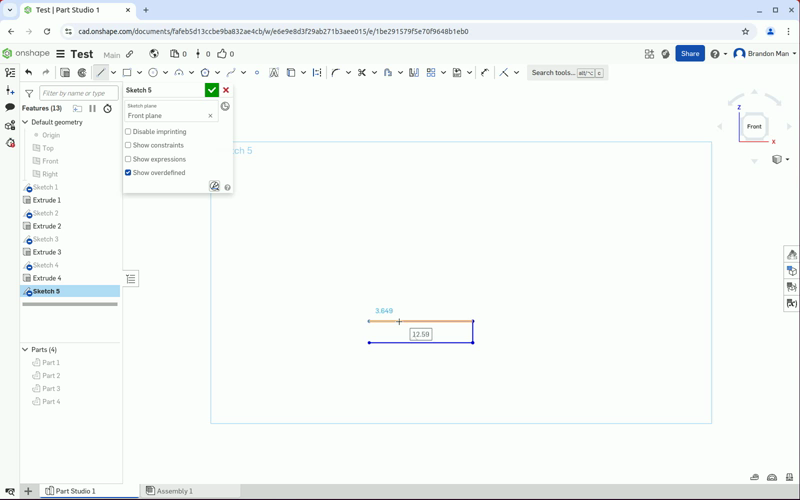
mouse_move(369, 342)
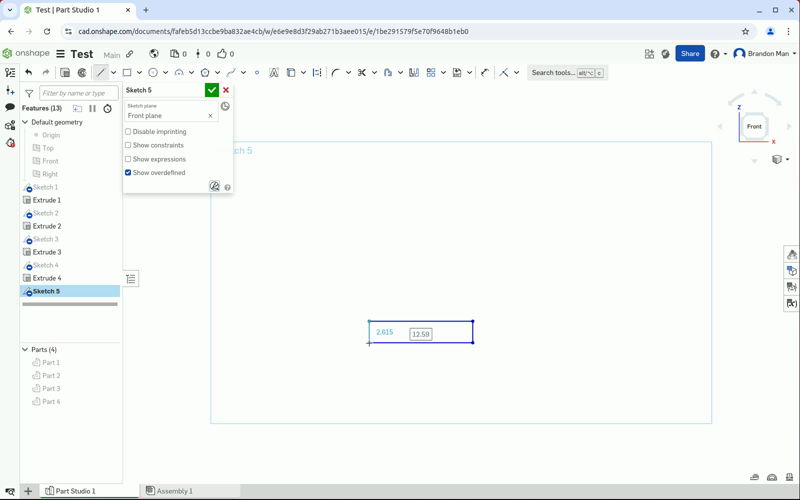
key_up(shift)
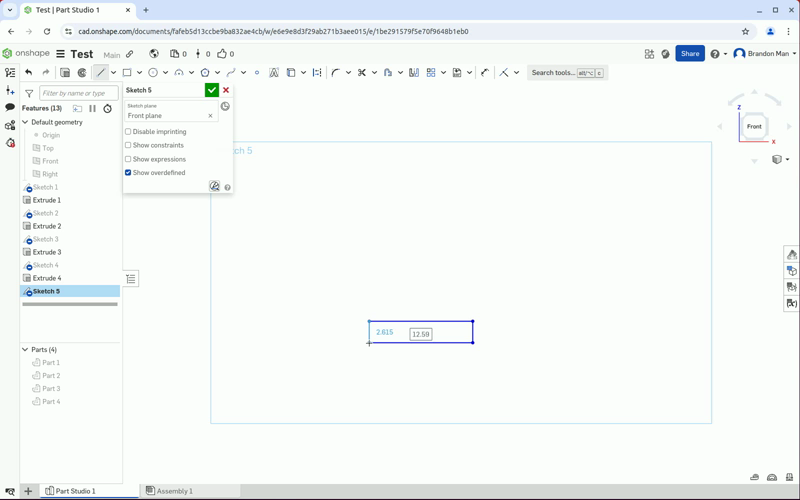
click(369, 342)
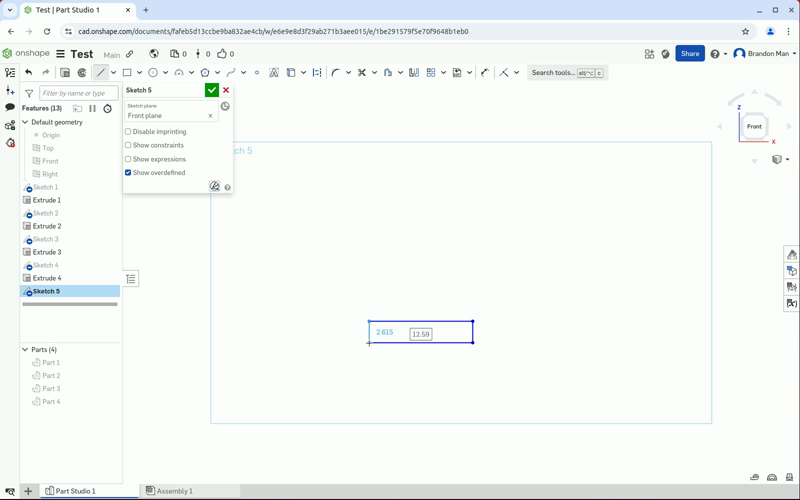
key(esc)
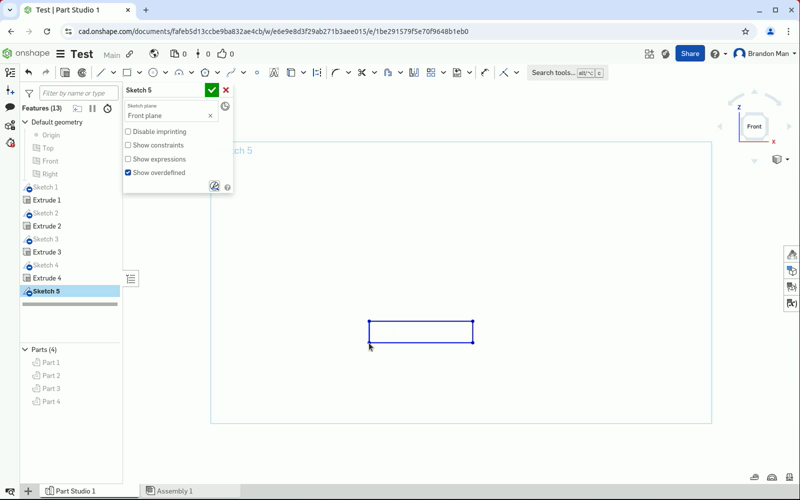
mouse_move(391, 335)
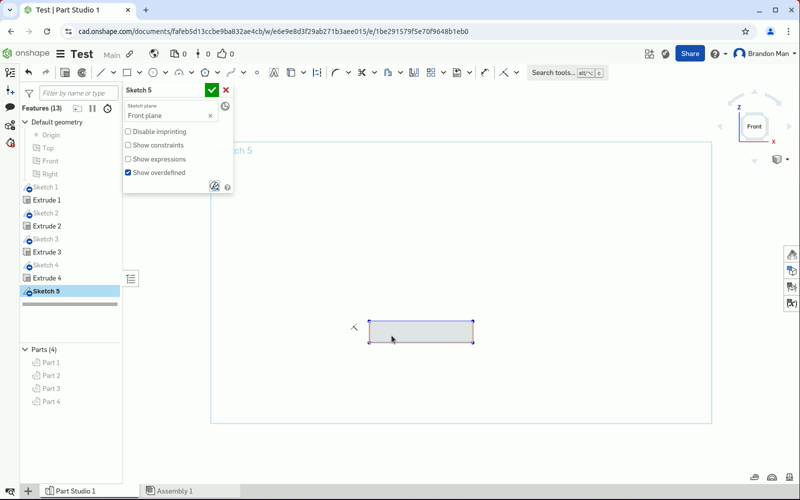
click(391, 335)
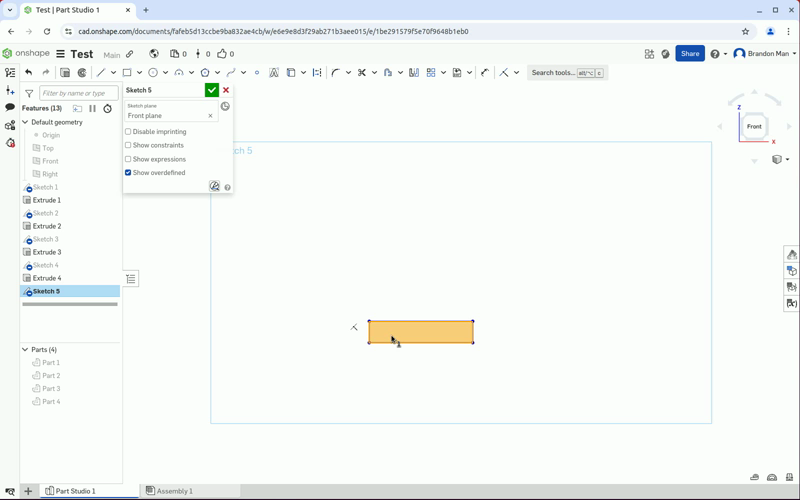
mouse_move(73, 352)
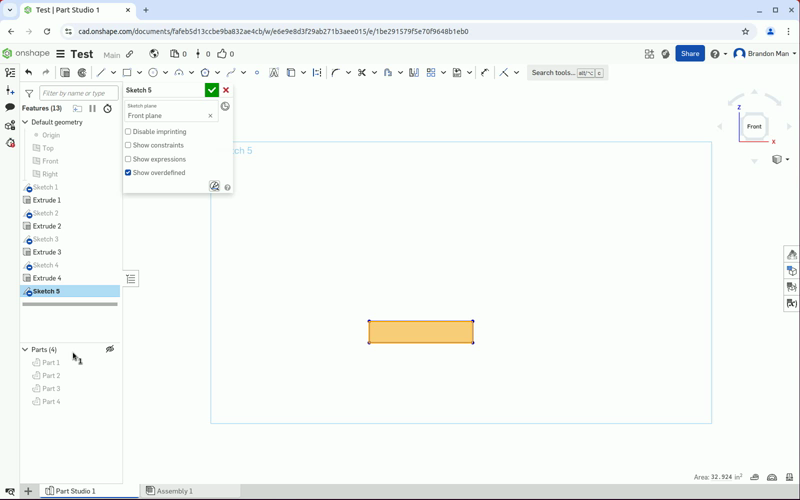
key(shift+y)
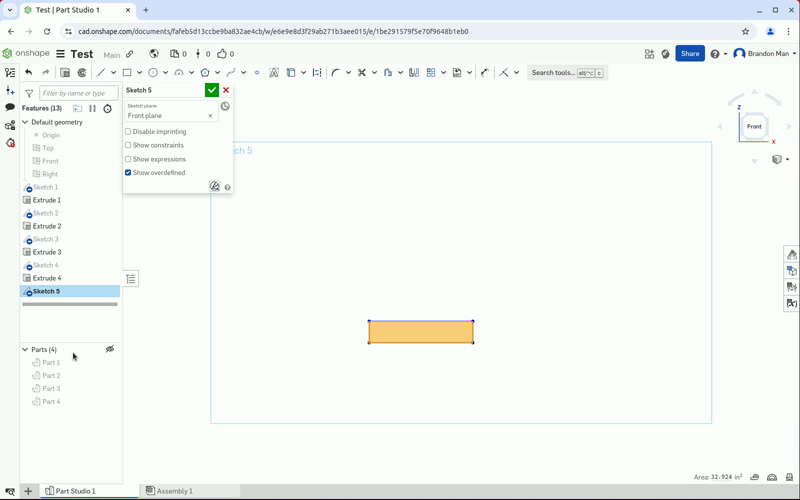
key(shift+e)
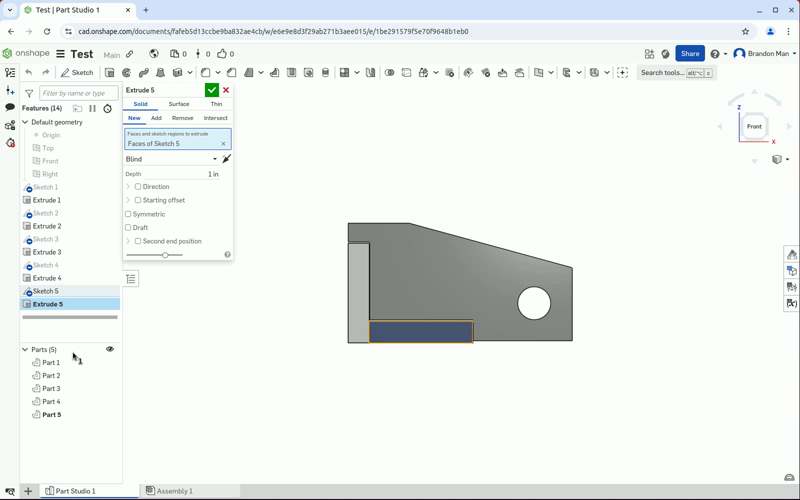
mouse_move(143, 106)
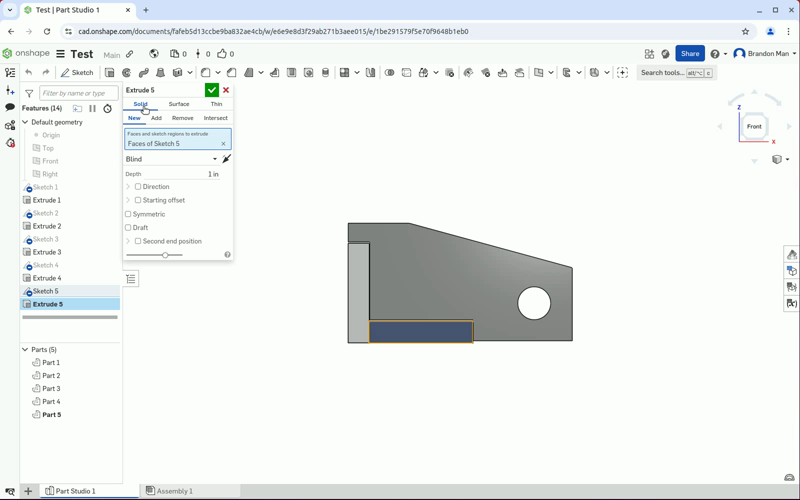
click(143, 106)
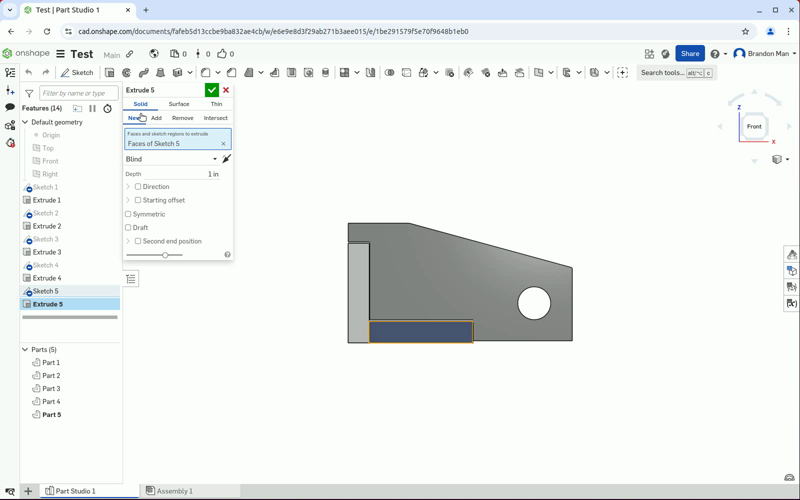
mouse_move(137, 120)
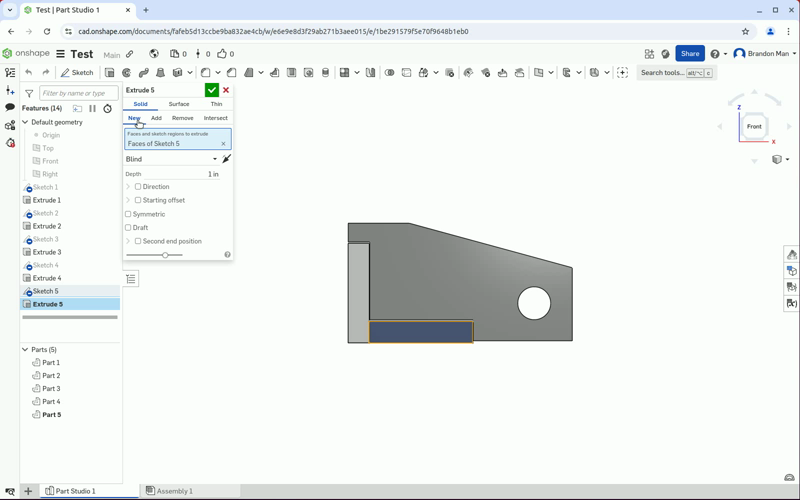
click(137, 120)
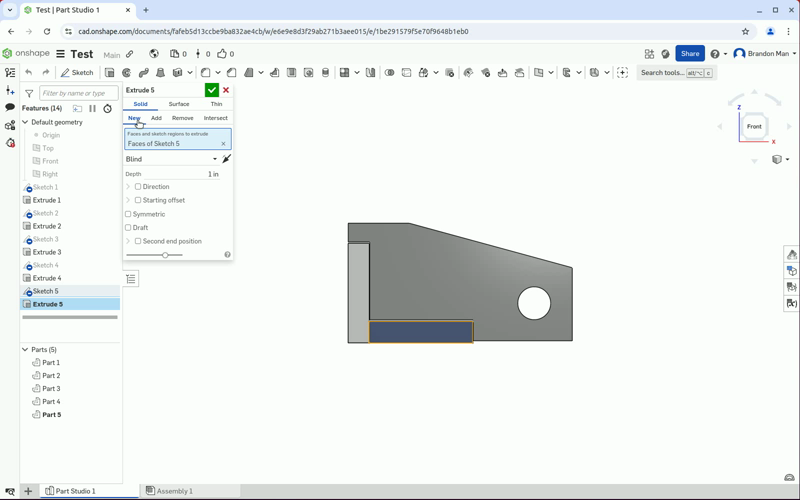
key(tab, 4)
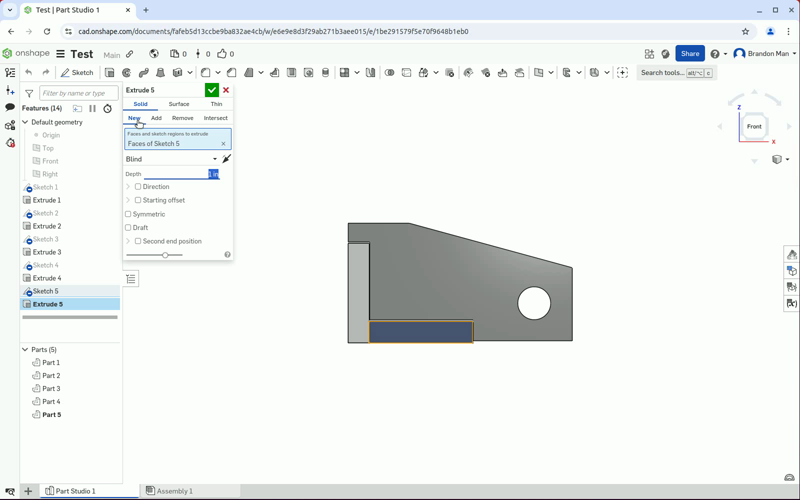
text(7.983)
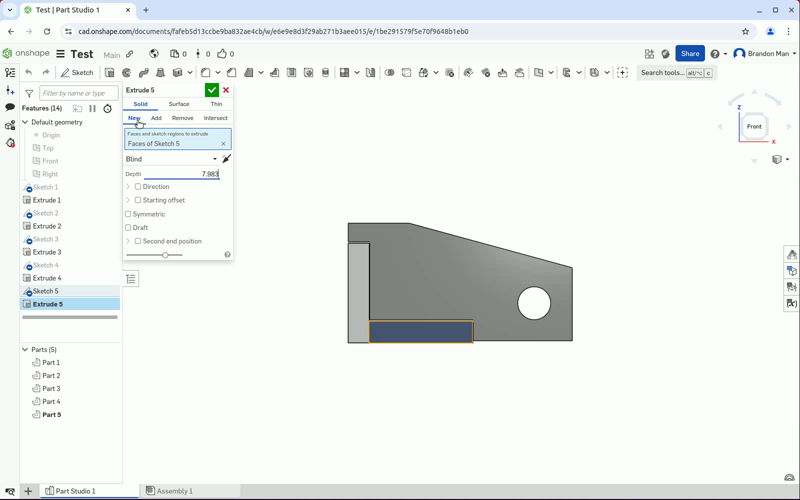
key(enter)
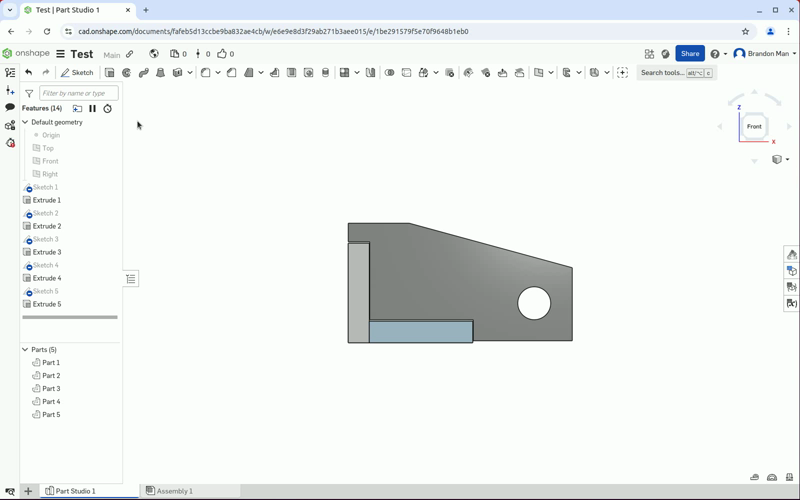
key(shift+h)
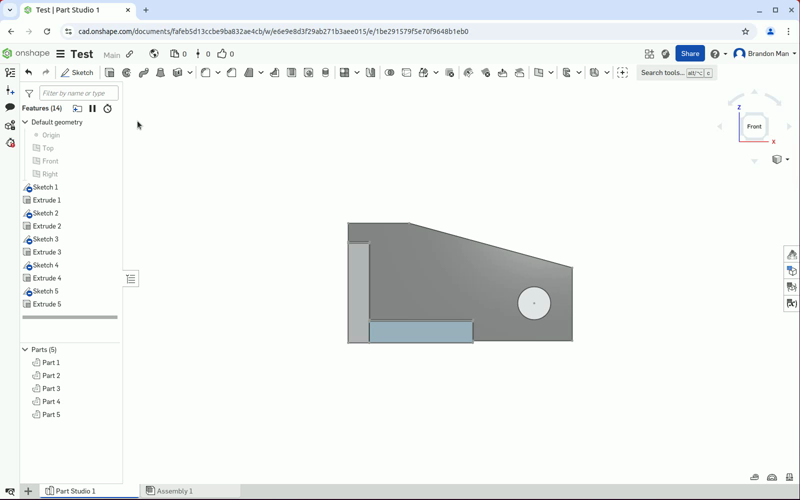
key(shift+h)
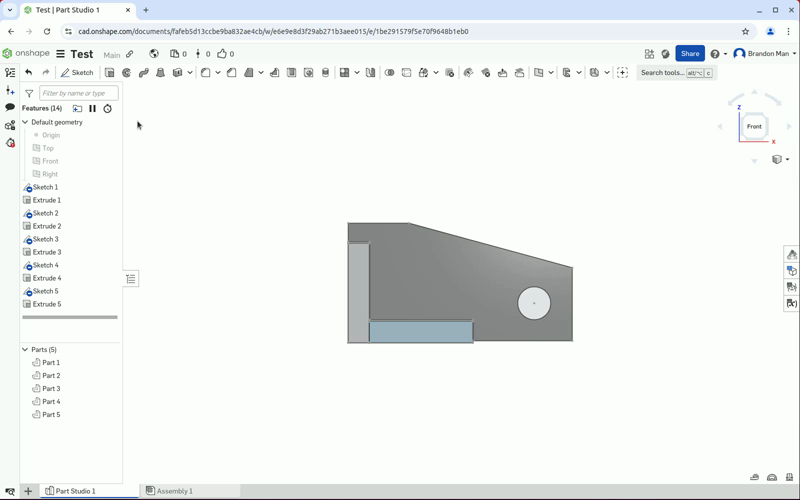
key(shift+7)
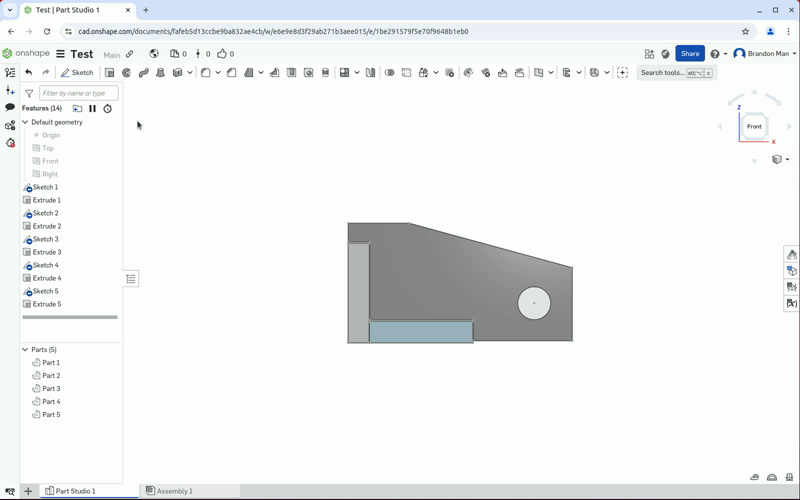
key(left, 2)
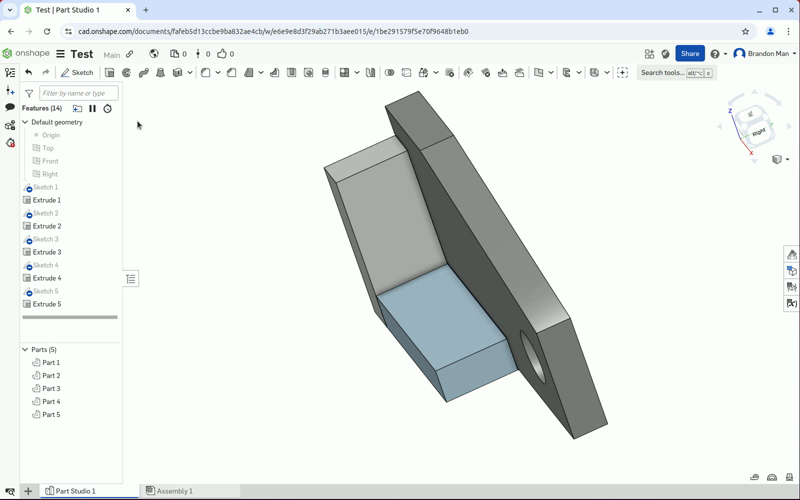
key(down, 2)
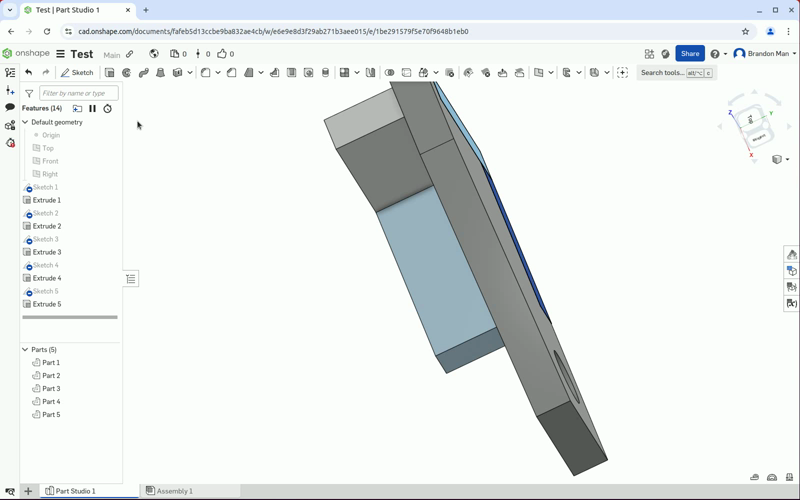
key(up, 2)
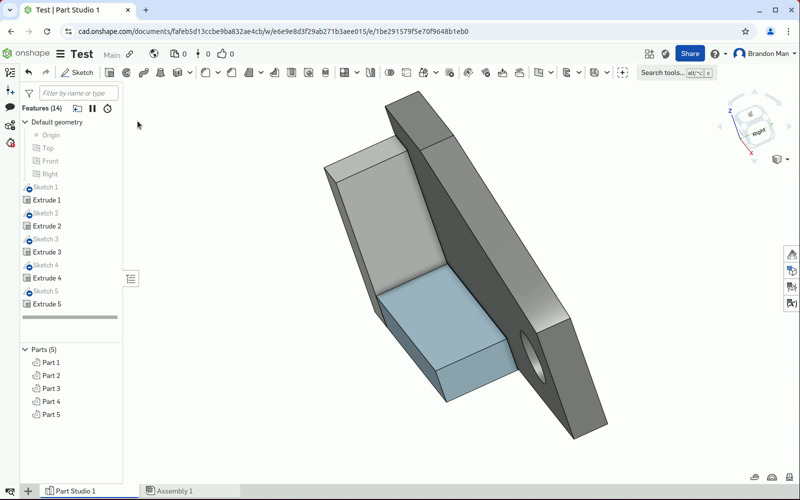
key(right, 2)
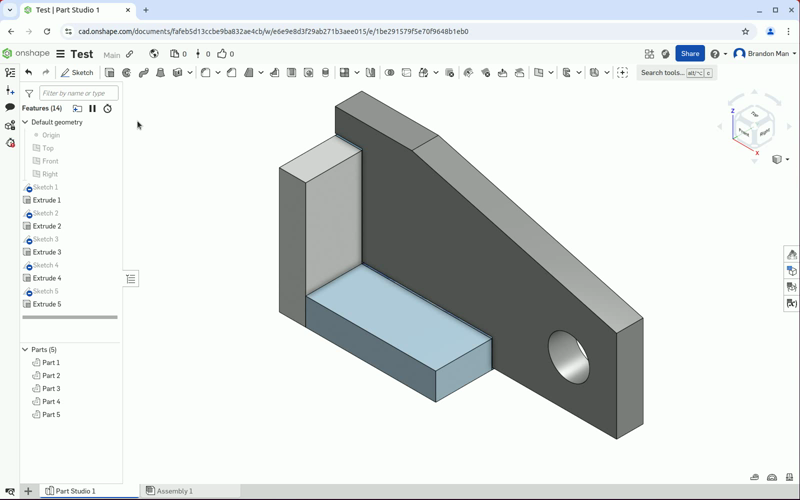
mouse_move(73, 189)
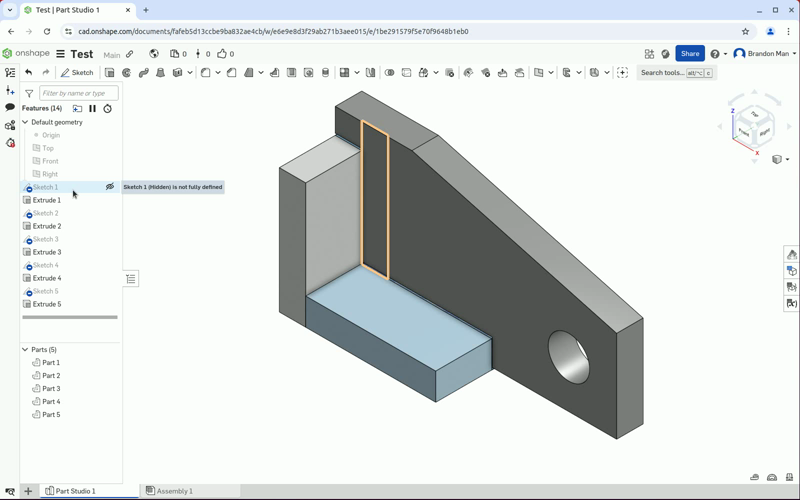
click(73, 189)